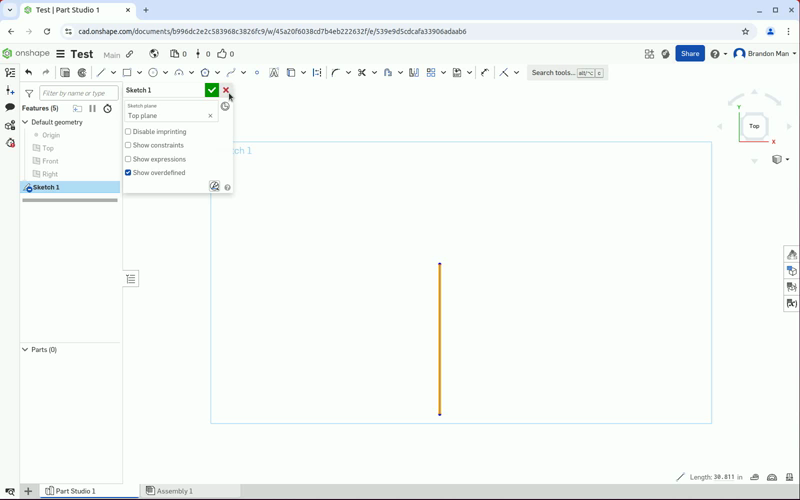
key(shift+h)
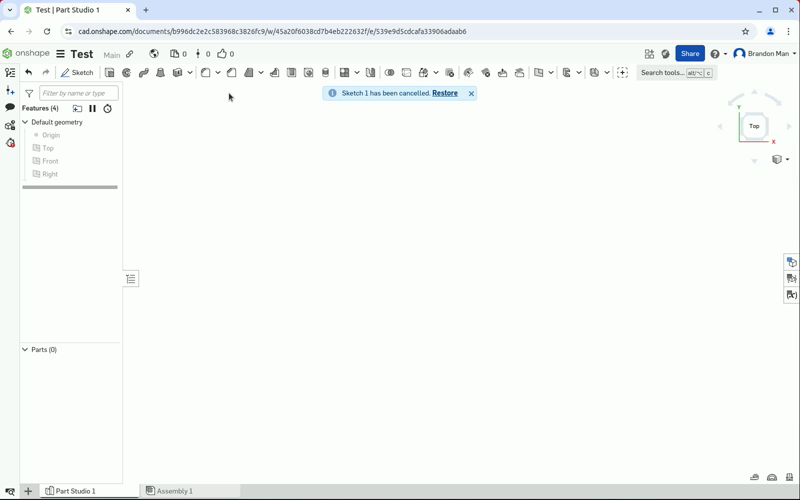
mouse_move(73, 352)
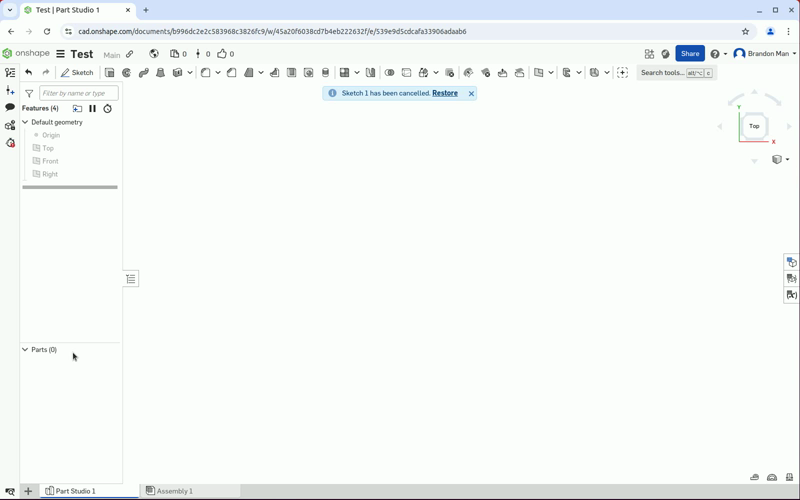
key(y)
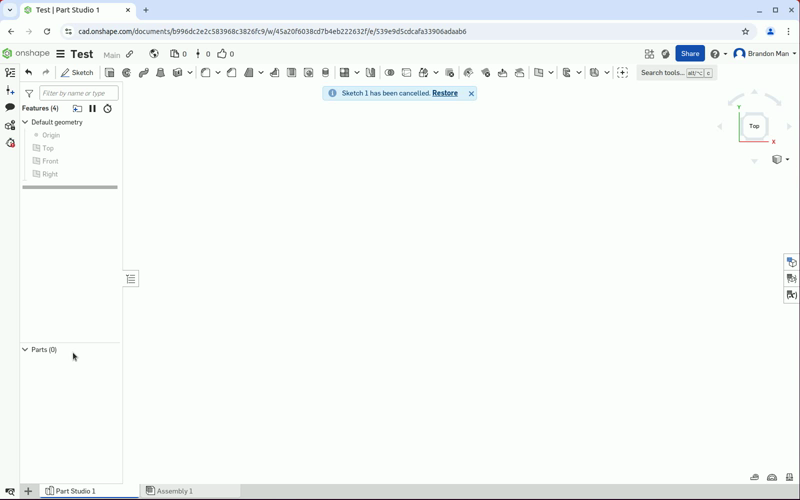
key(shift+p)
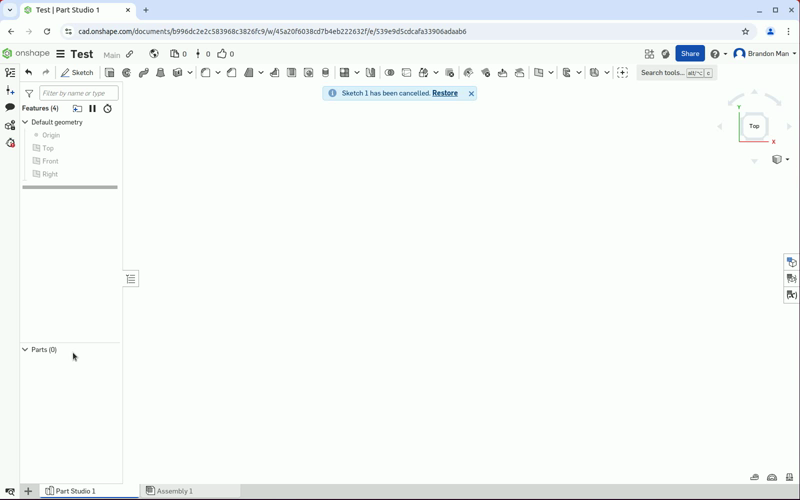
key(space)
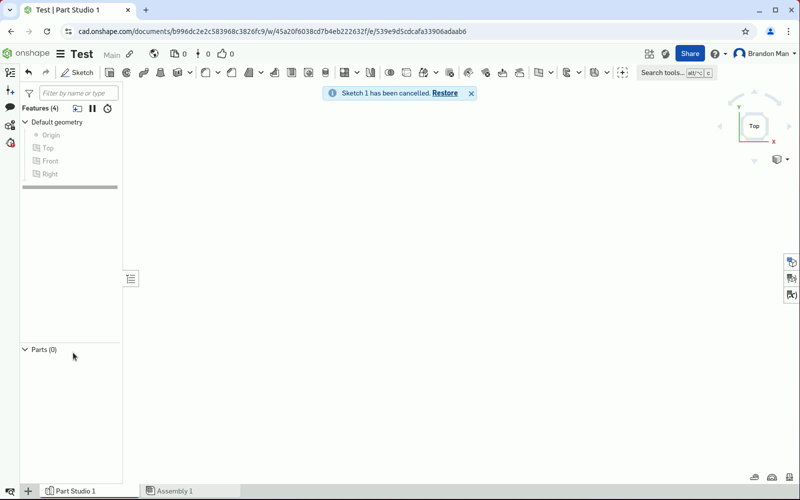
key_down(shift)
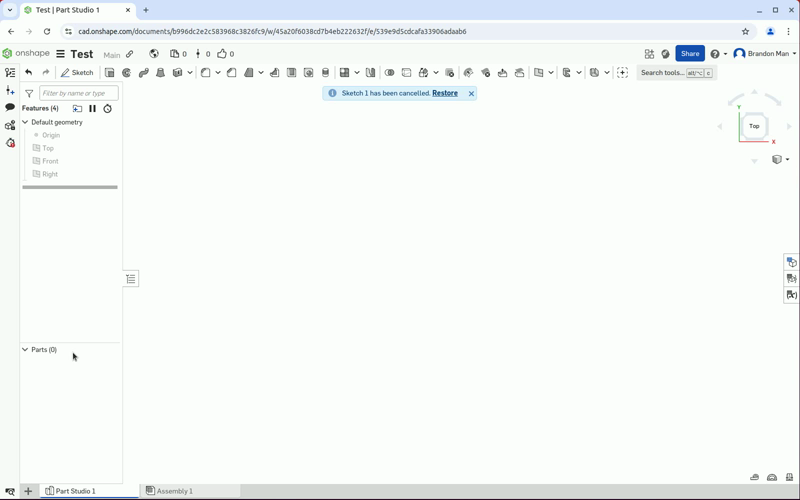
key(up)
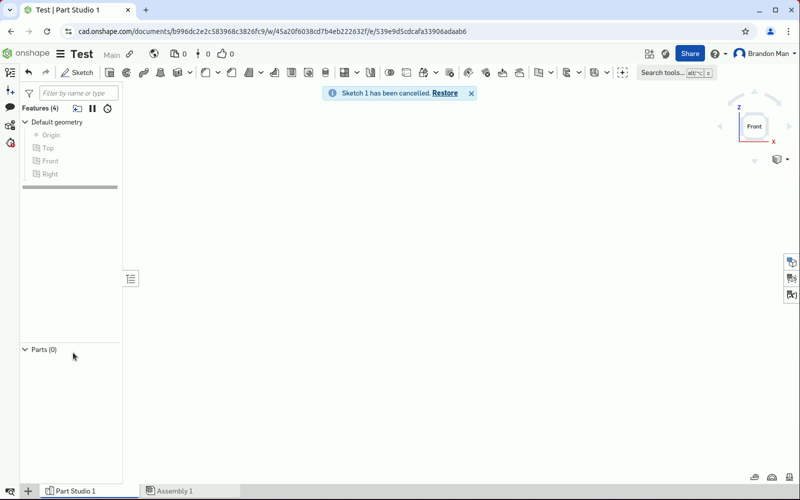
key_up(shift)
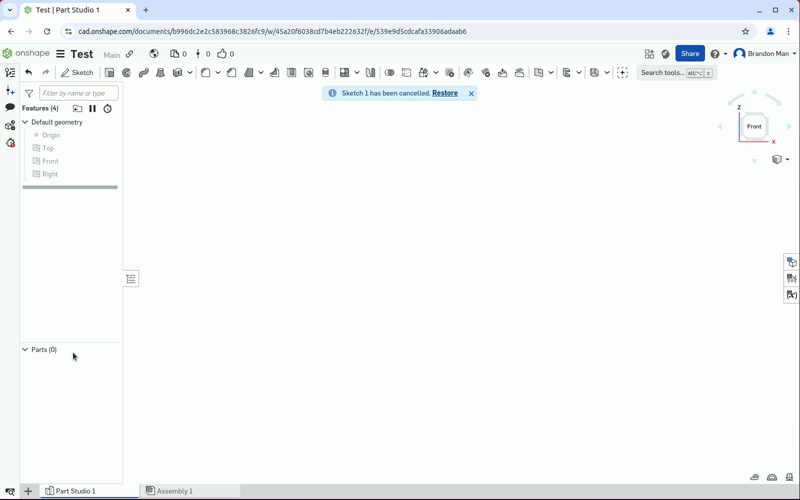
mouse_move(73, 352)
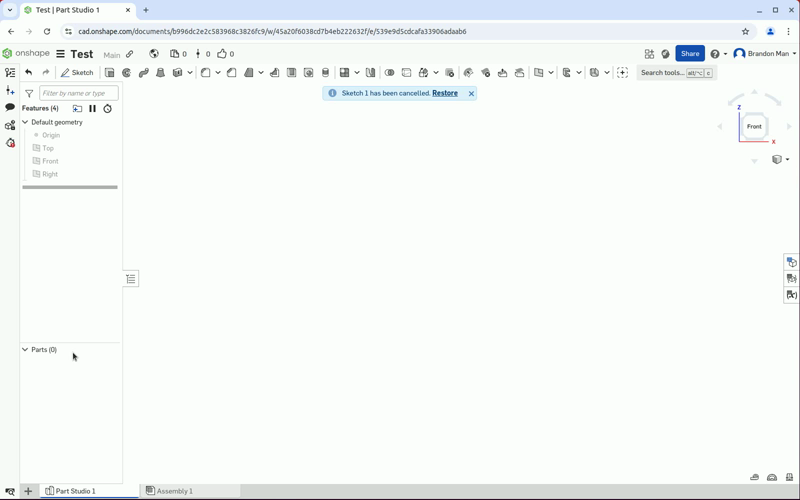
key(shift+y)
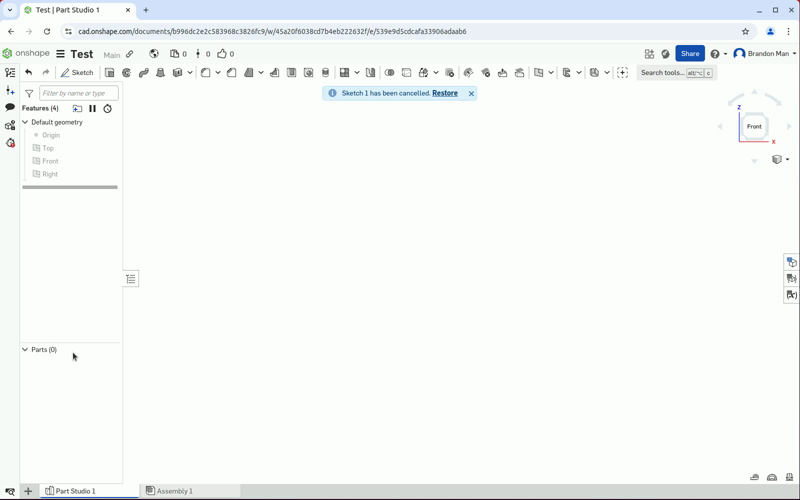
key(shift+s)
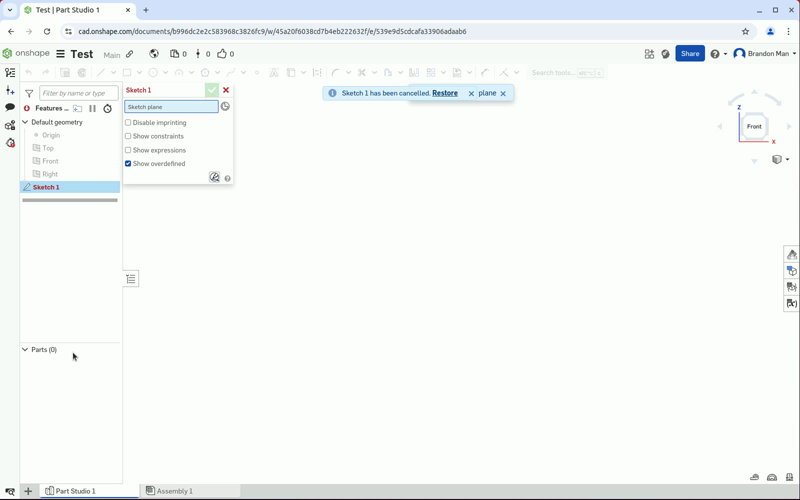
mouse_move(73, 163)
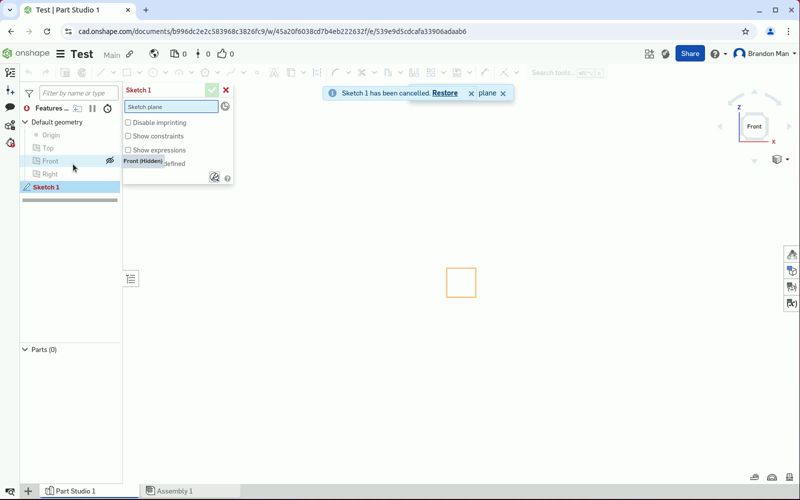
click(73, 163)
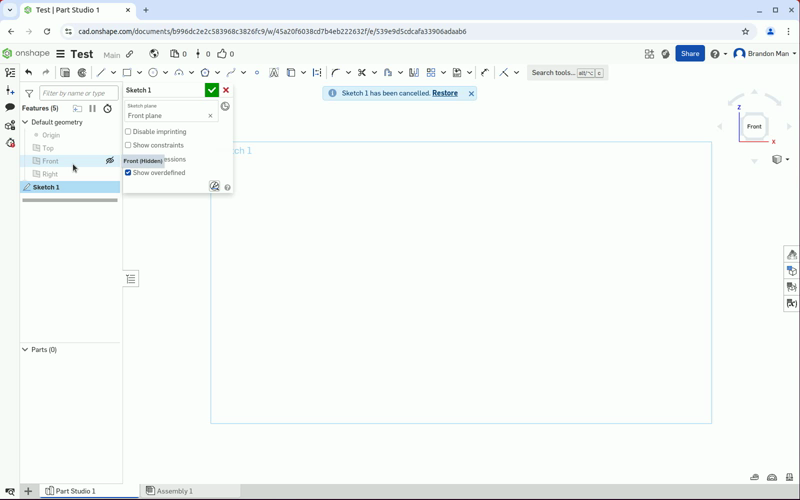
mouse_move(73, 352)
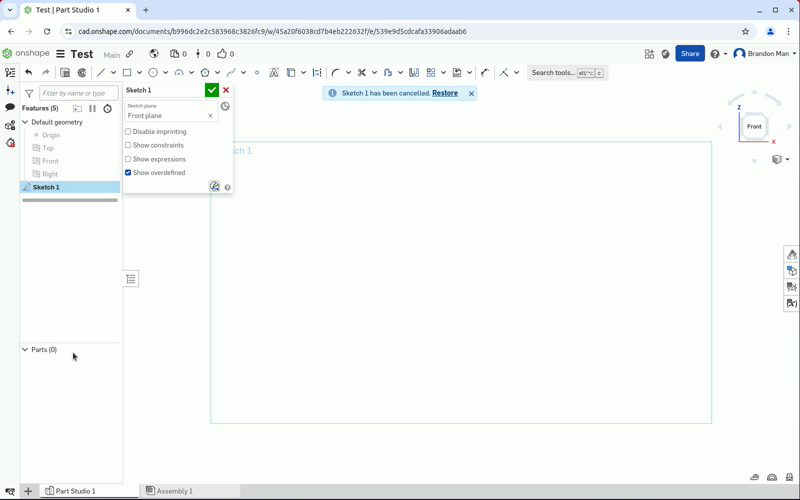
key(y)
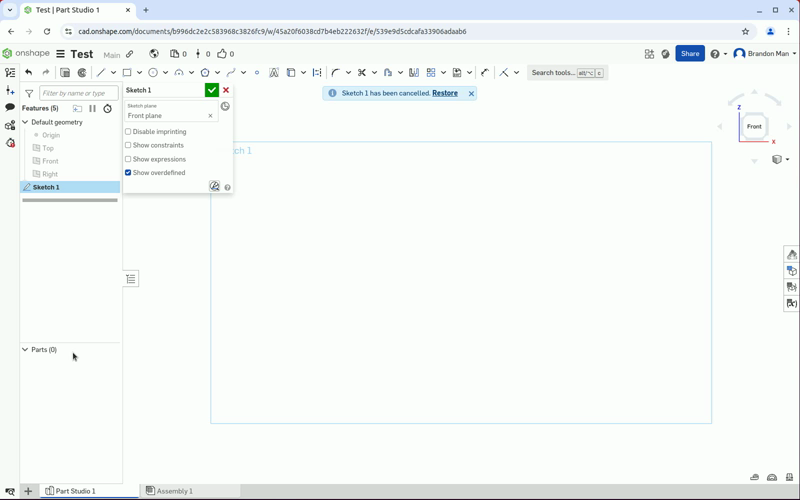
key(l)
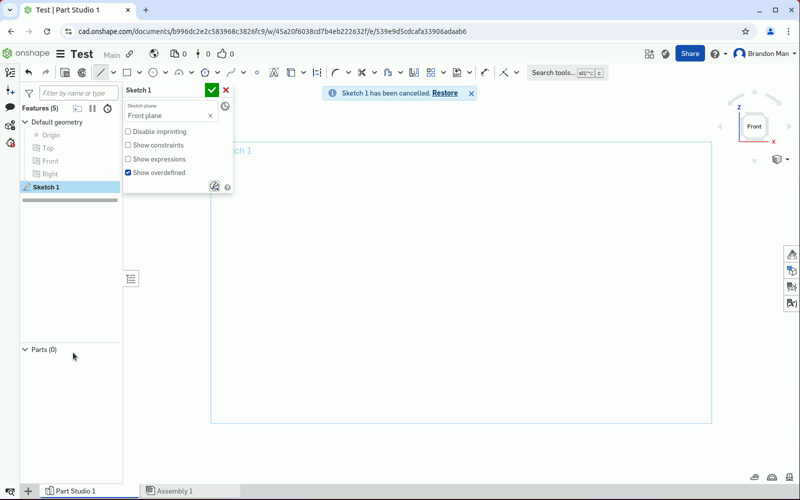
key_down(shift)
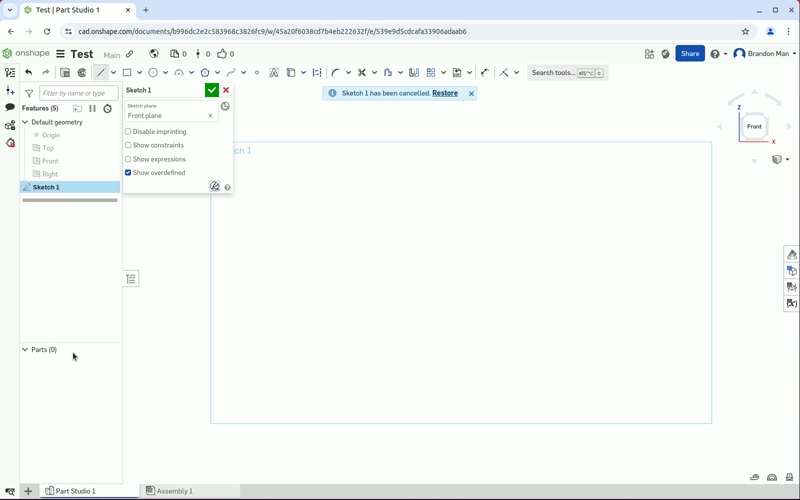
mouse_move(460, 282)
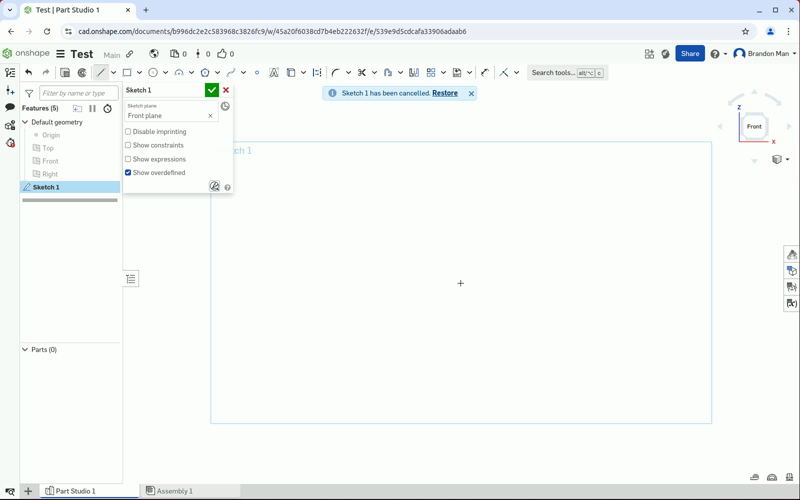
click(460, 282)
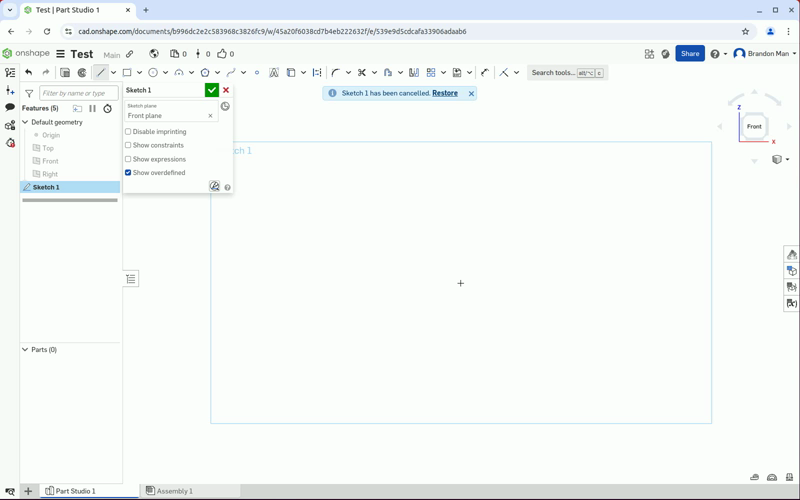
key_up(shift)
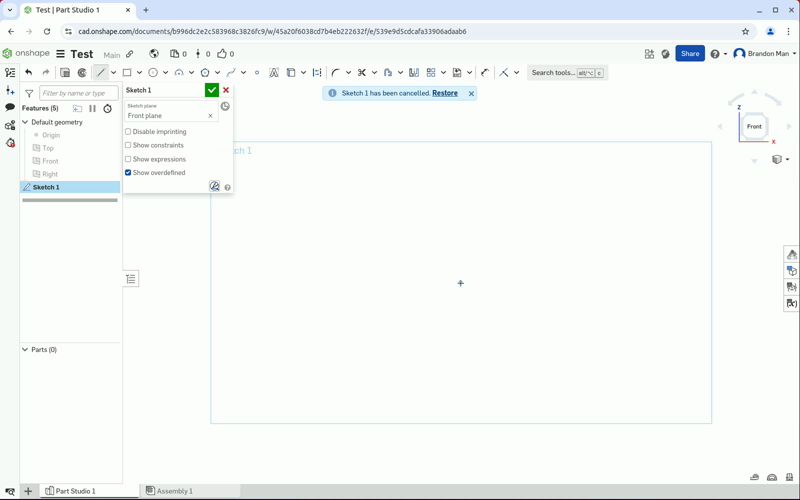
key_down(shift)
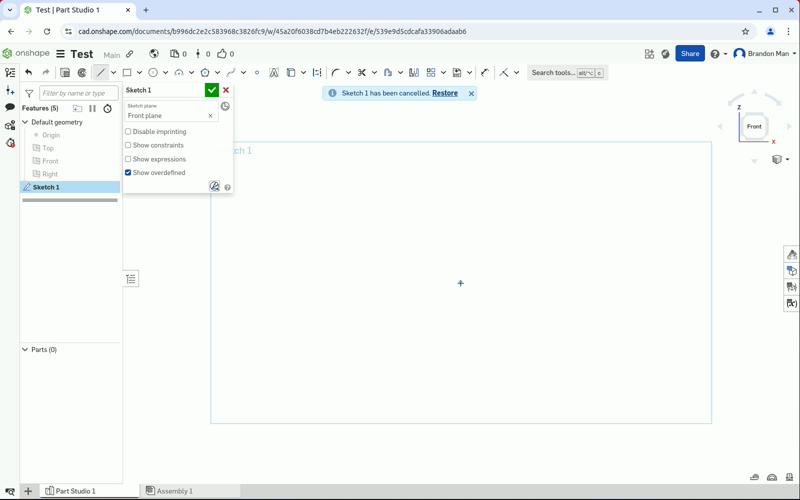
mouse_move(573, 282)
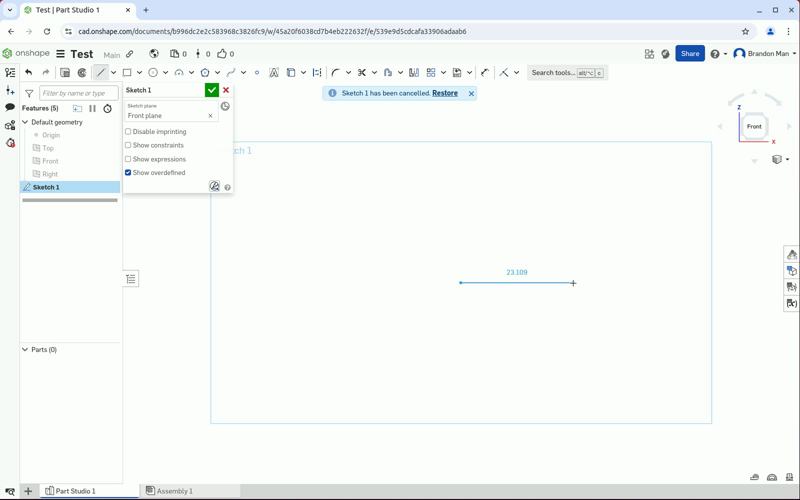
click(573, 282)
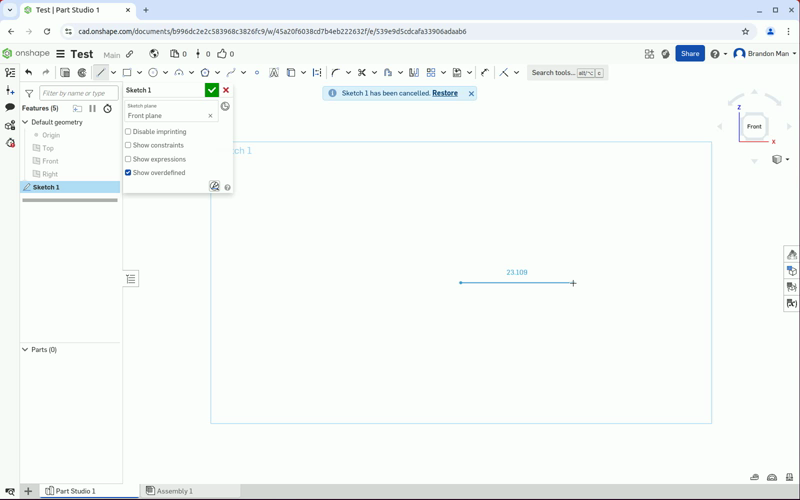
key_up(shift)
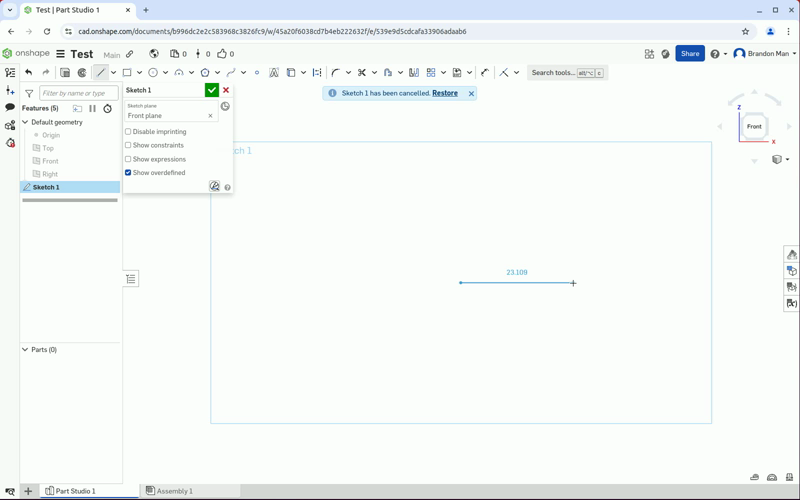
key_down(shift)
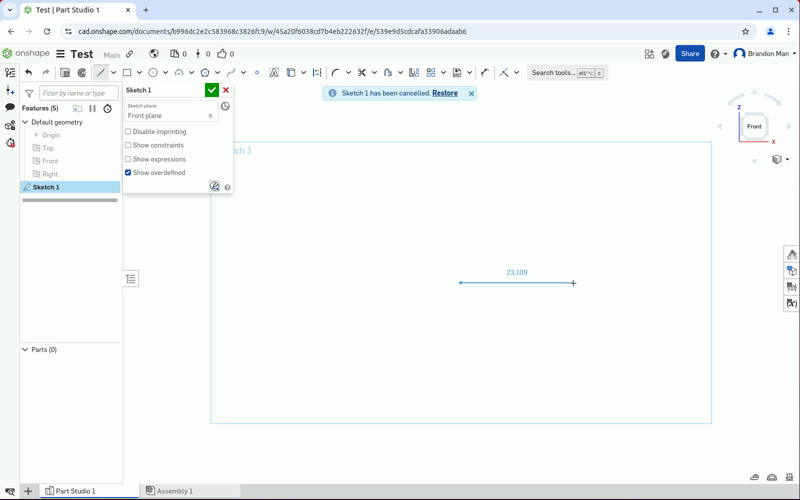
mouse_move(589, 282)
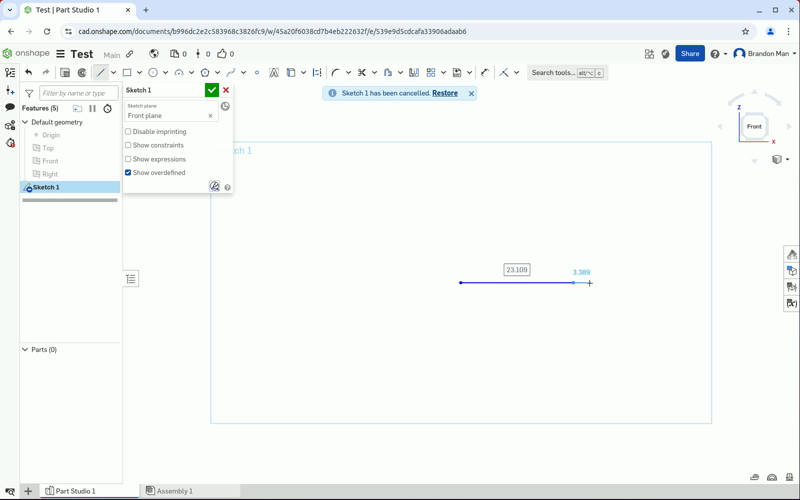
mouse_move(573, 278)
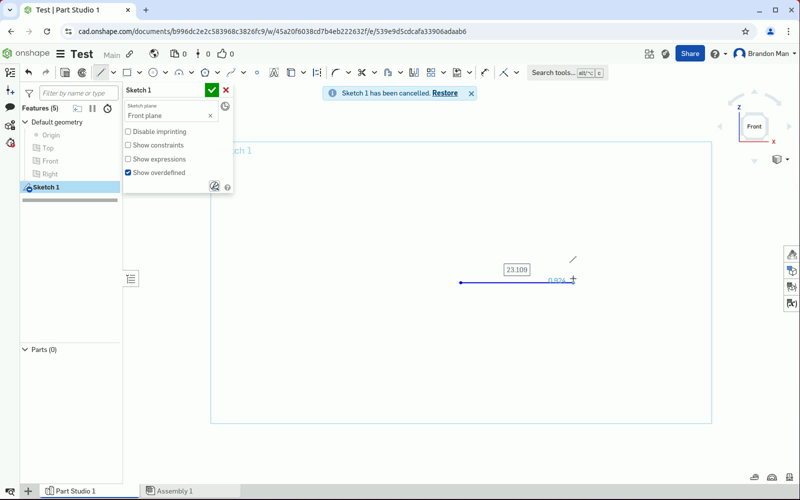
scroll(6)
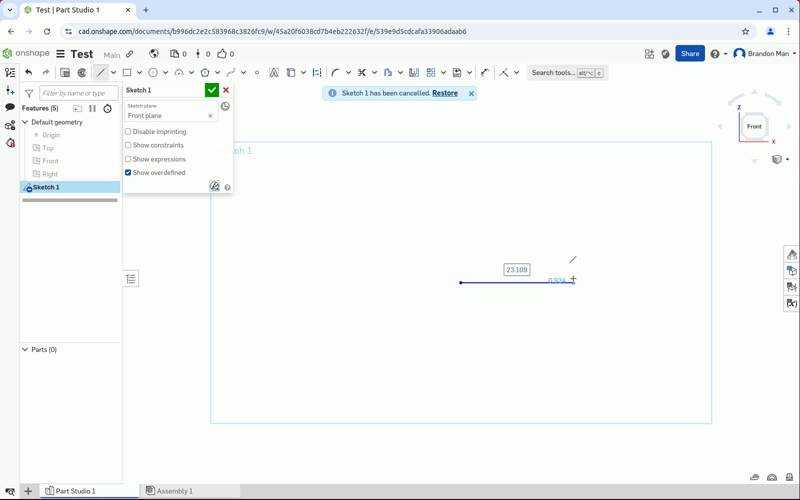
scroll(6)
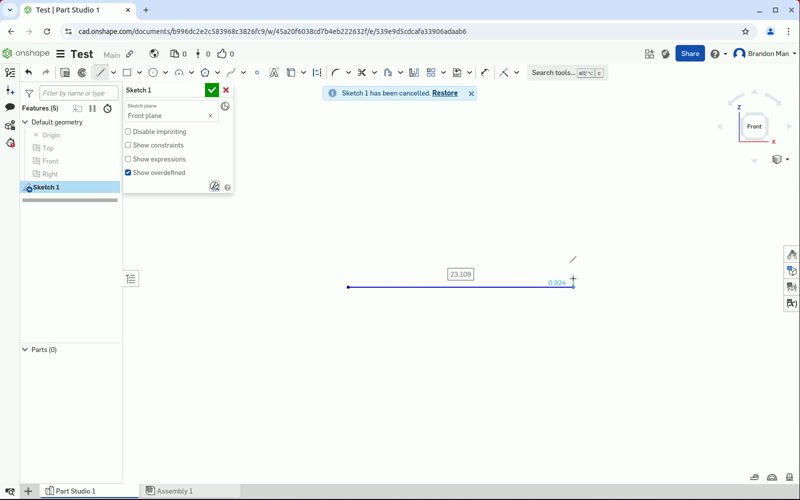
scroll(6)
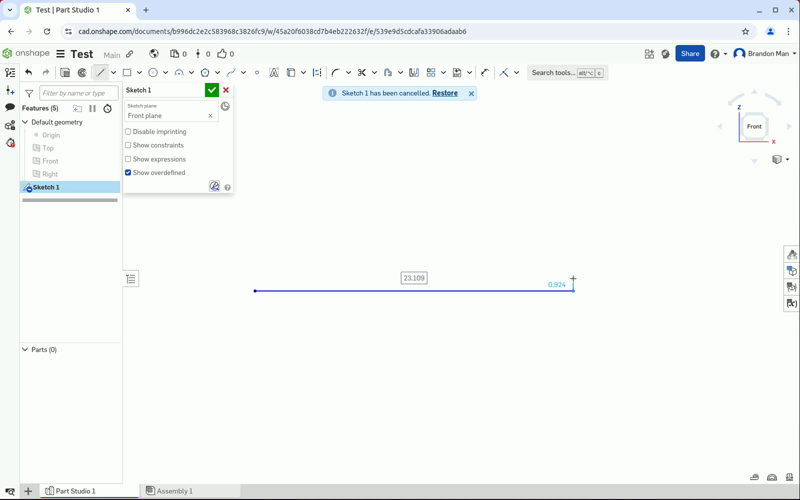
scroll(6)
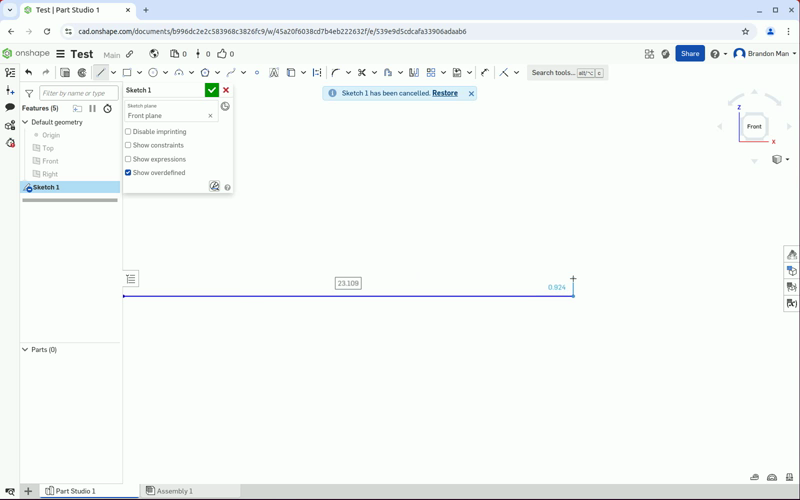
scroll(6)
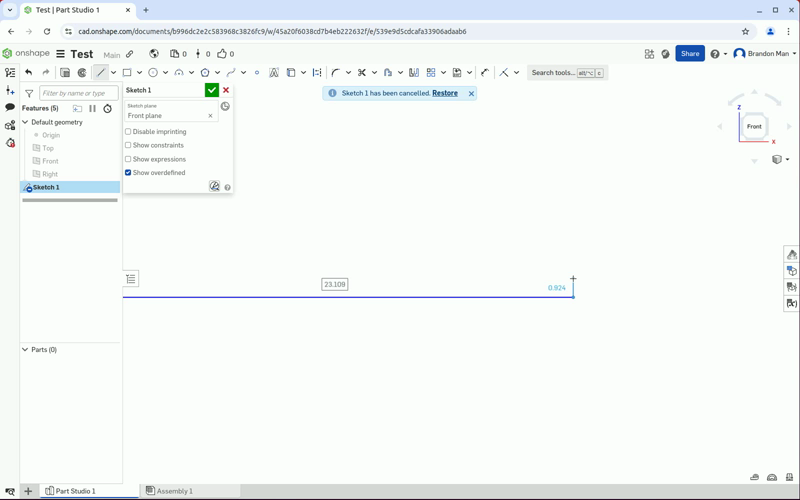
scroll(6)
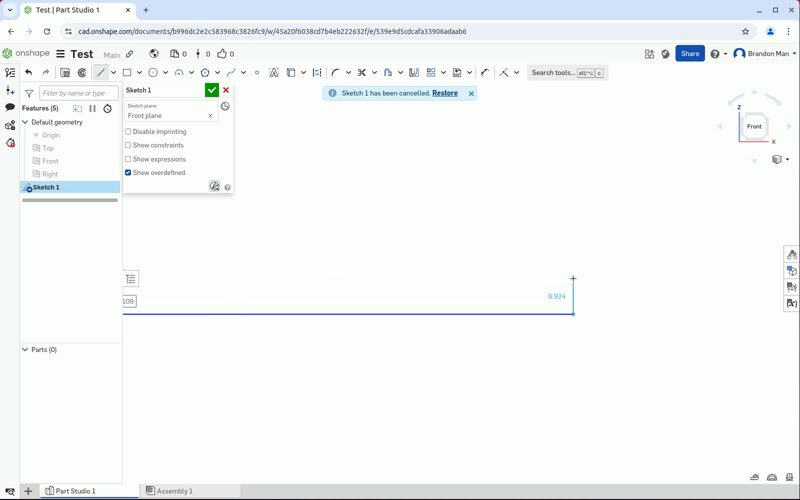
scroll(6)
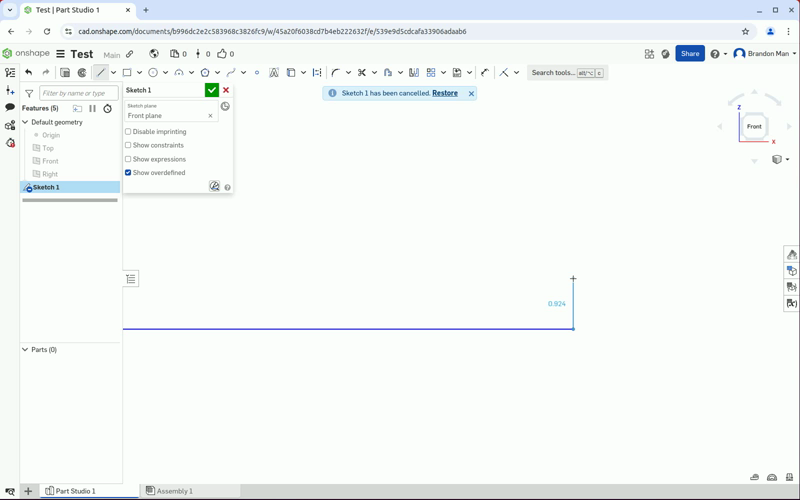
click(573, 278)
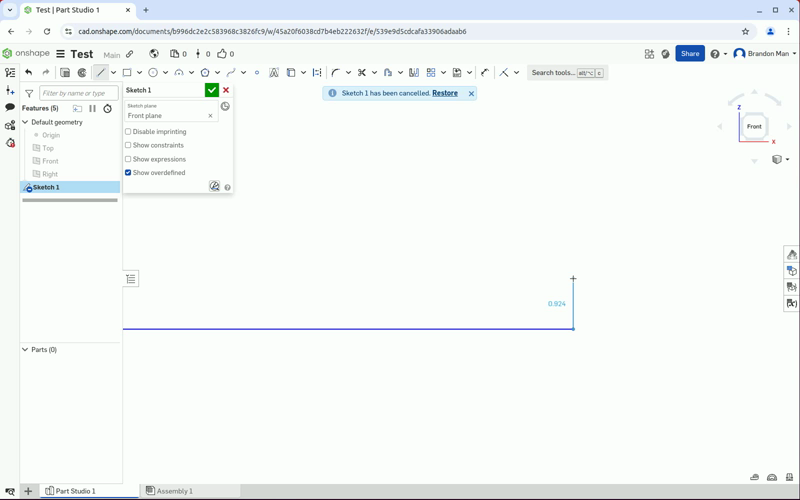
scroll(-6)
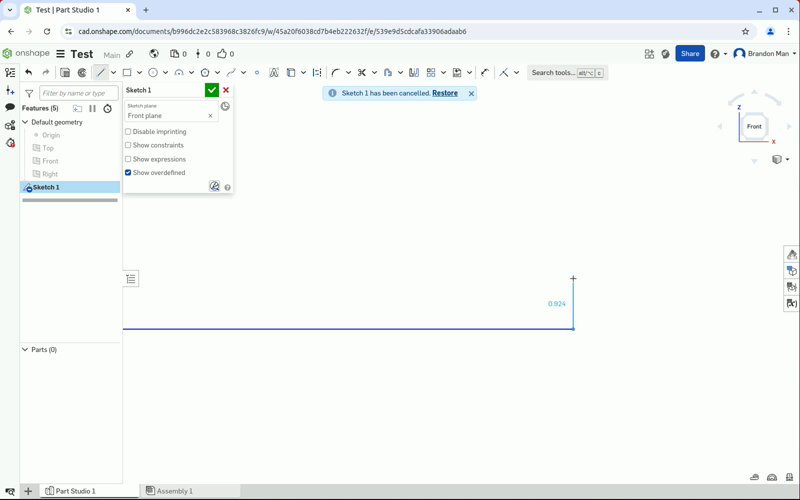
scroll(-6)
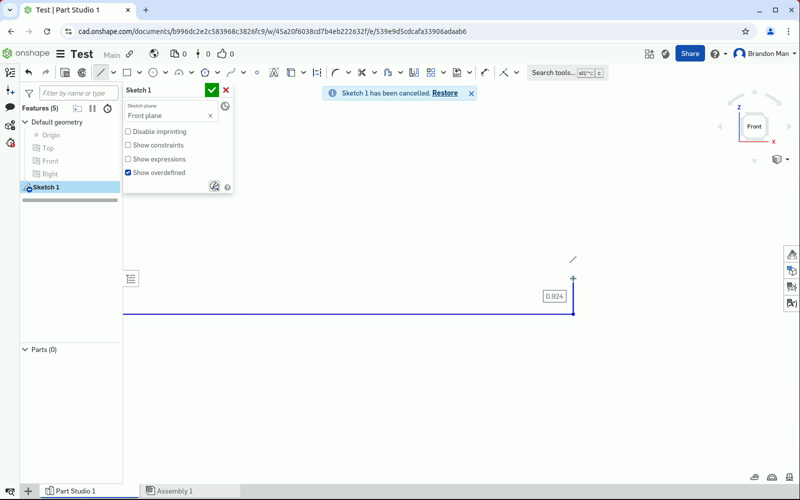
scroll(-6)
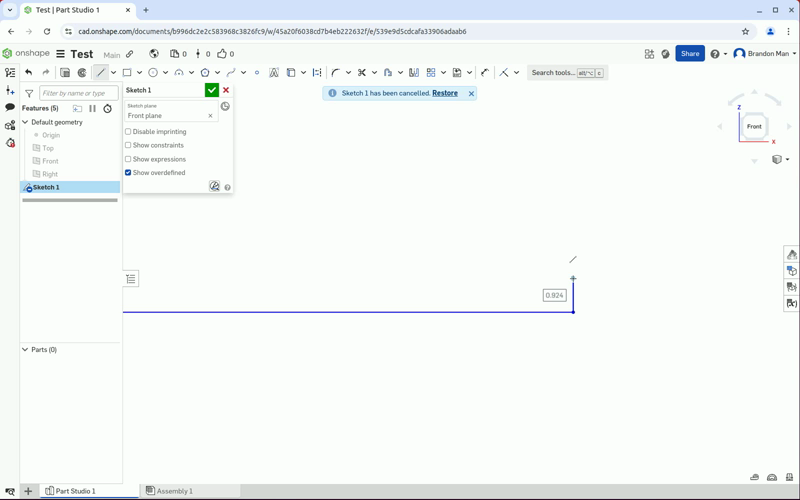
scroll(-6)
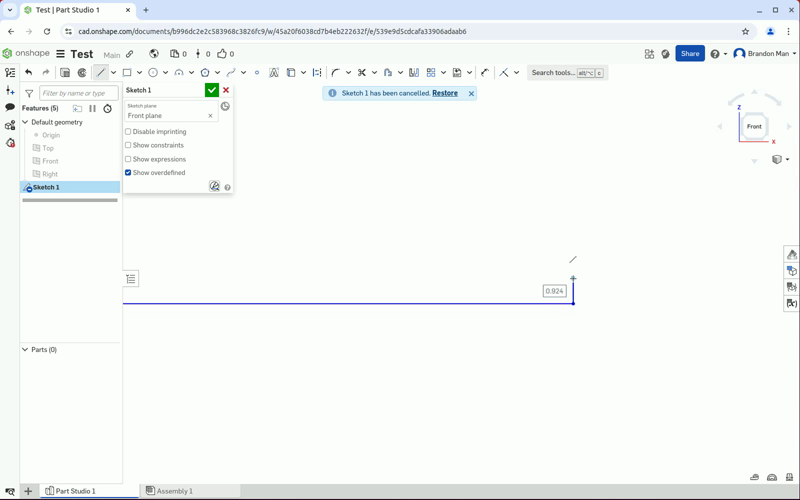
scroll(-6)
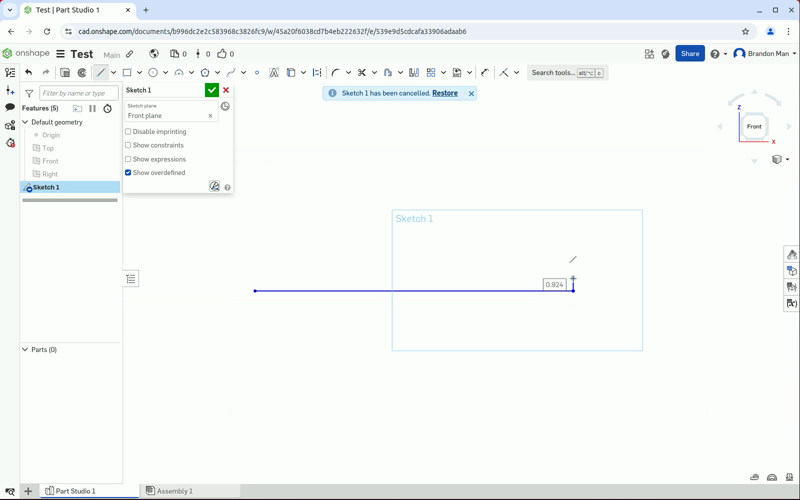
scroll(-6)
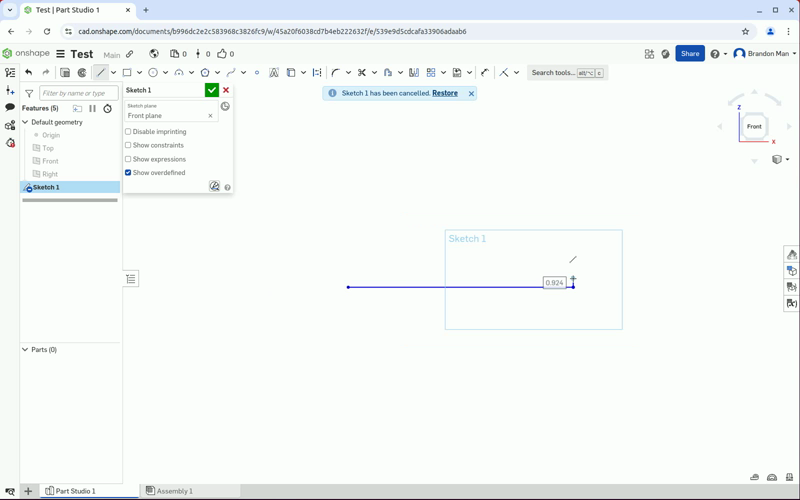
scroll(-6)
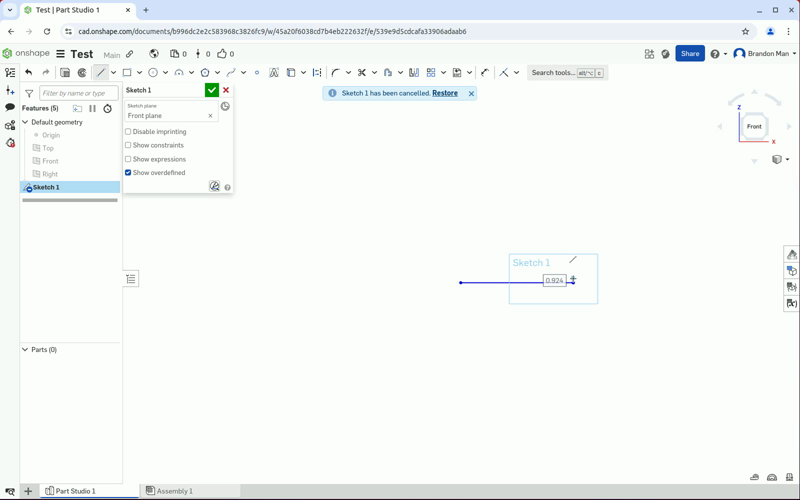
key_up(shift)
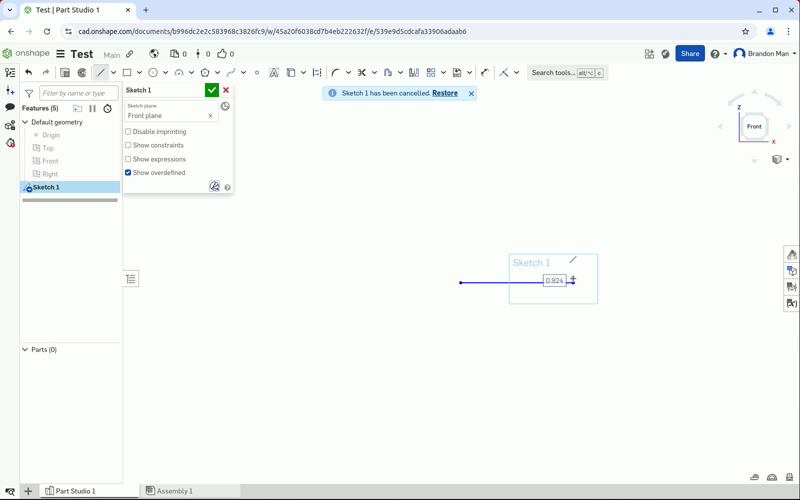
key_down(shift)
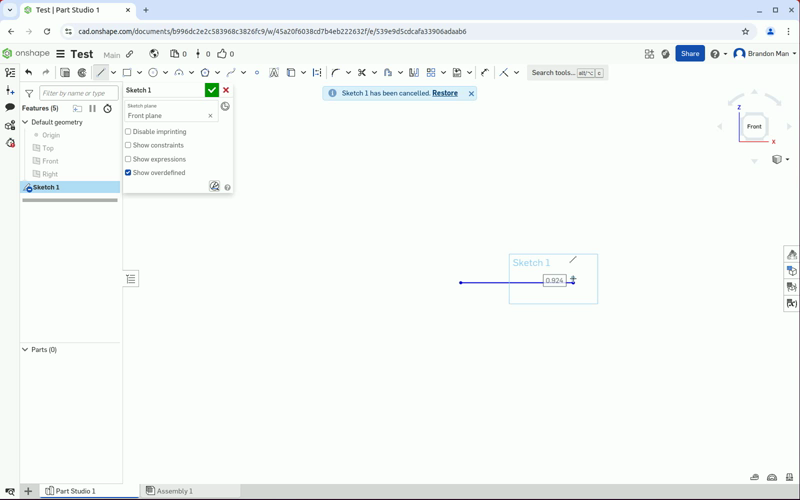
mouse_move(460, 278)
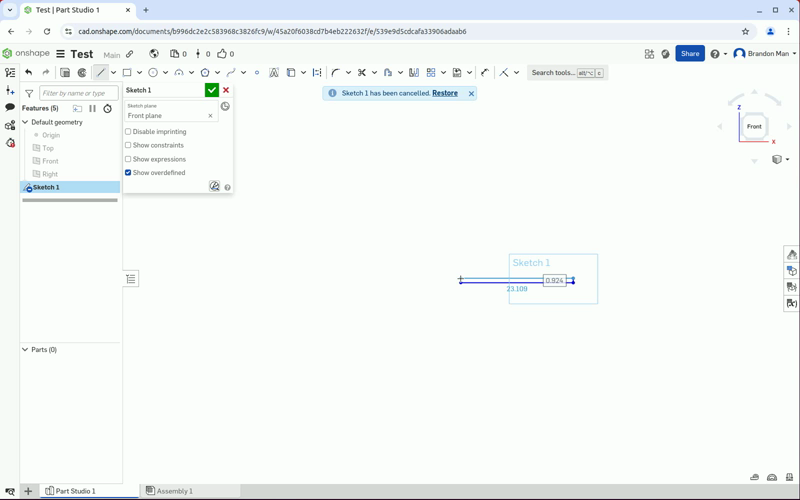
click(460, 278)
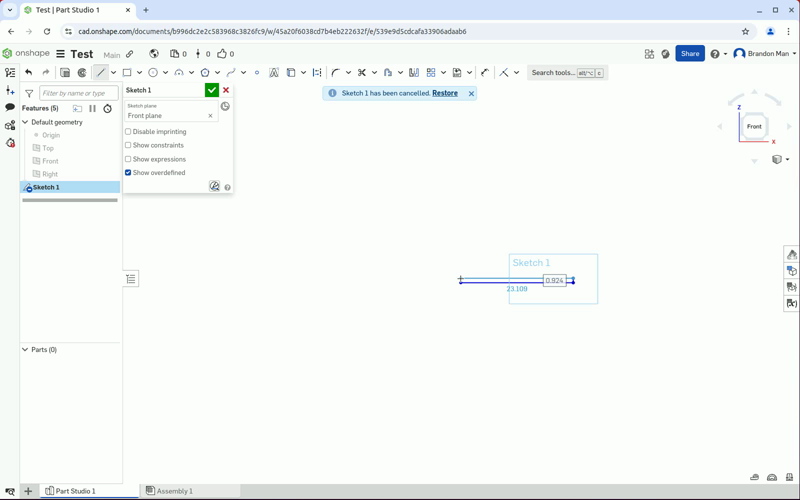
key_up(shift)
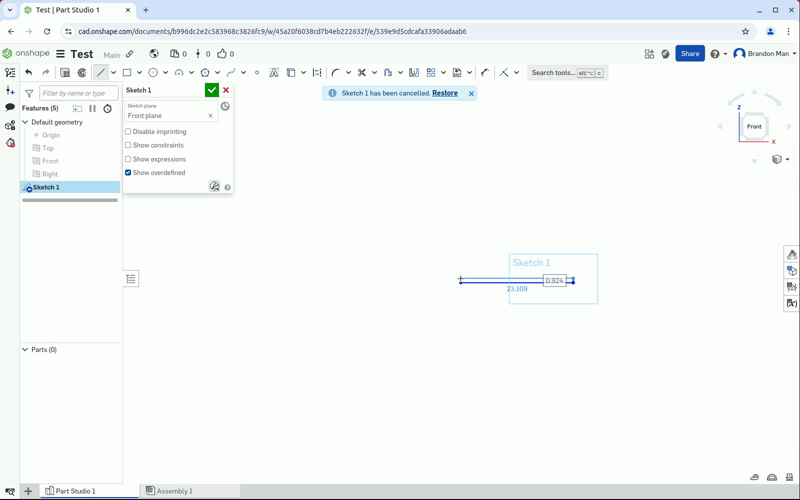
mouse_move(490, 278)
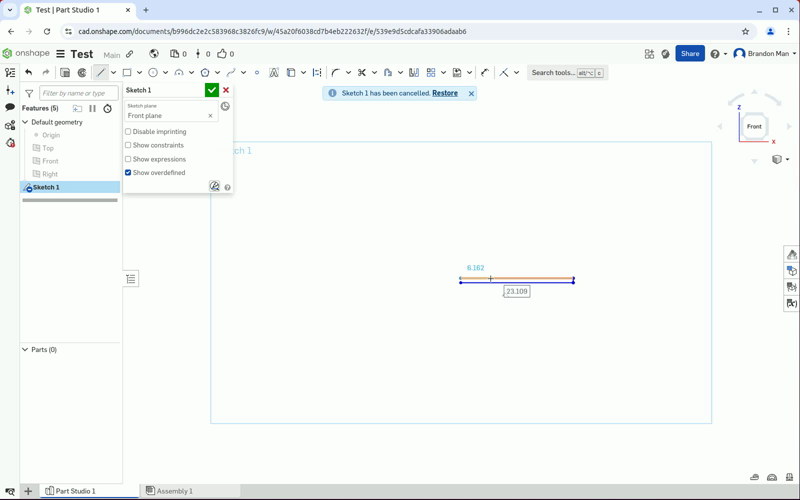
key_down(shift)
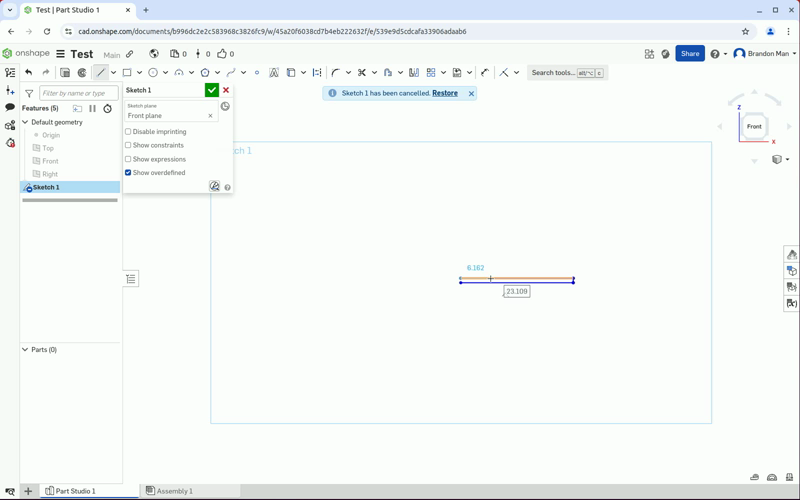
mouse_move(460, 282)
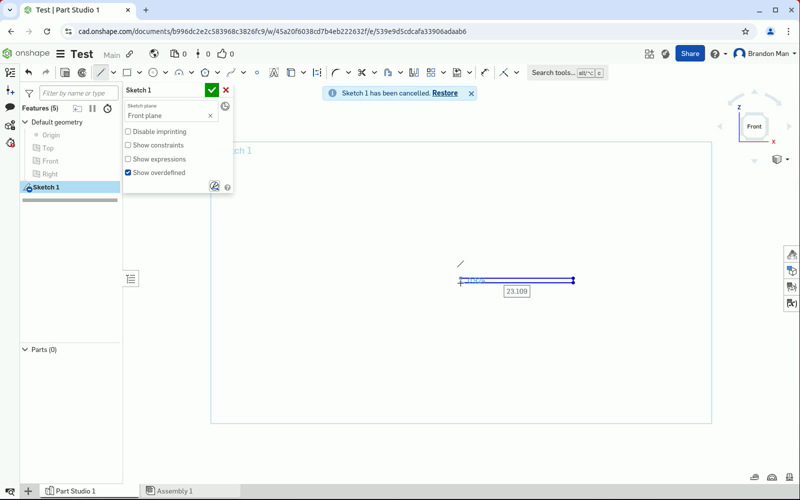
scroll(6)
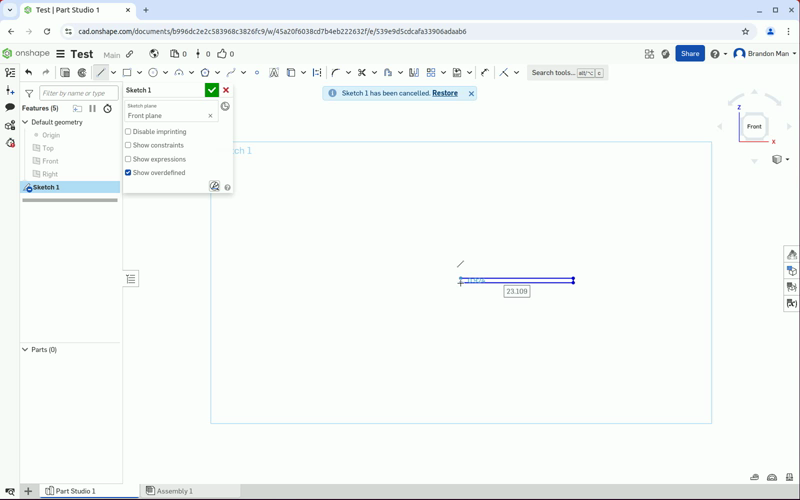
scroll(6)
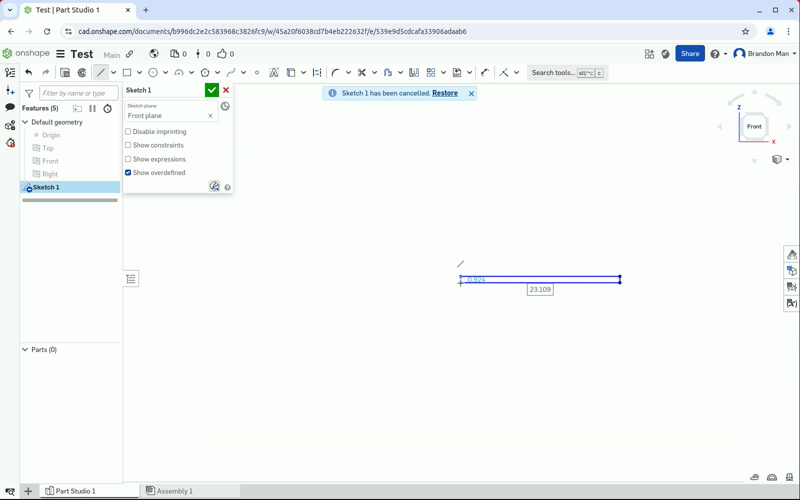
scroll(6)
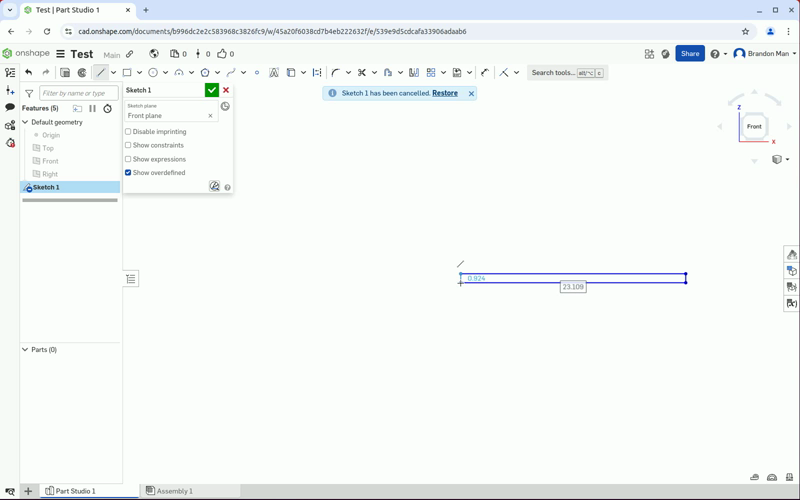
scroll(6)
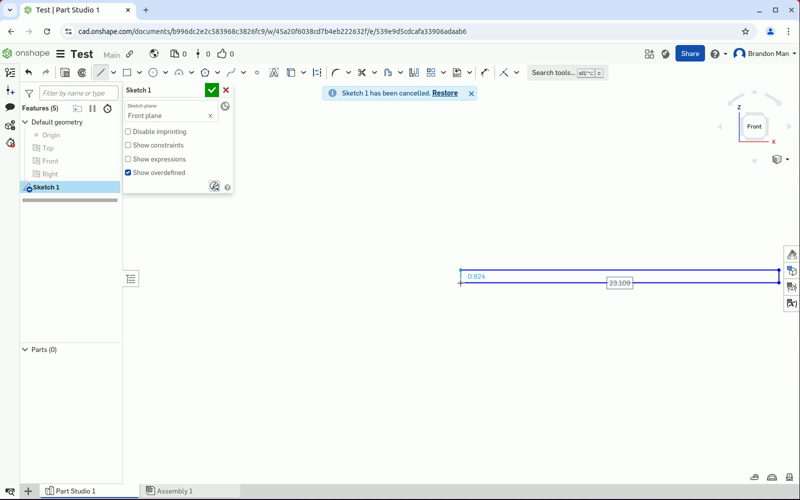
scroll(6)
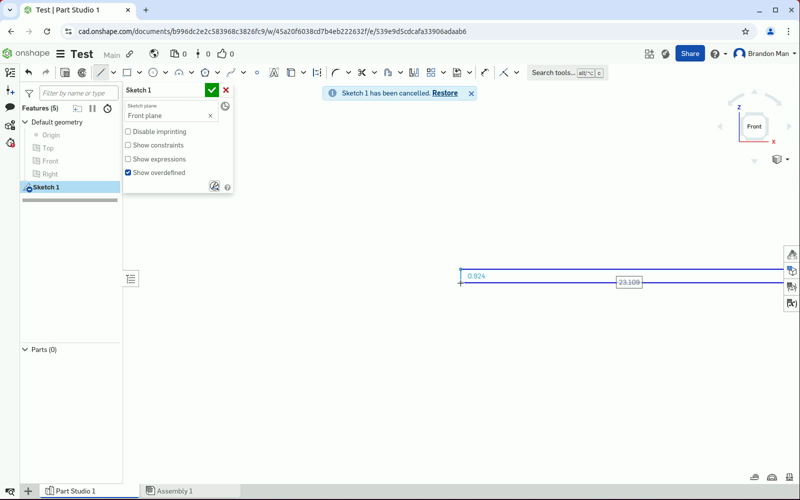
scroll(6)
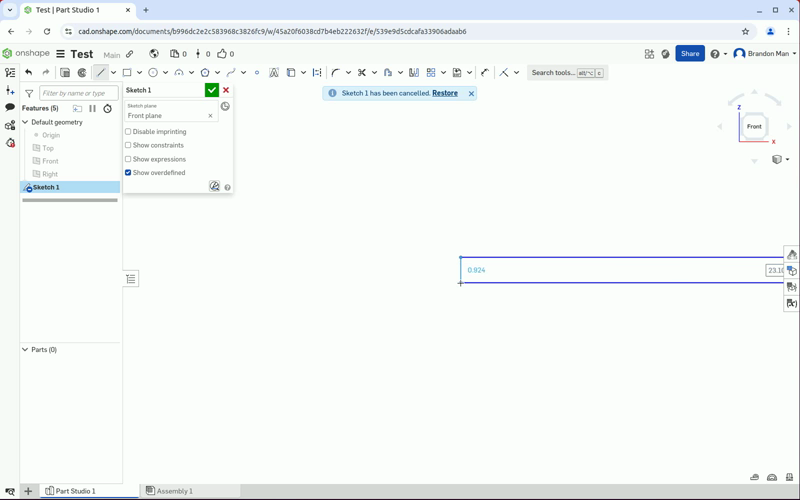
scroll(6)
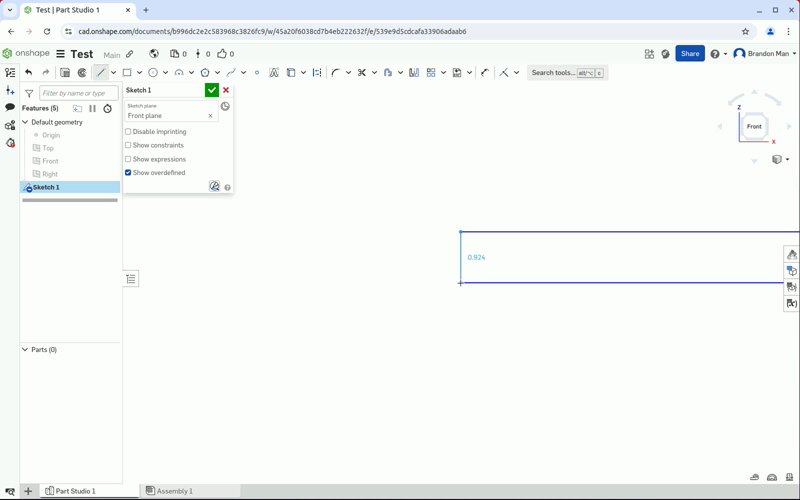
key_up(shift)
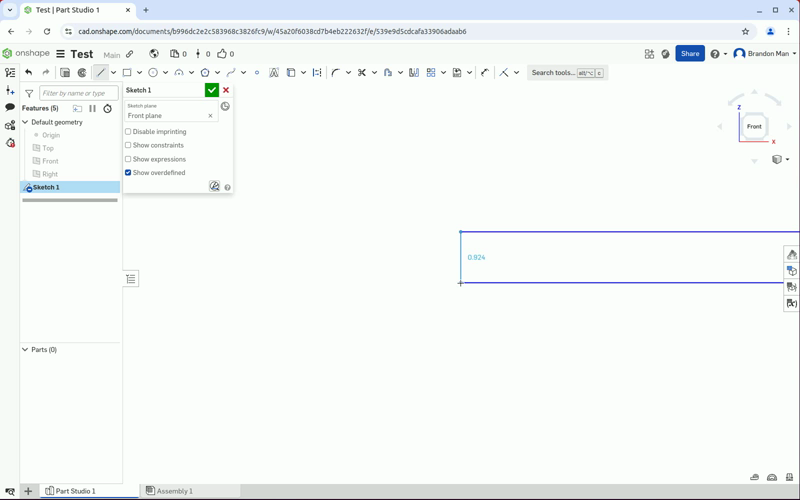
click(460, 282)
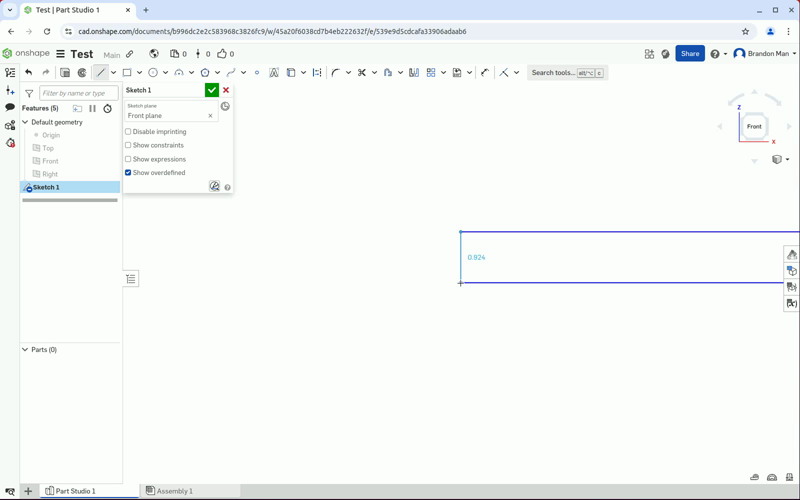
scroll(-6)
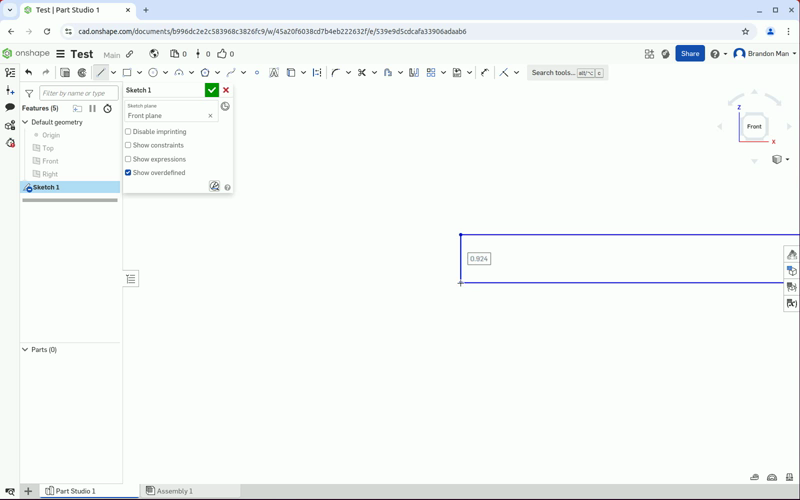
scroll(-6)
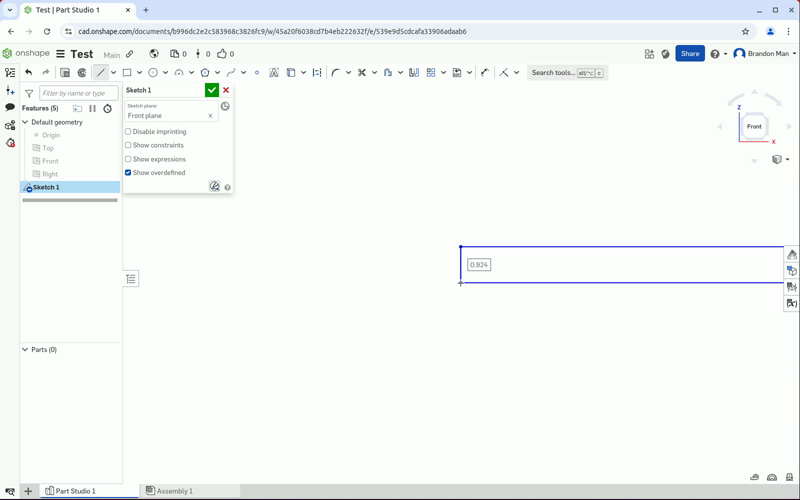
scroll(-6)
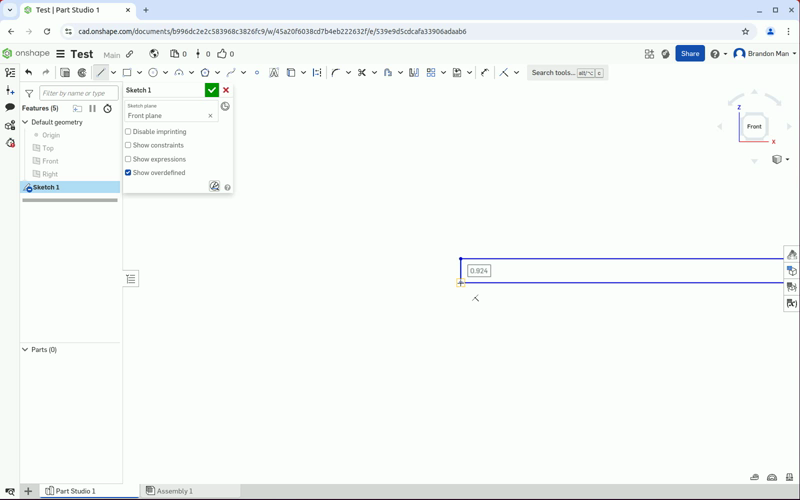
scroll(-6)
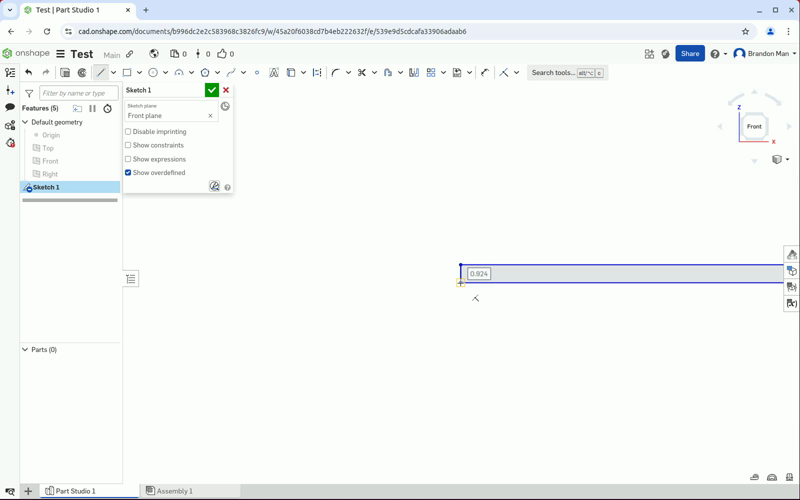
scroll(-6)
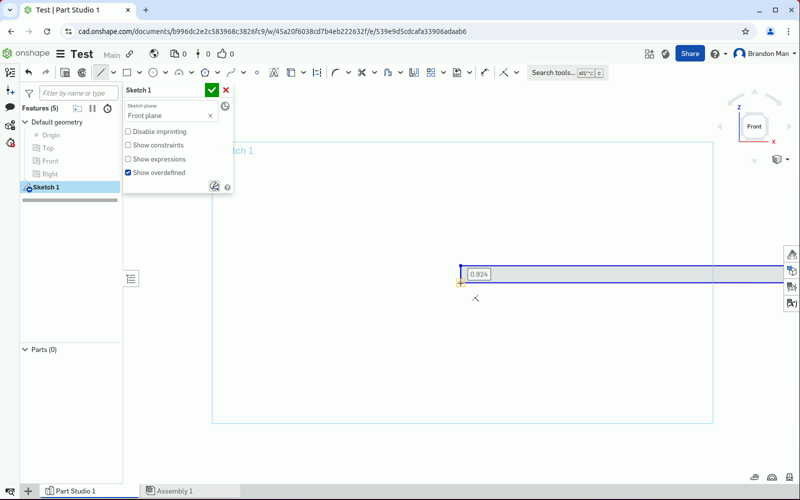
scroll(-6)
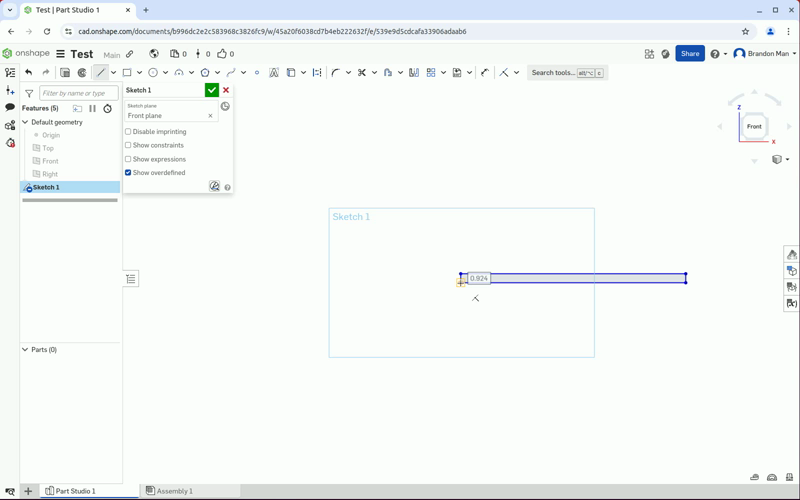
scroll(-6)
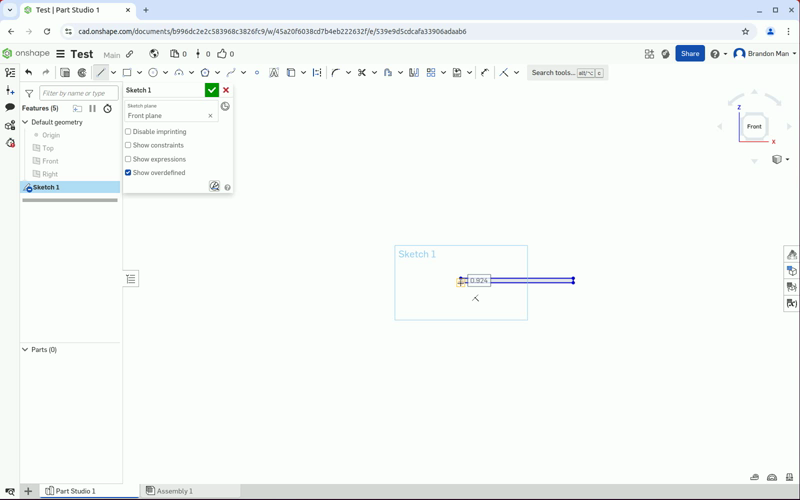
key(esc)
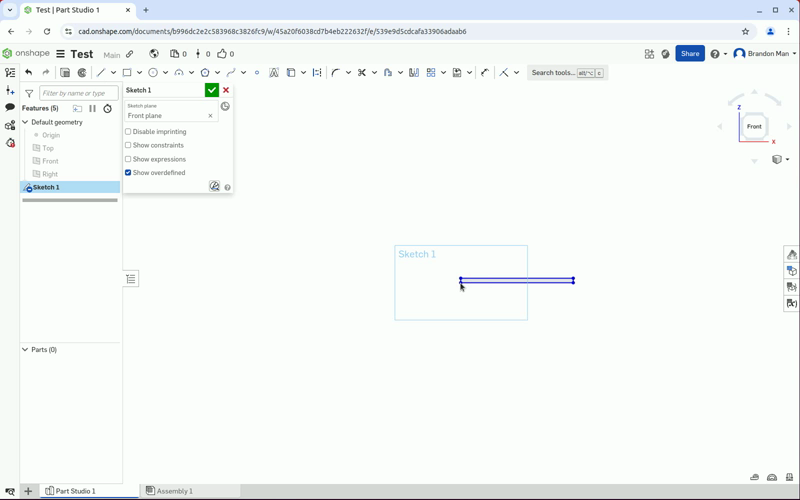
mouse_move(564, 279)
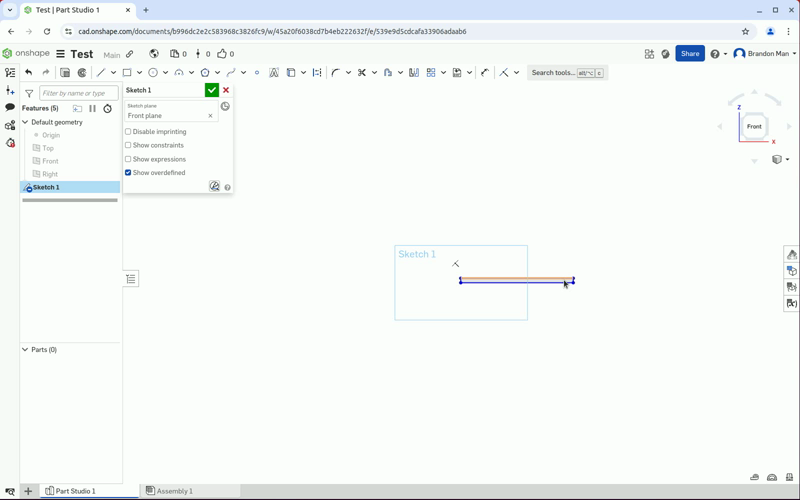
scroll(6)
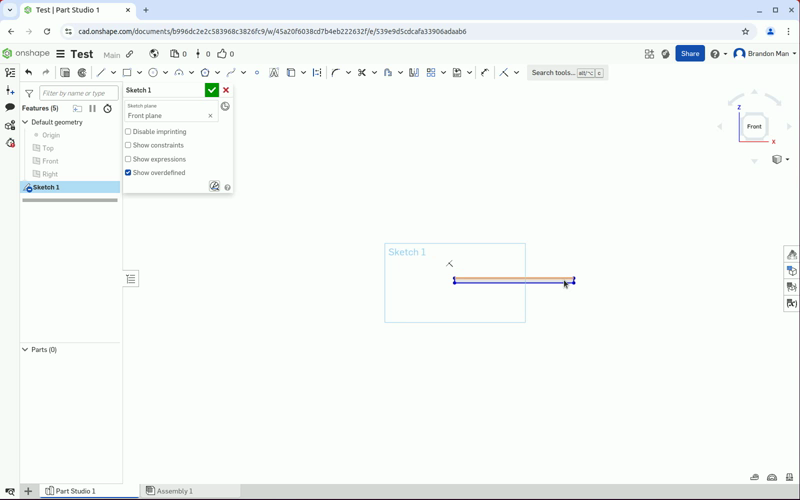
scroll(6)
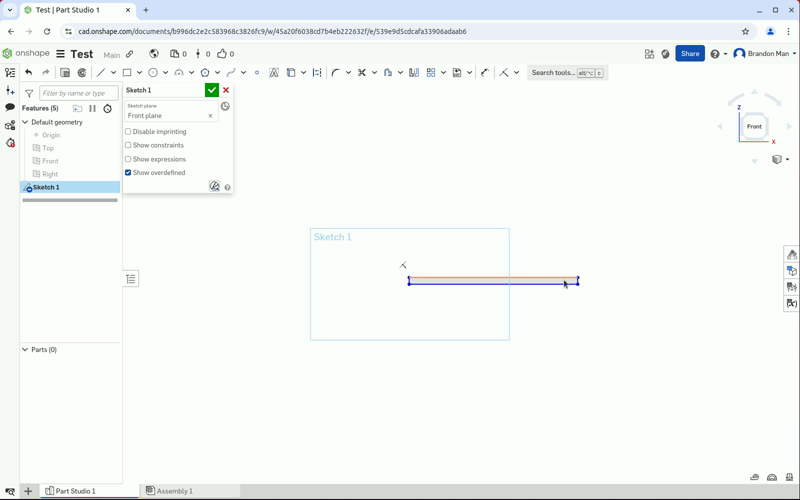
scroll(6)
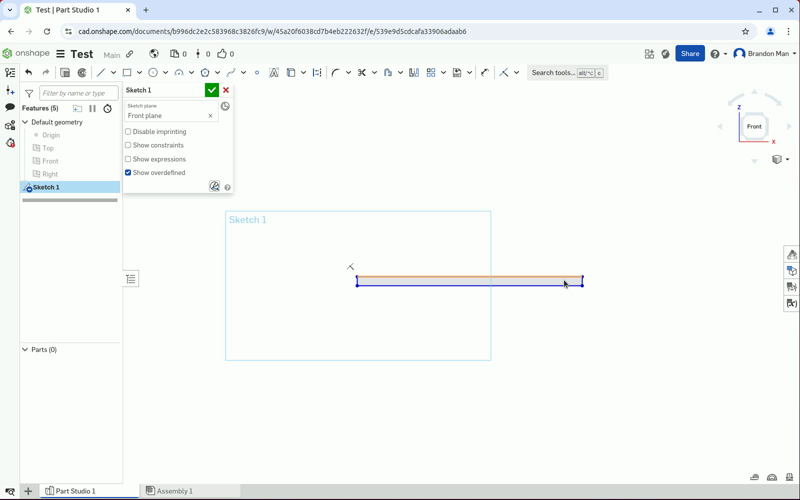
scroll(6)
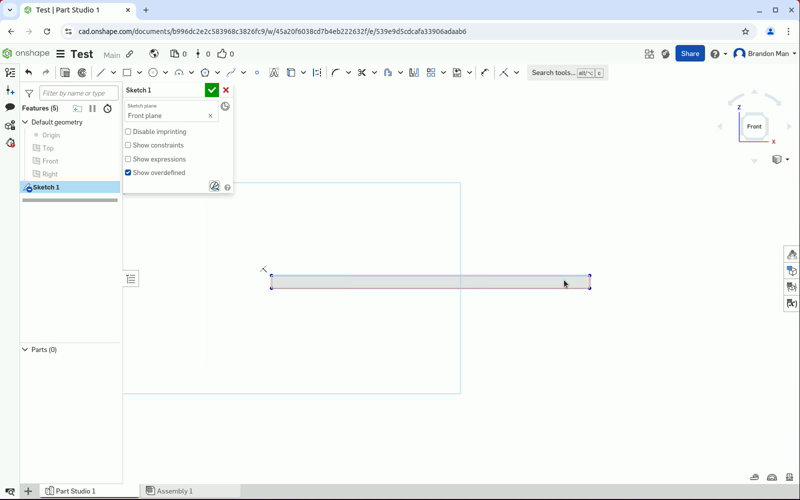
scroll(6)
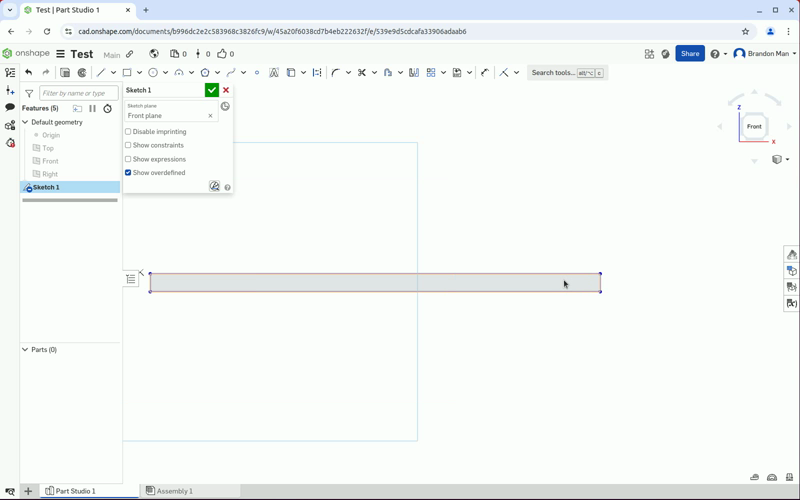
scroll(6)
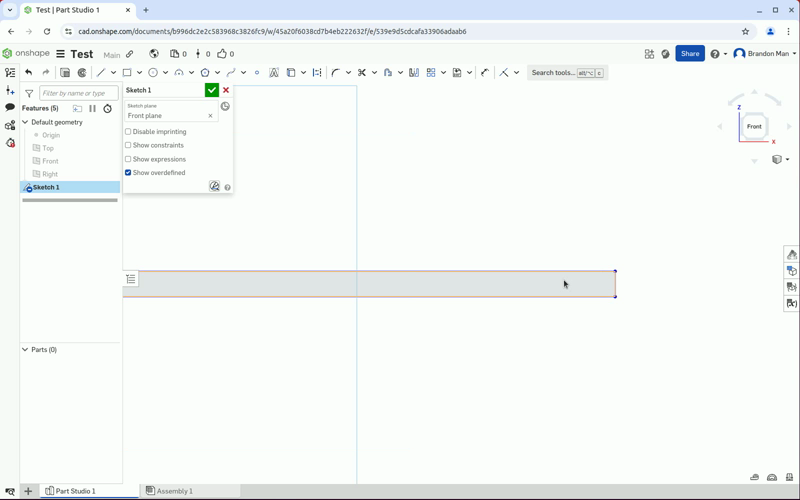
scroll(6)
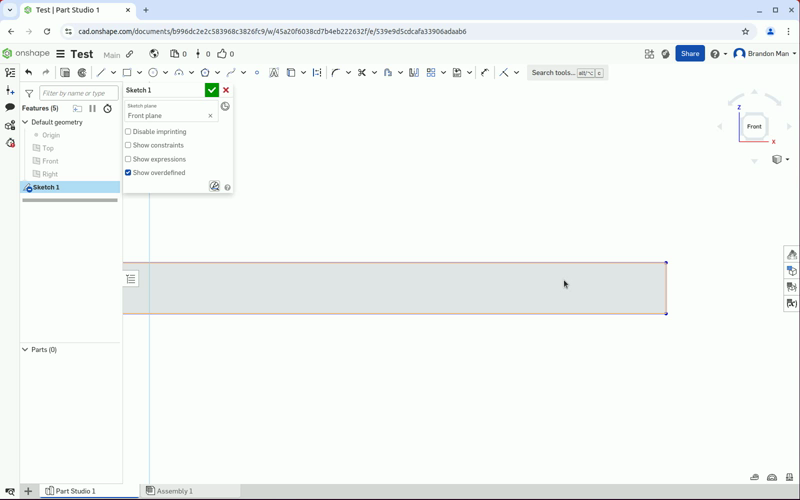
click(564, 279)
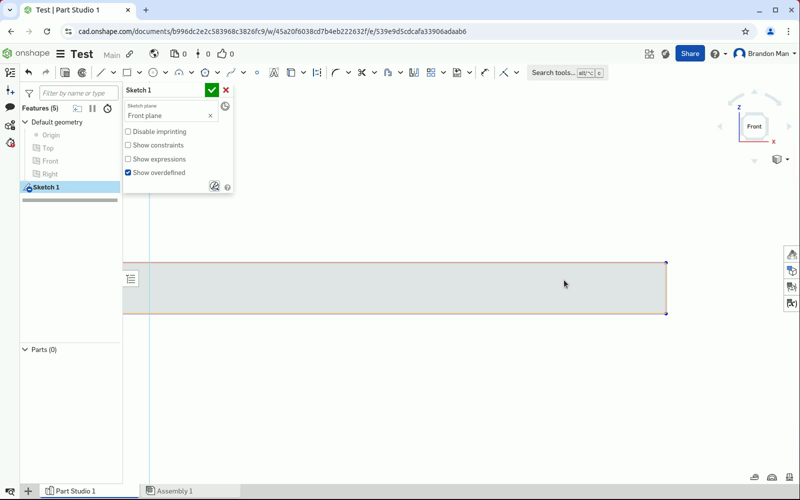
scroll(-6)
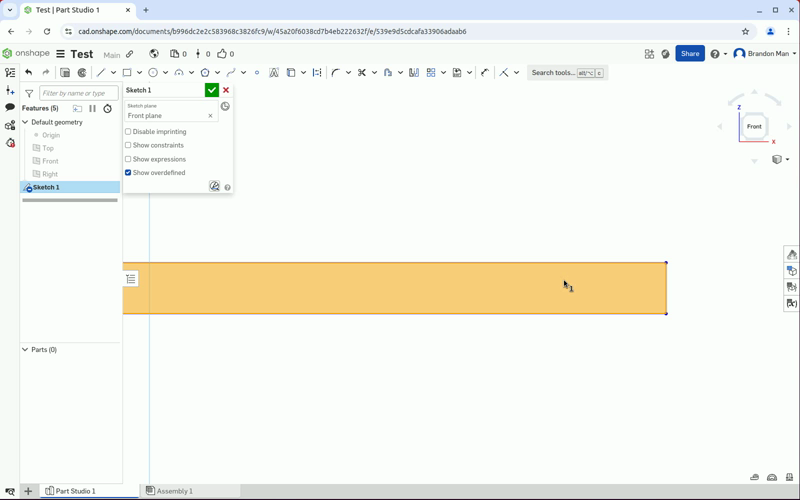
scroll(-6)
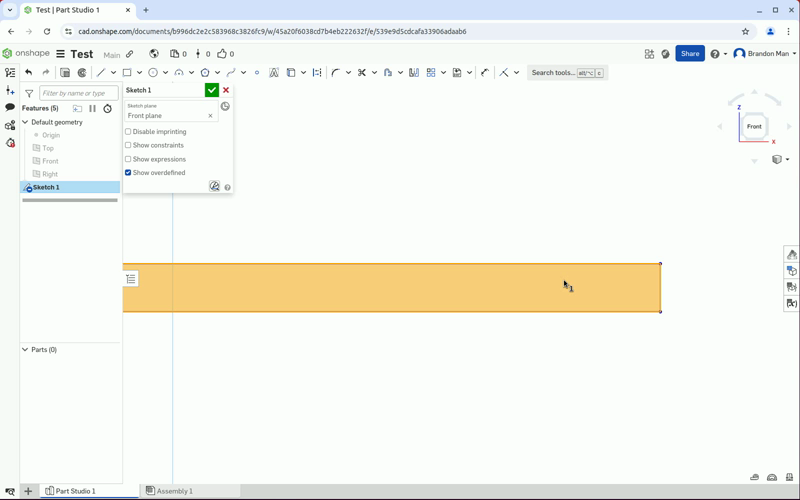
scroll(-6)
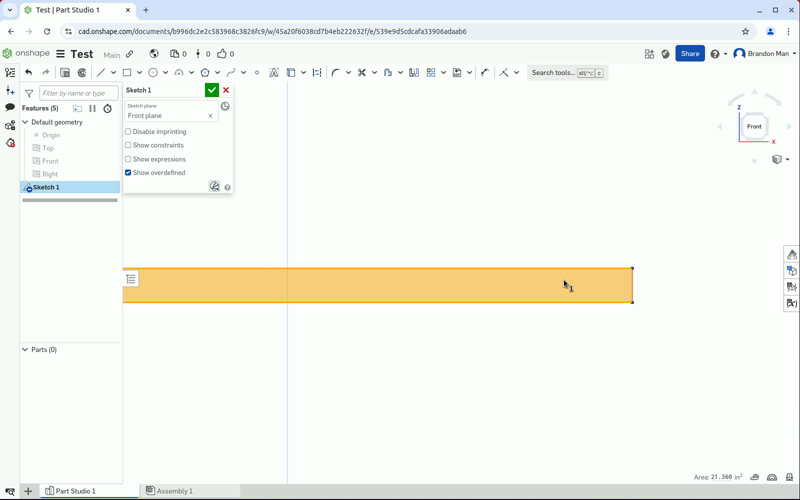
scroll(-6)
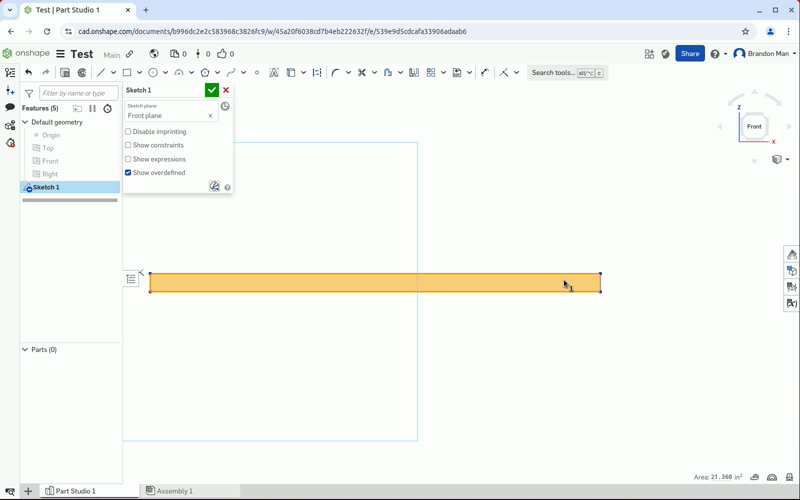
scroll(-6)
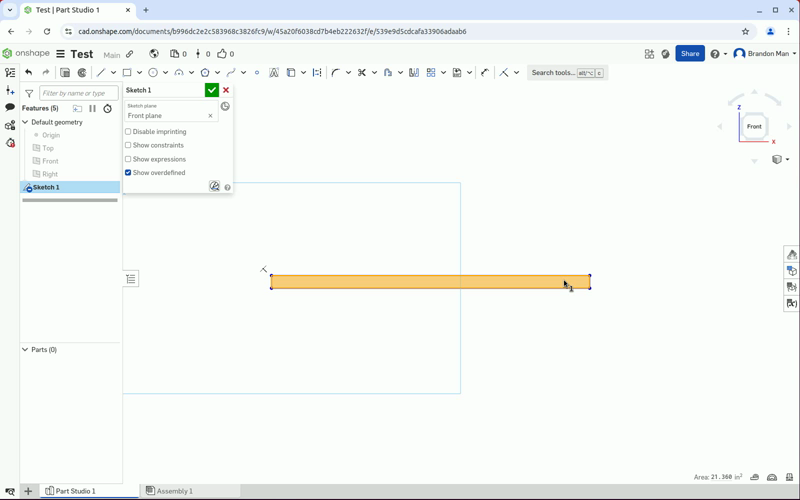
scroll(-6)
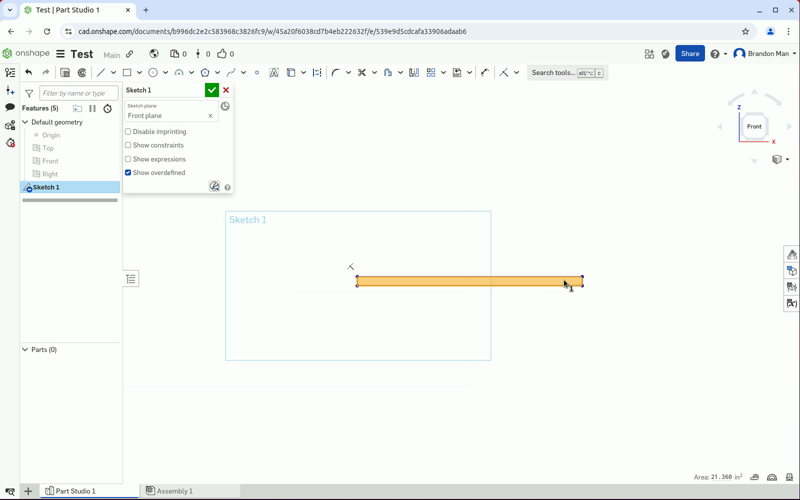
scroll(-6)
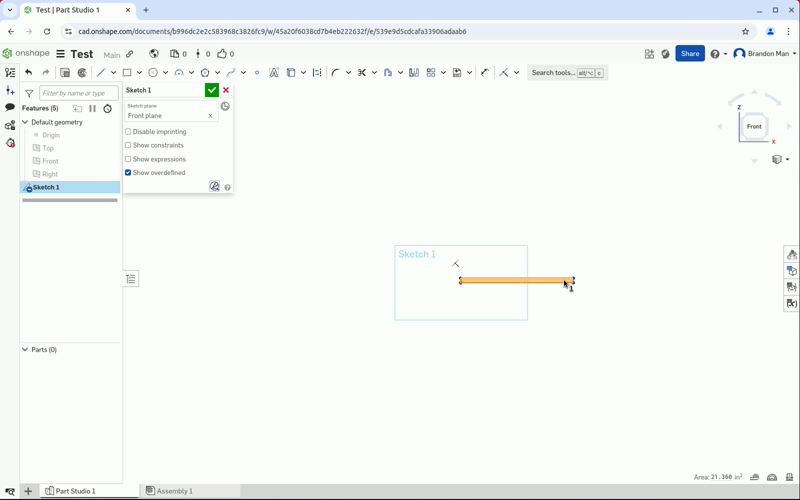
mouse_move(73, 352)
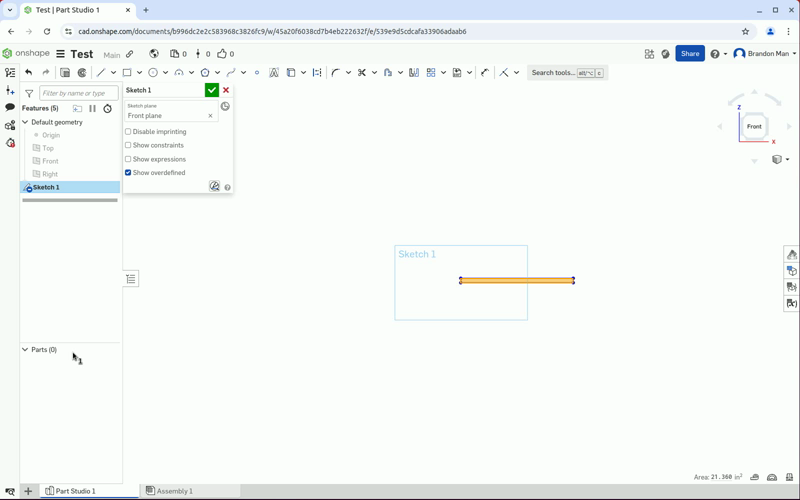
key(shift+y)
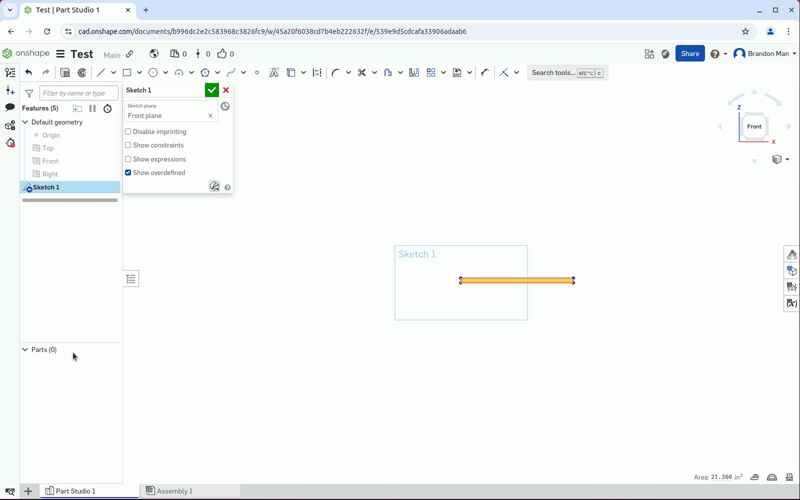
key(shift+e)
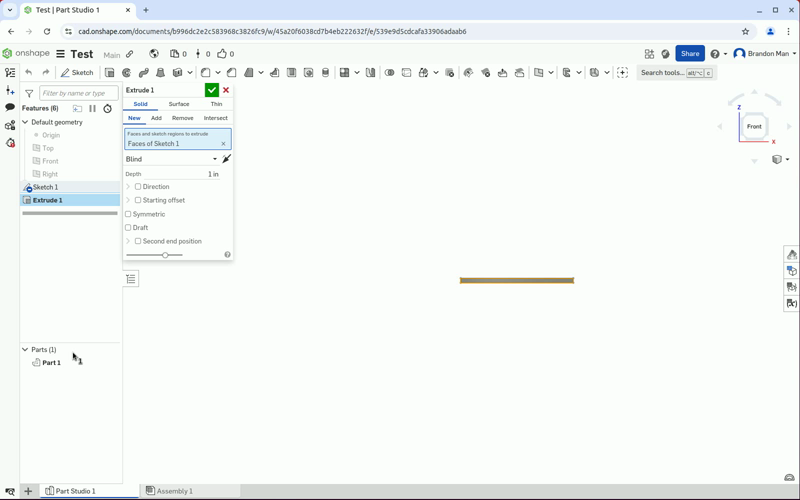
mouse_move(143, 106)
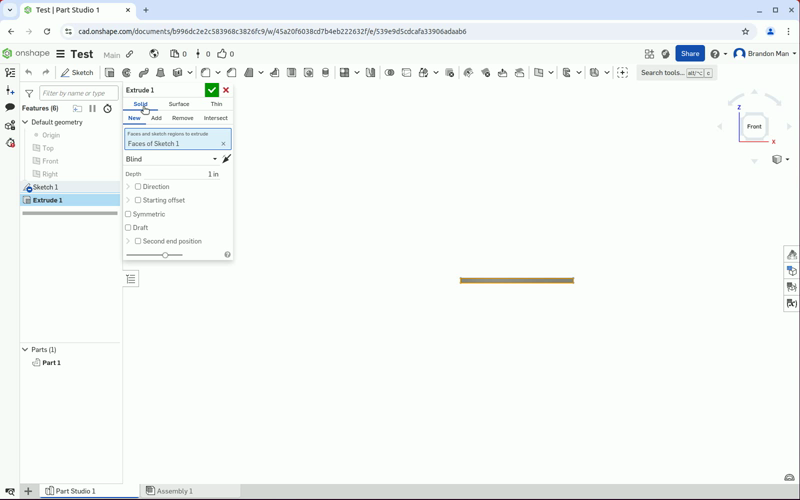
click(143, 106)
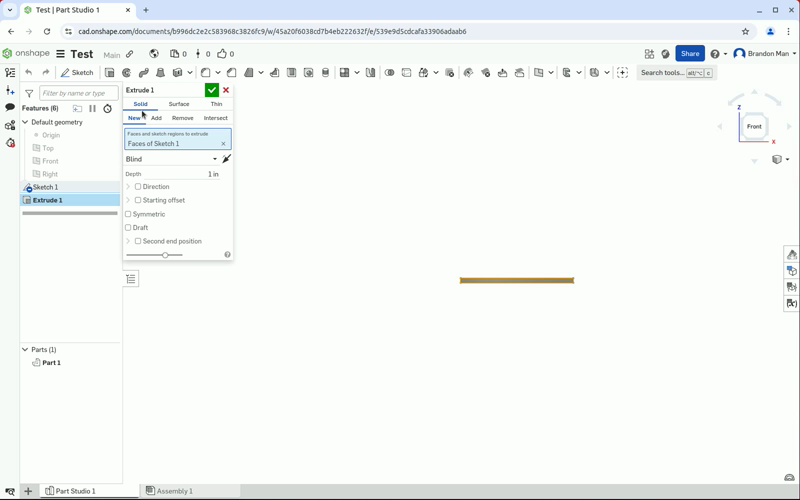
mouse_move(137, 120)
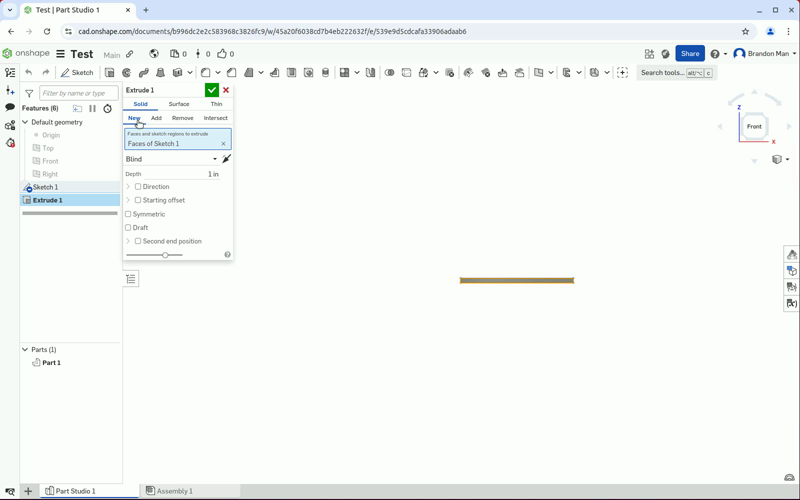
click(137, 120)
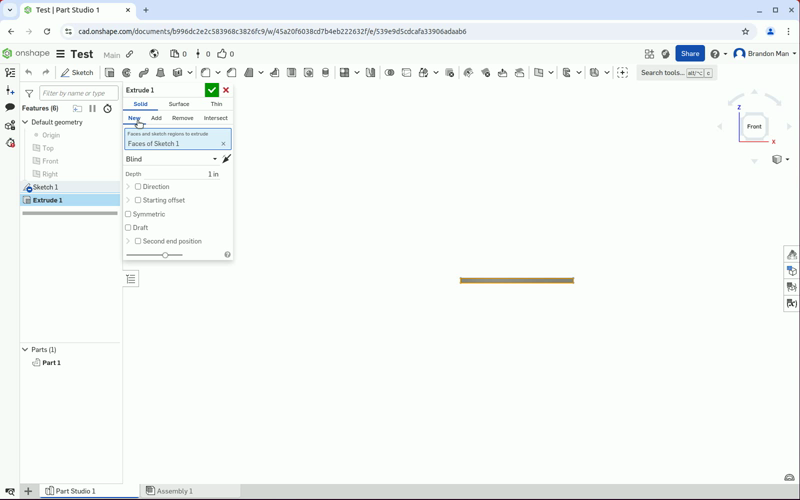
key(tab, 4)
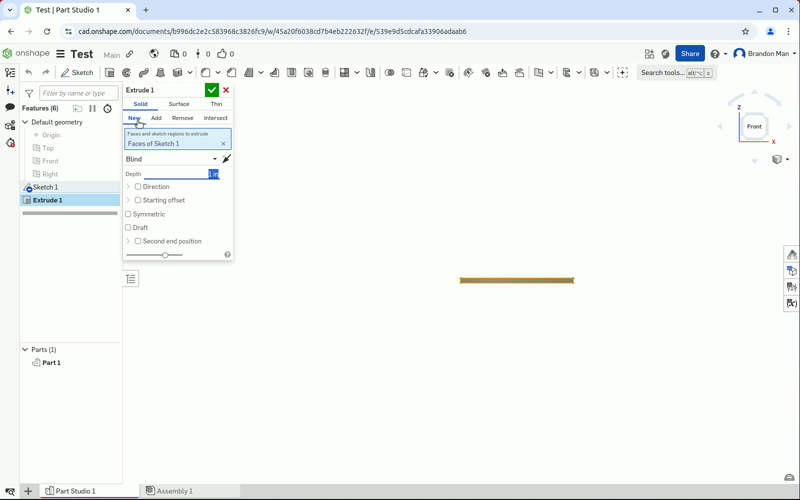
text(0.241)
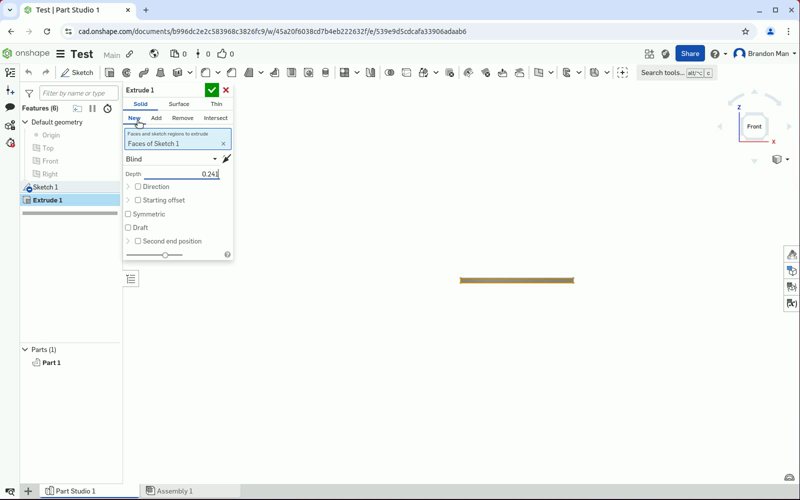
key(enter)
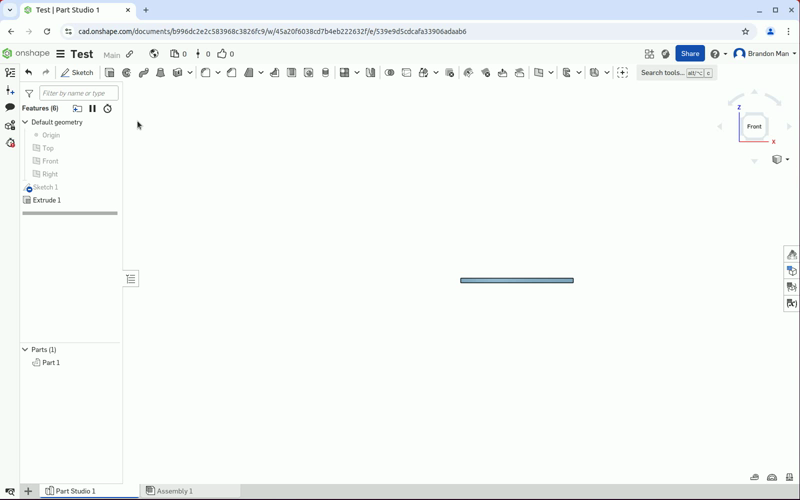
key(shift+h)
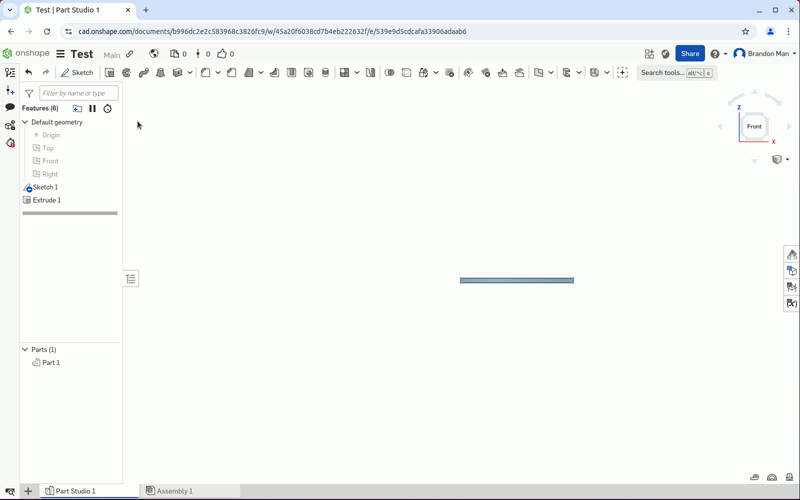
key(shift+h)
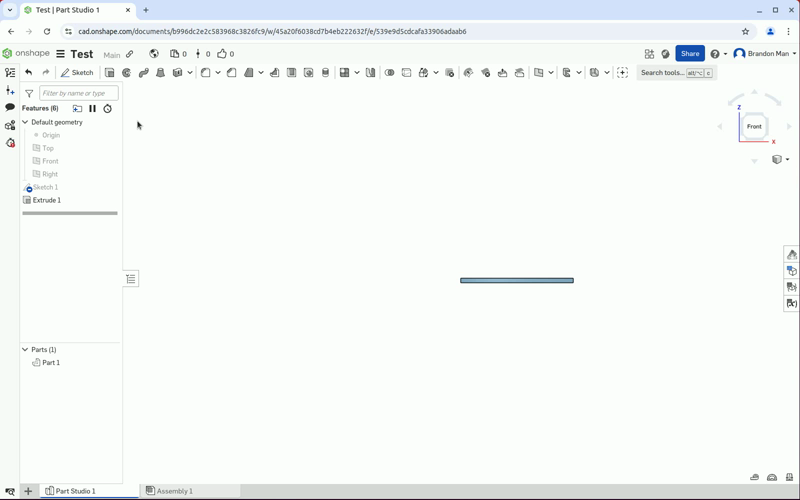
mouse_move(73, 189)
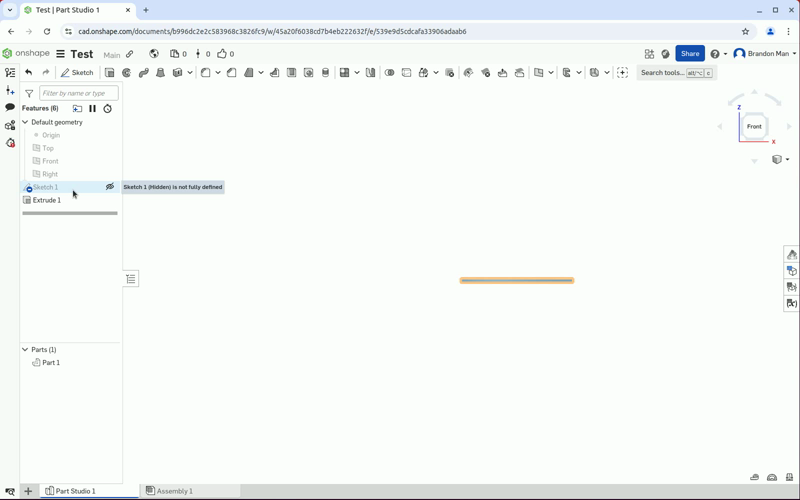
click(73, 189)
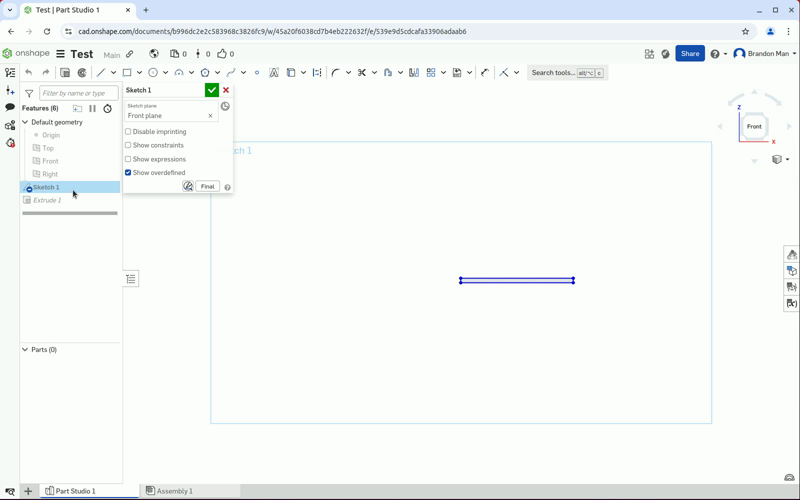
mouse_move(229, 92)
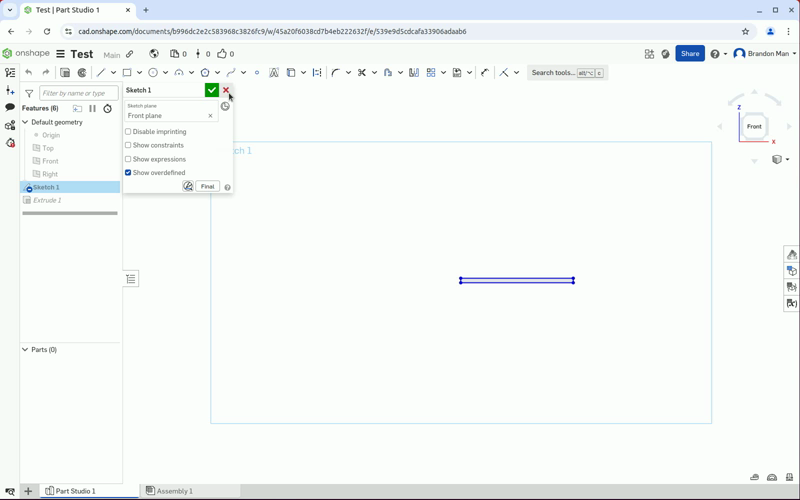
click(229, 92)
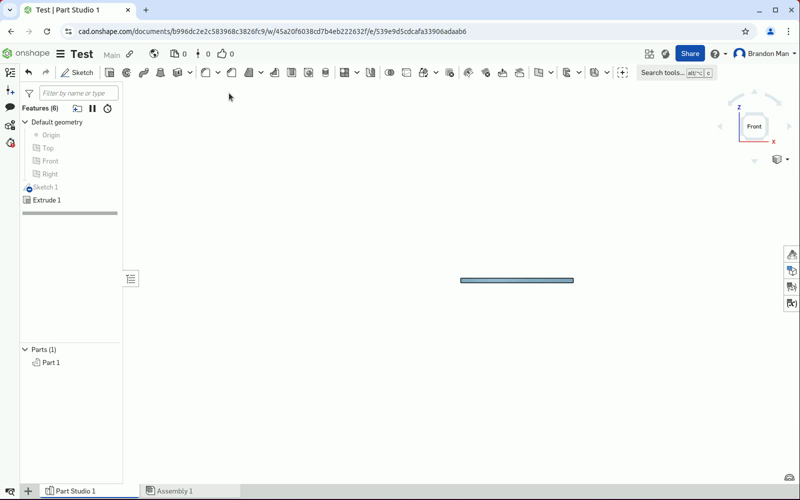
mouse_move(73, 352)
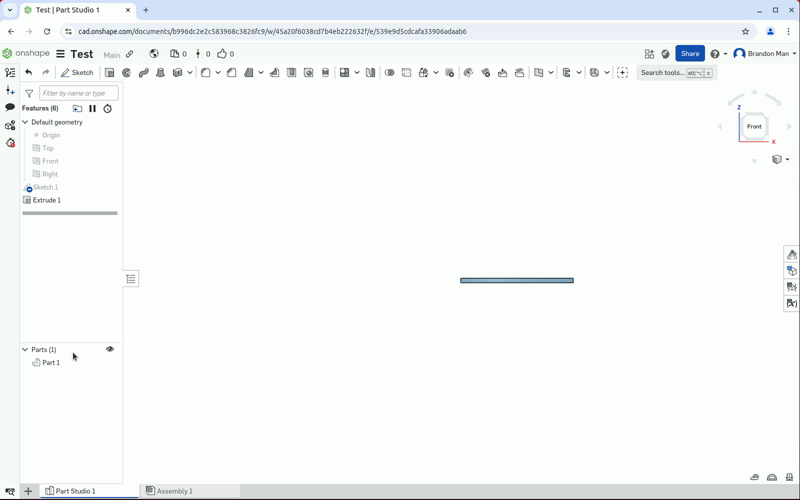
key(y)
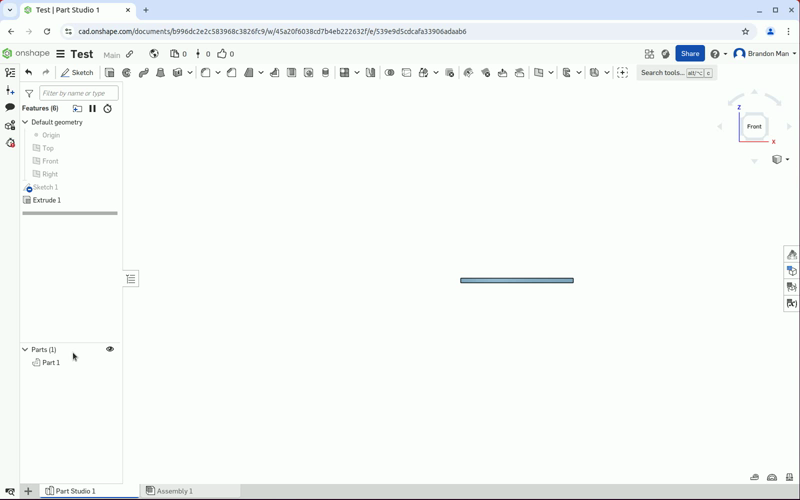
key(shift+p)
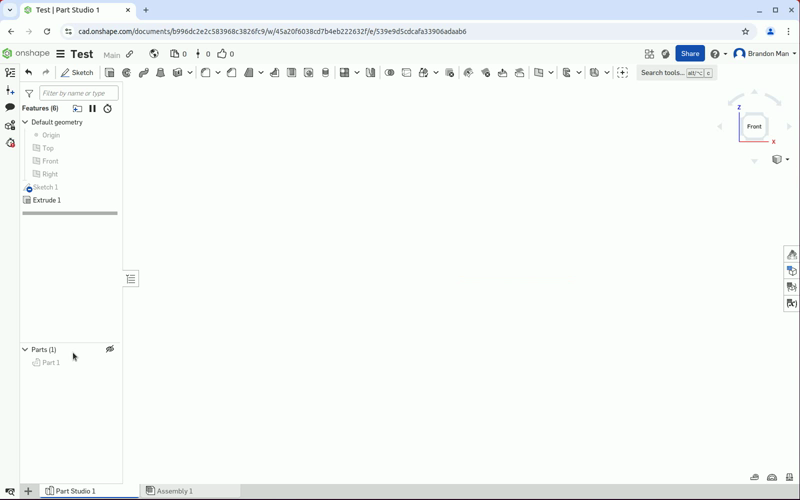
key(space)
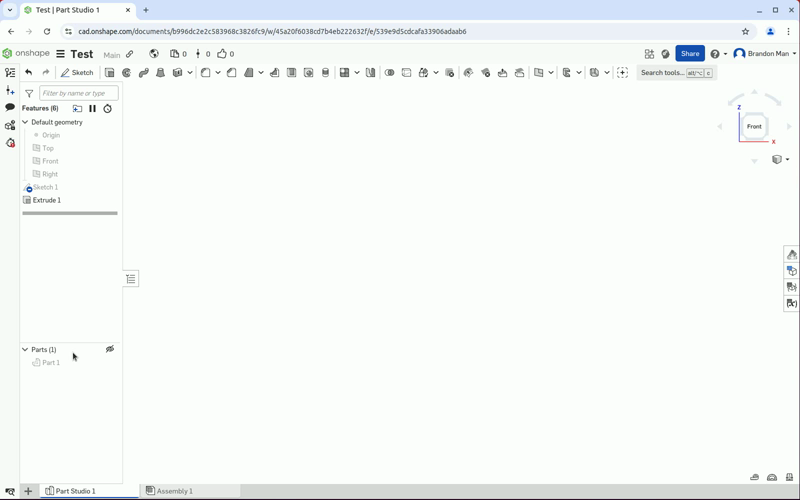
key_down(shift)
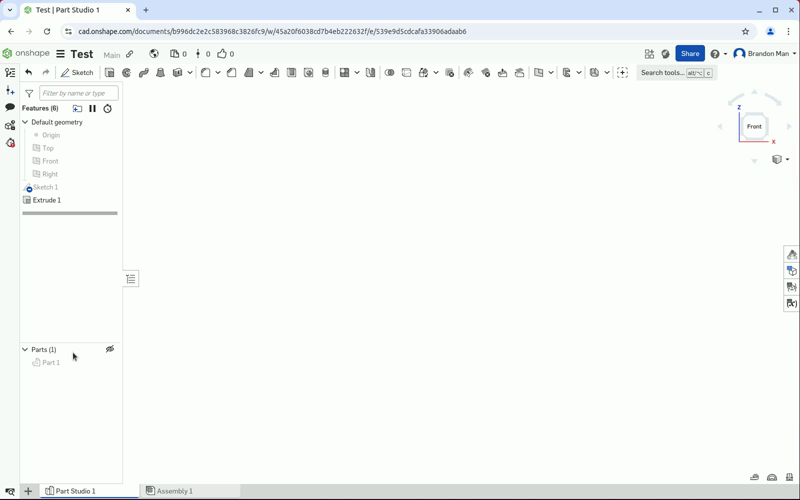
key(left)
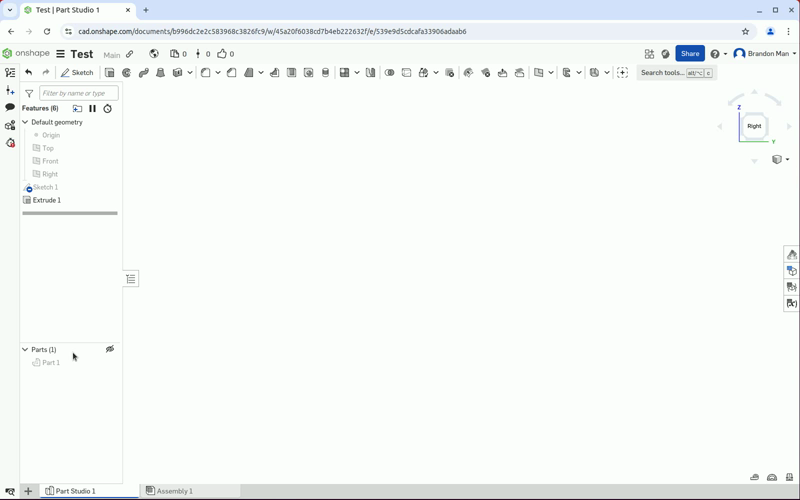
key_up(shift)
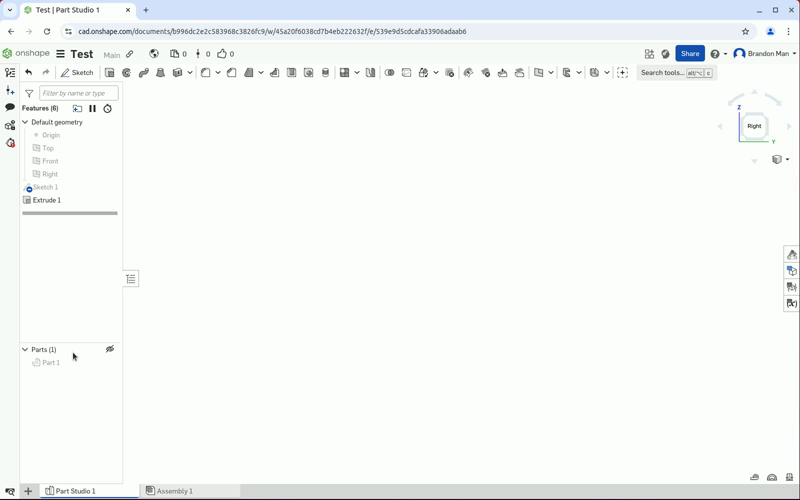
mouse_move(73, 352)
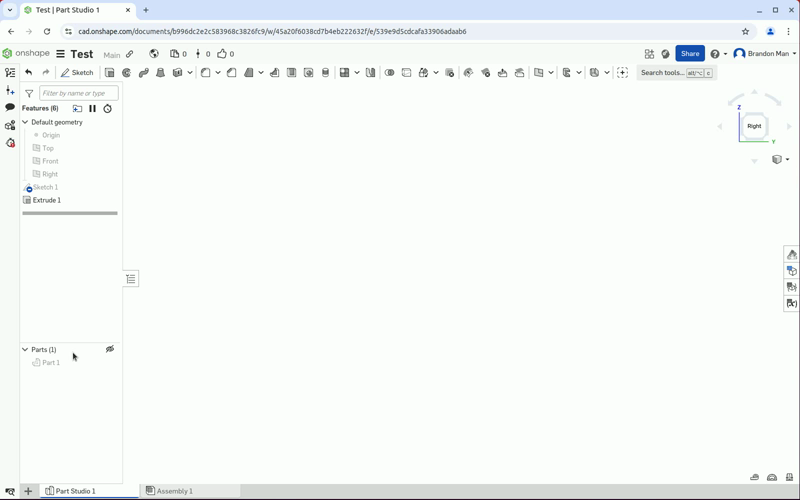
key(shift+y)
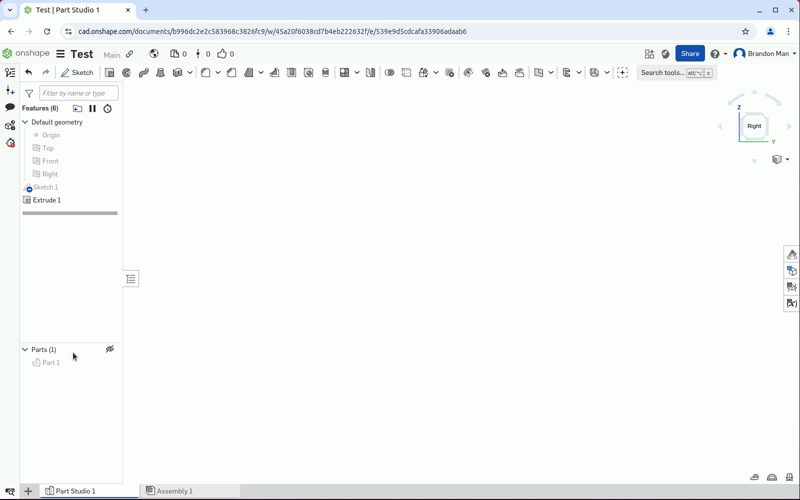
key(shift+s)
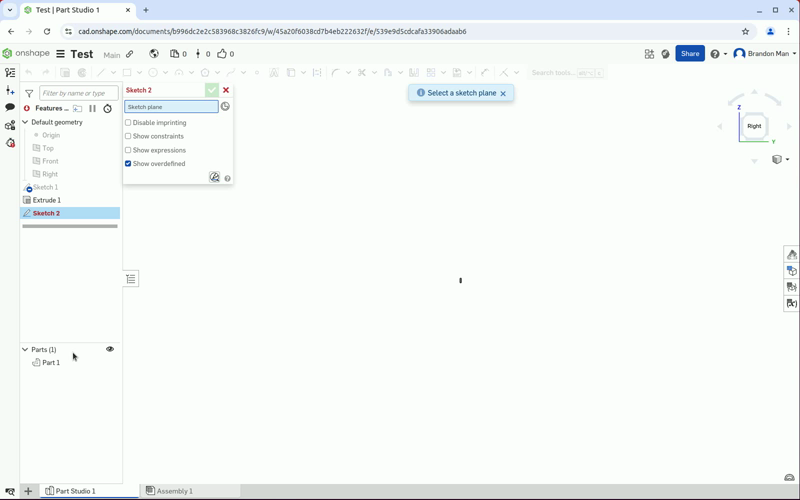
mouse_move(73, 176)
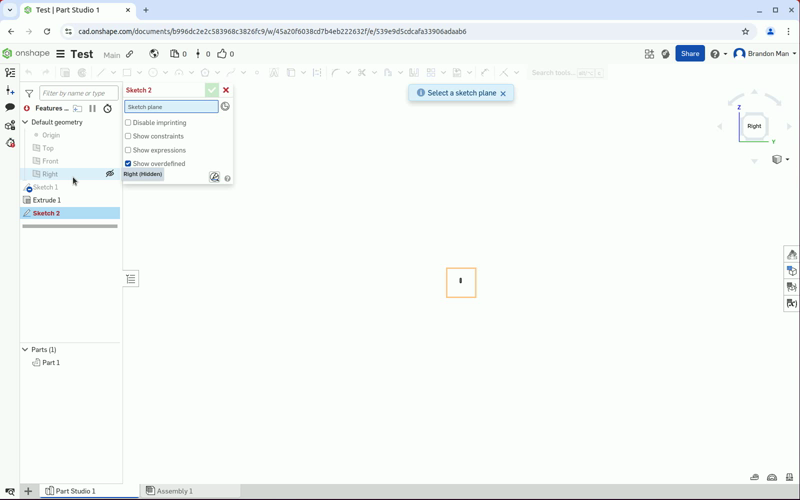
click(73, 176)
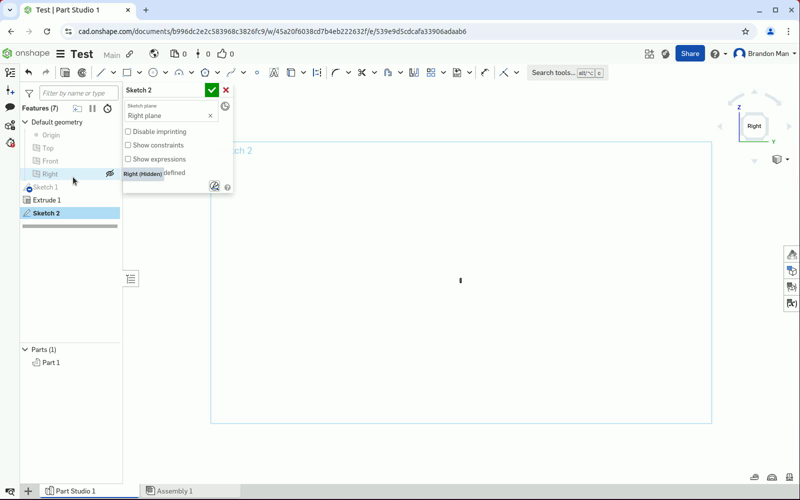
mouse_move(73, 352)
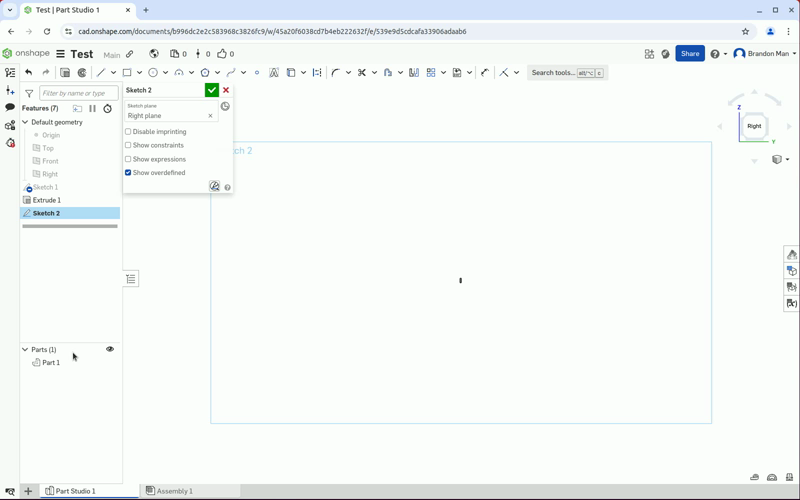
key(y)
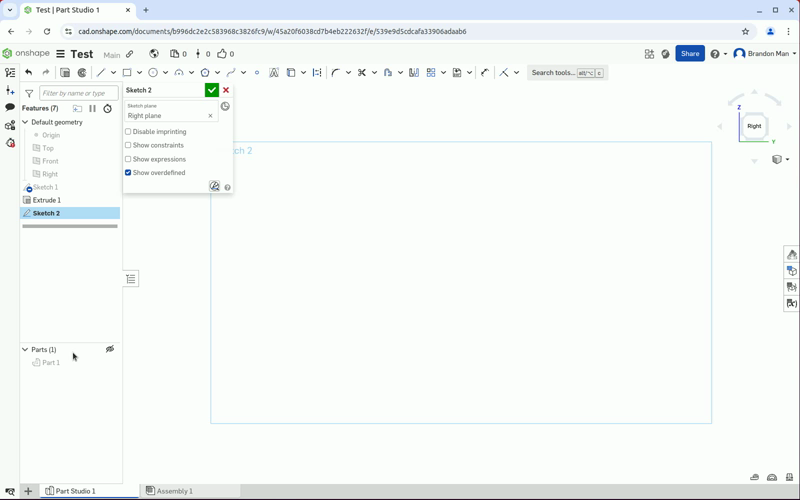
key(l)
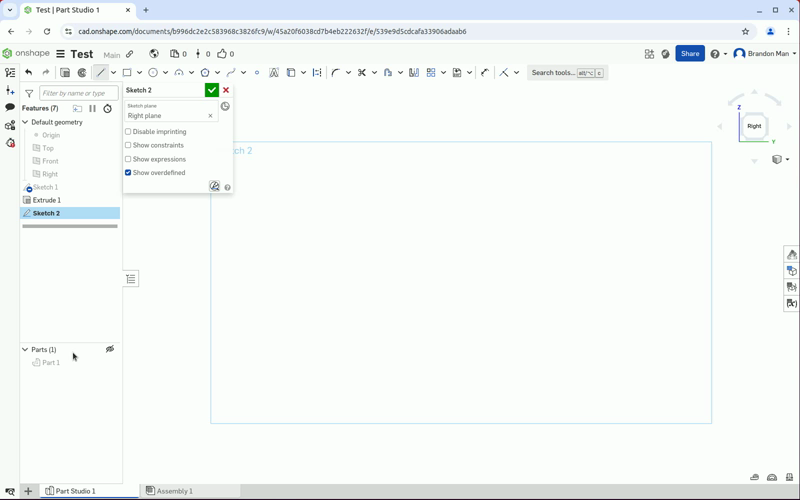
key_down(shift)
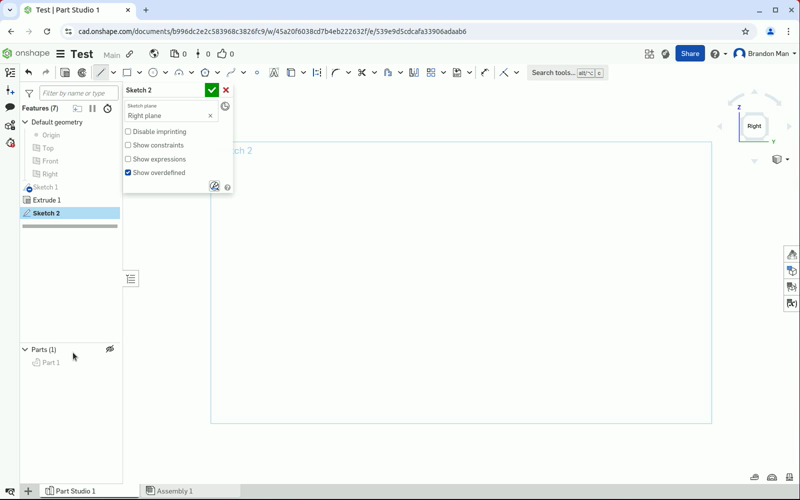
mouse_move(460, 271)
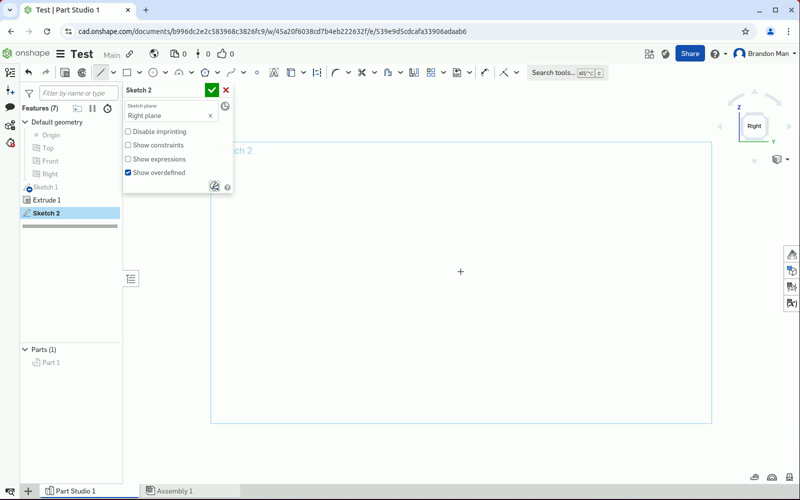
click(460, 271)
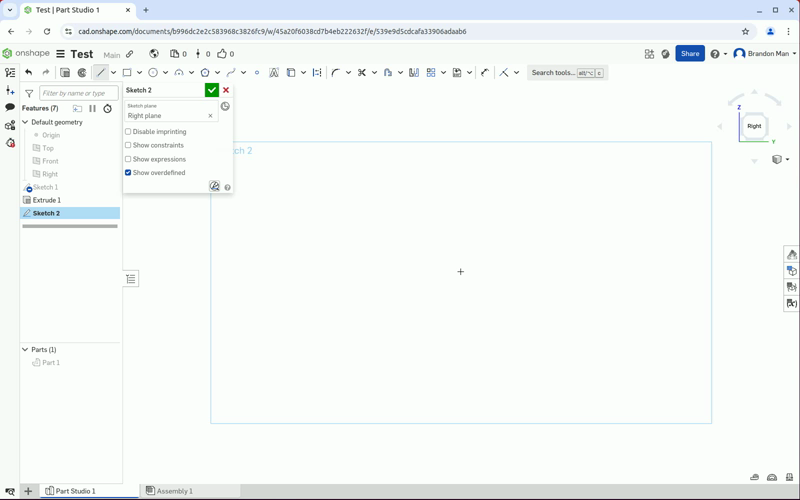
key_up(shift)
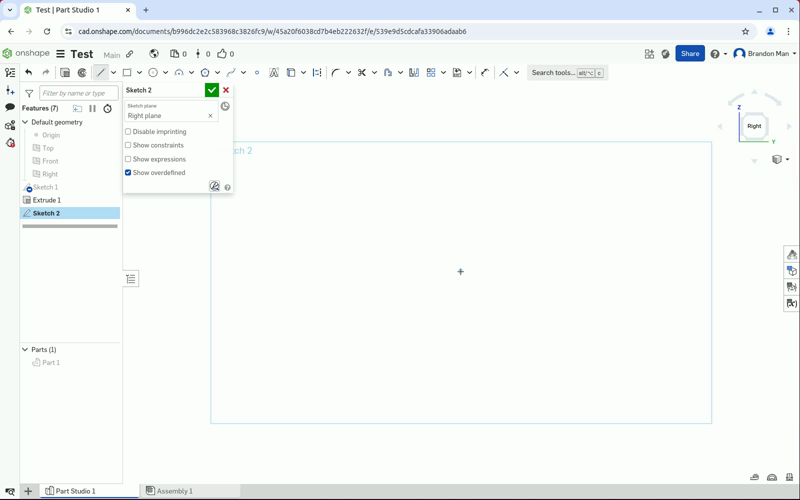
key_down(shift)
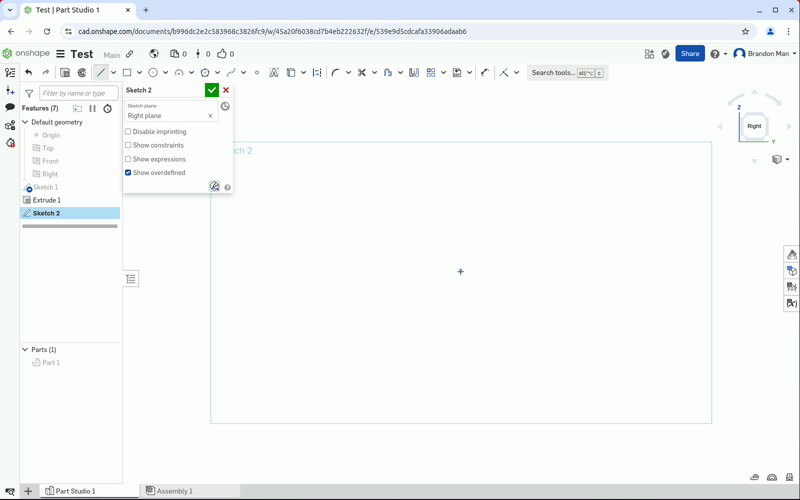
mouse_move(490, 271)
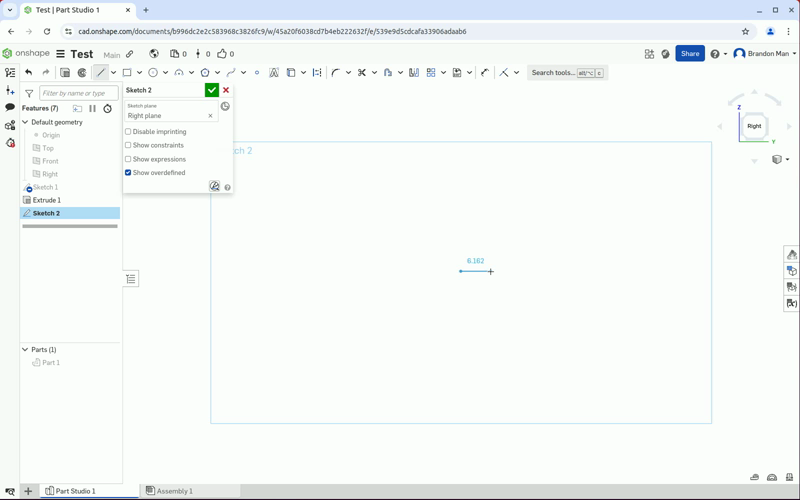
mouse_move(461, 271)
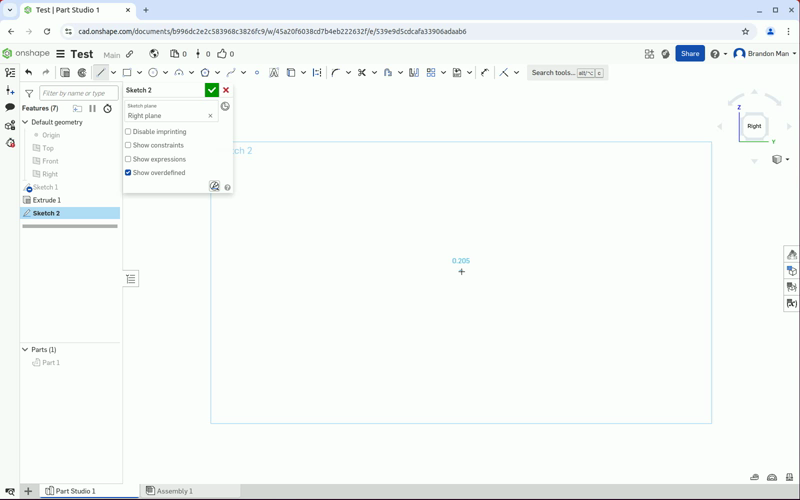
scroll(6)
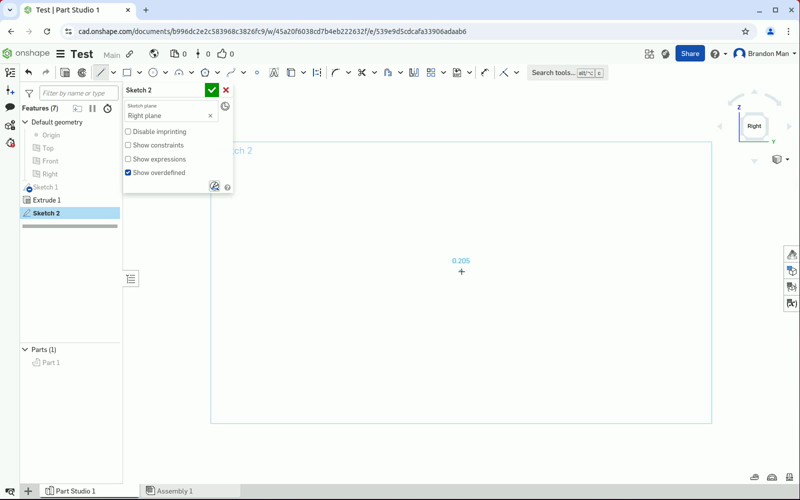
scroll(6)
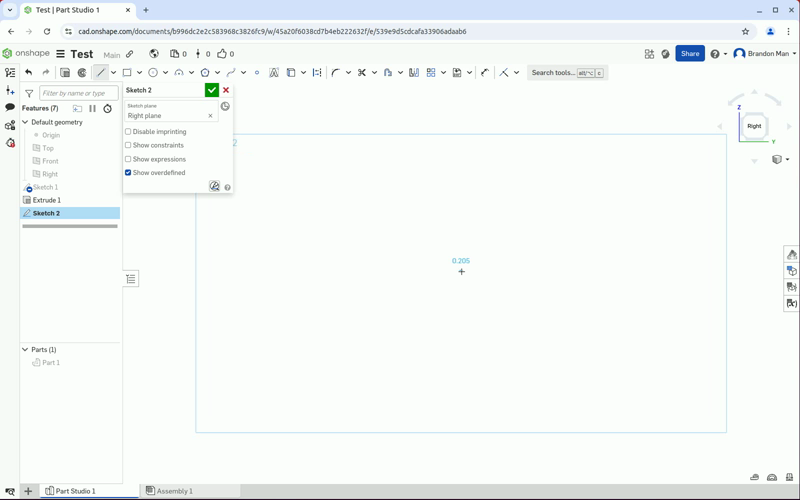
scroll(6)
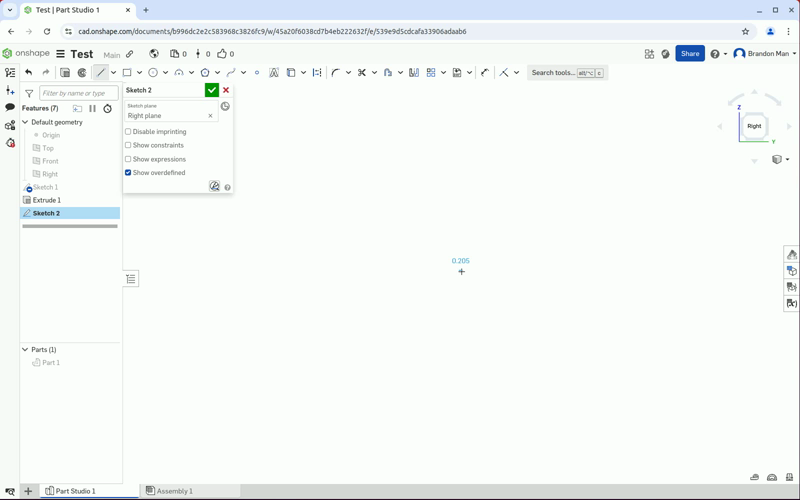
scroll(6)
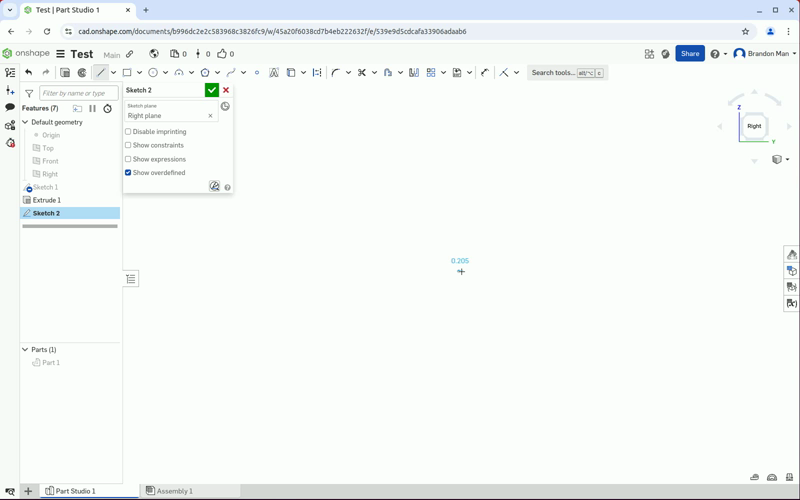
scroll(6)
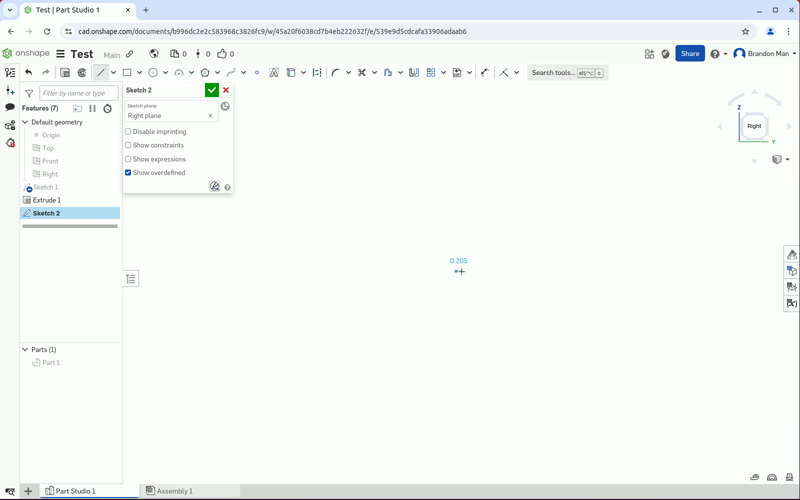
scroll(6)
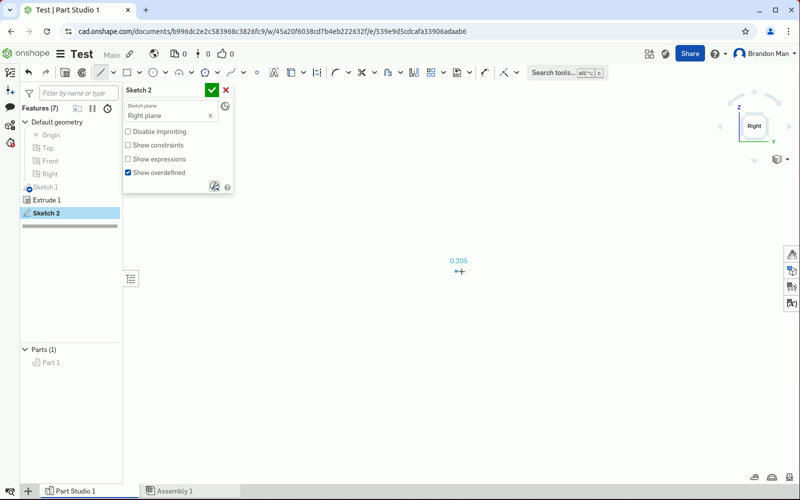
scroll(6)
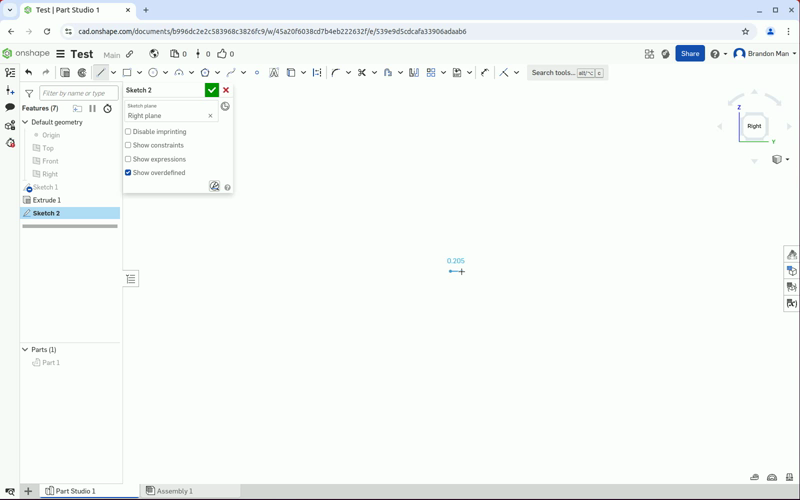
click(461, 271)
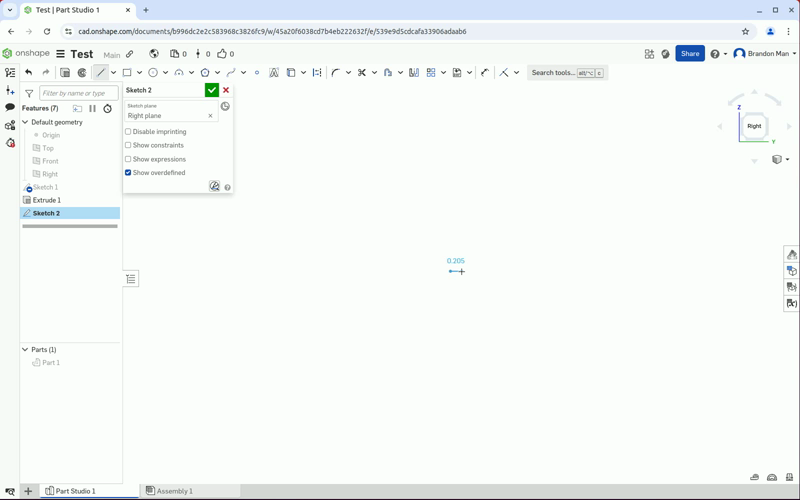
scroll(-6)
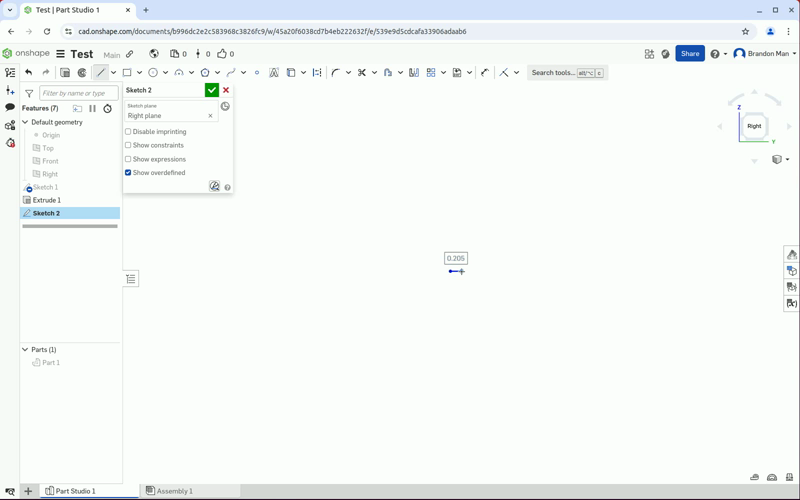
scroll(-6)
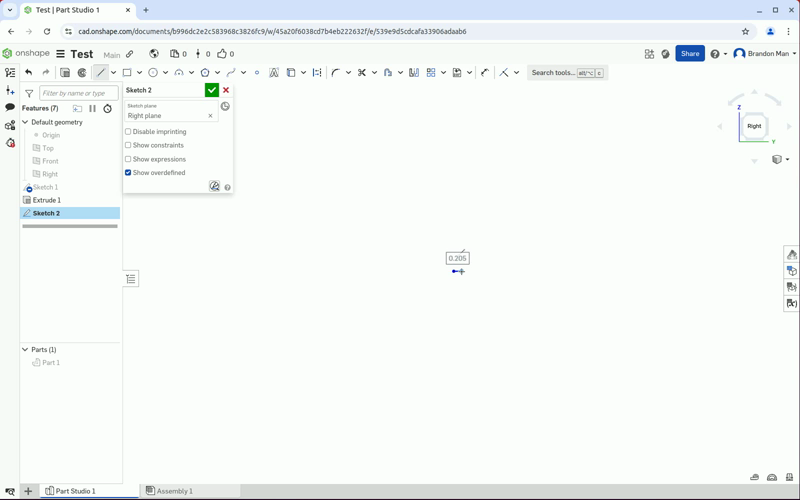
scroll(-6)
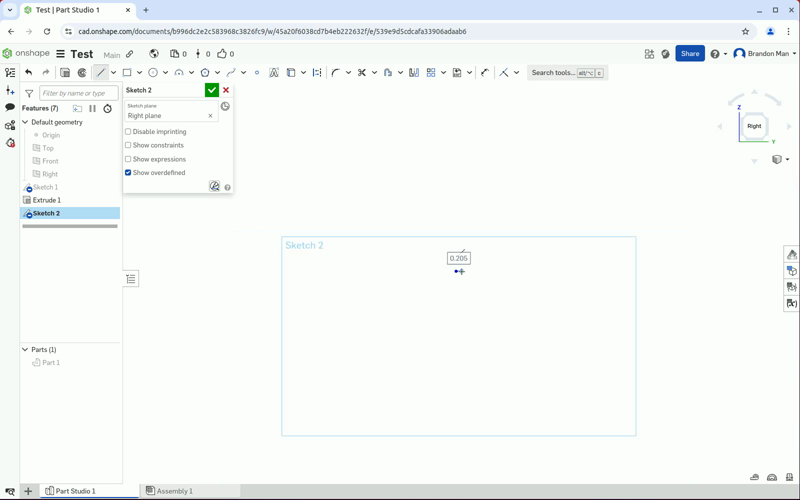
scroll(-6)
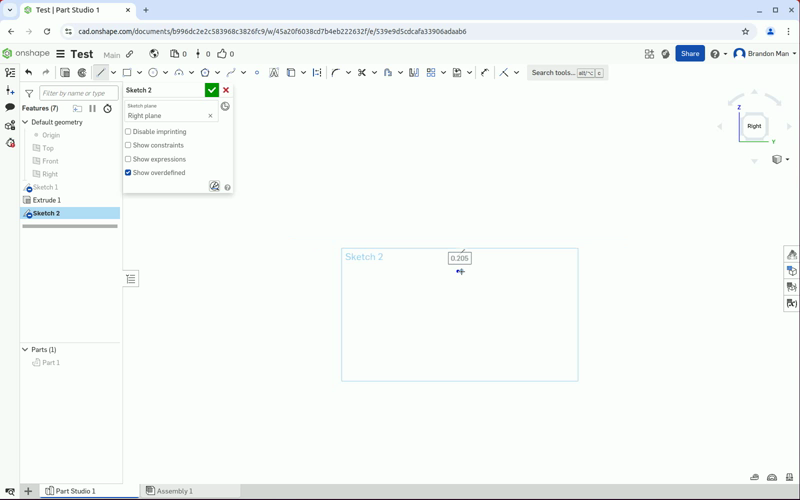
scroll(-6)
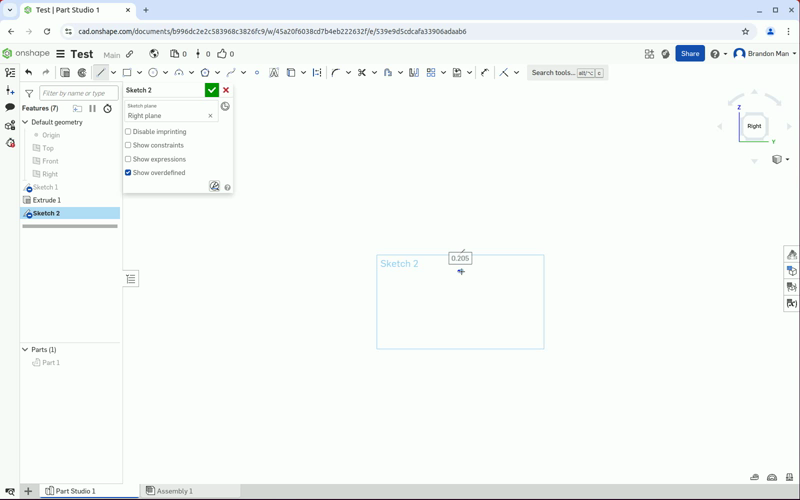
scroll(-6)
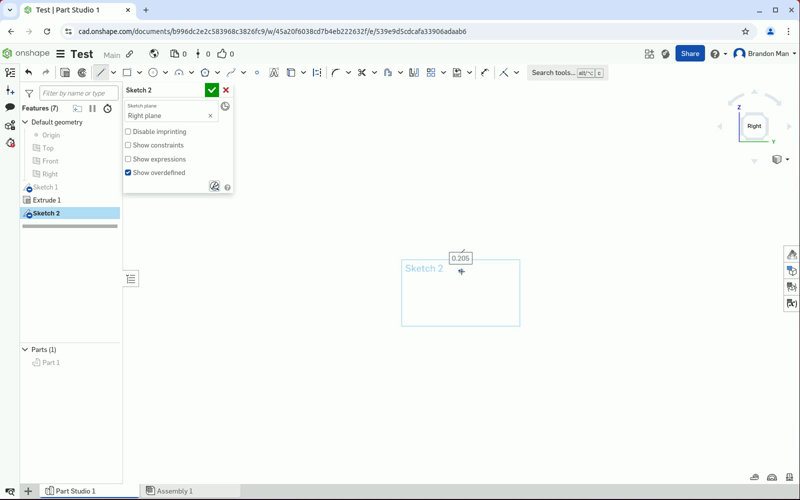
scroll(-6)
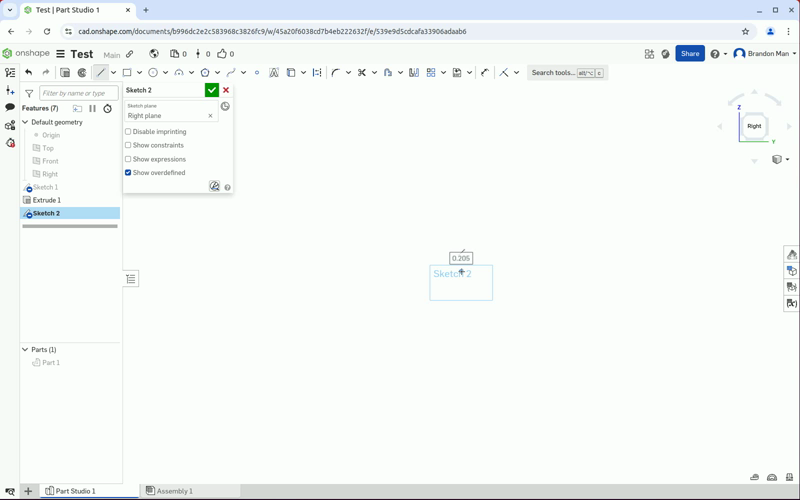
key_up(shift)
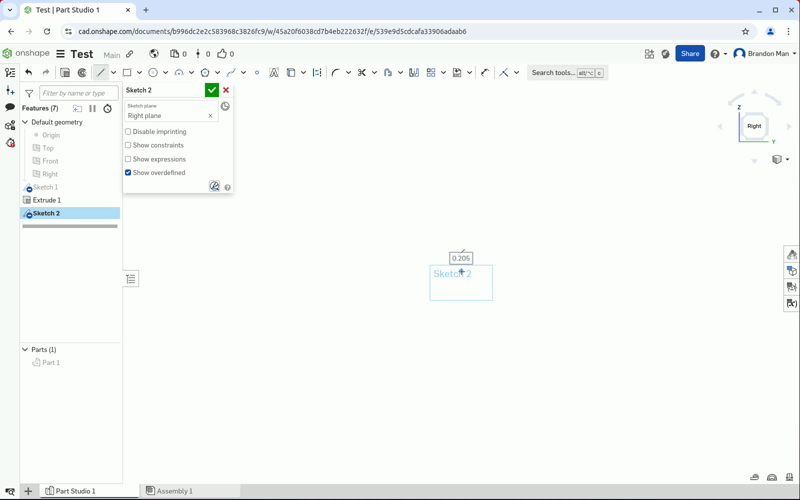
key_down(shift)
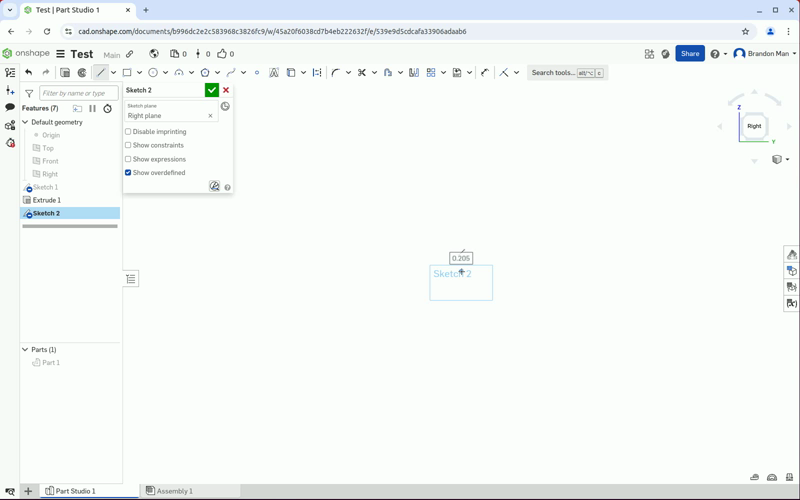
mouse_move(492, 271)
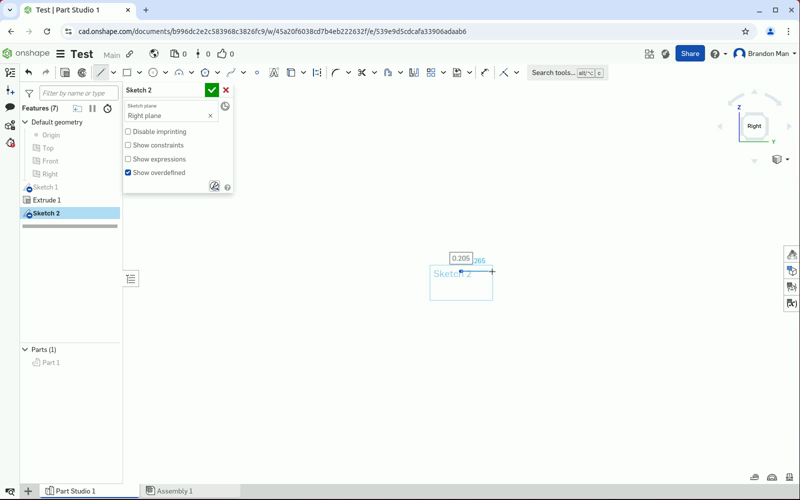
mouse_move(461, 265)
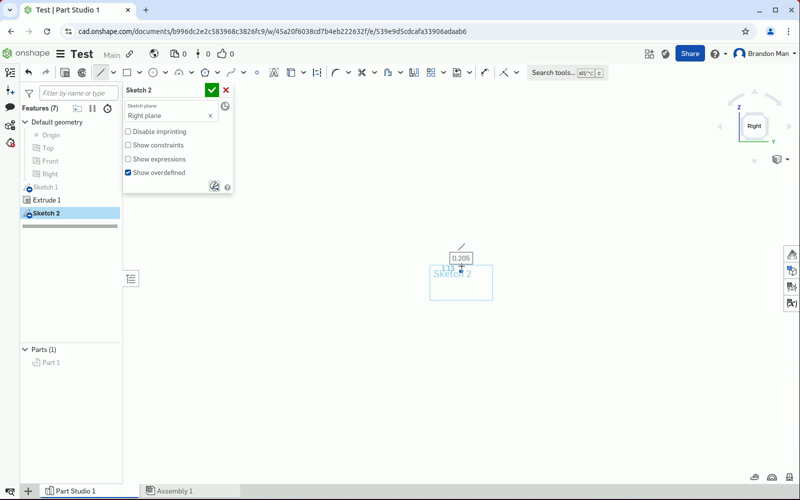
scroll(6)
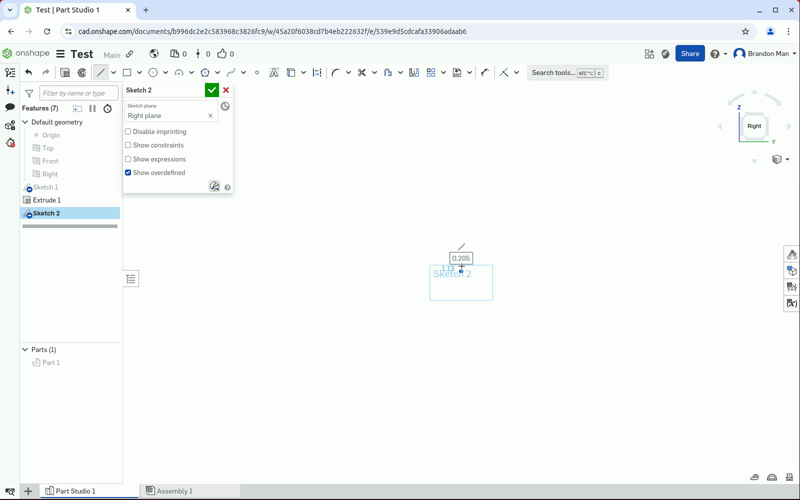
scroll(6)
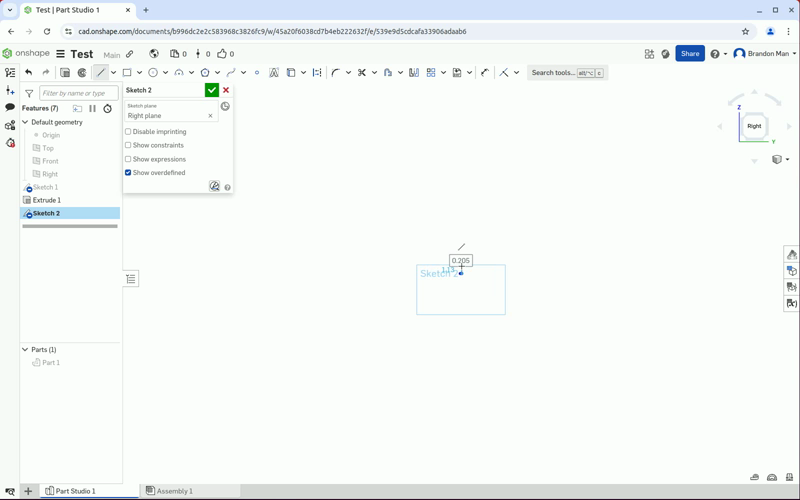
scroll(6)
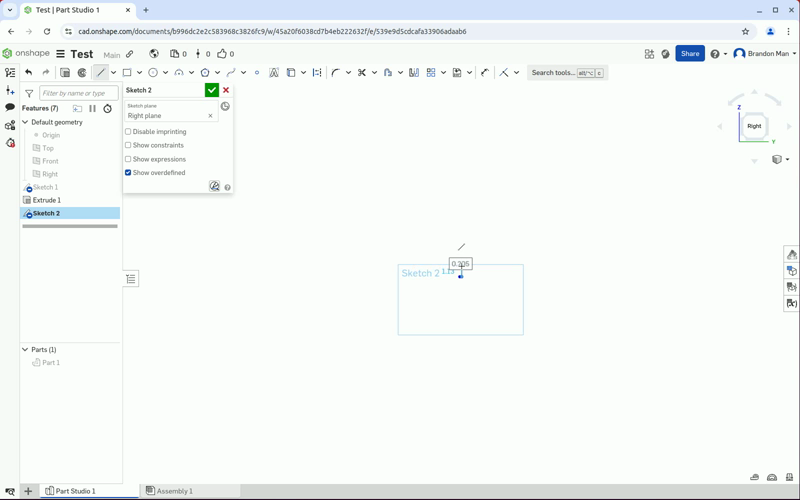
scroll(6)
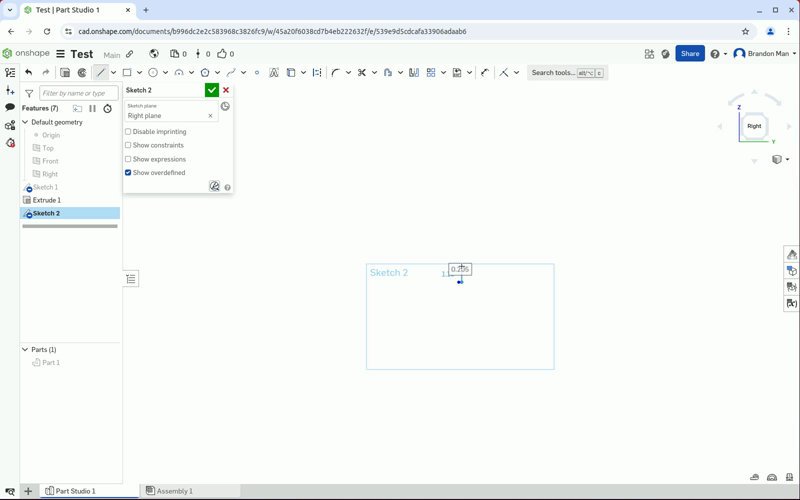
scroll(6)
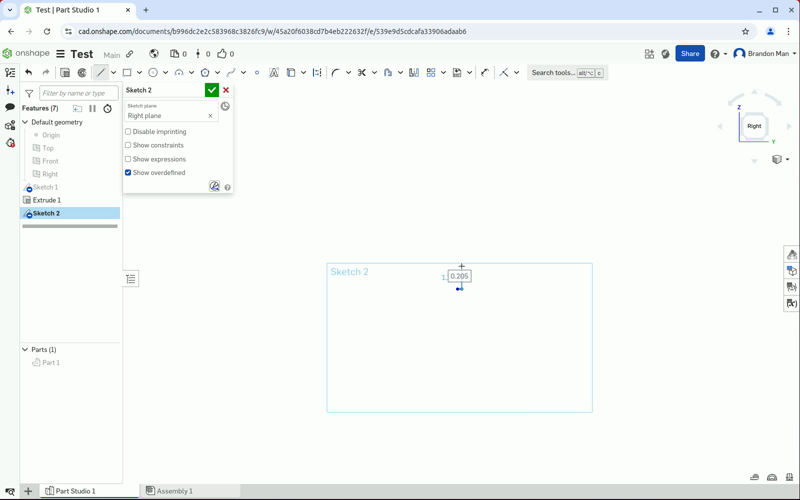
scroll(6)
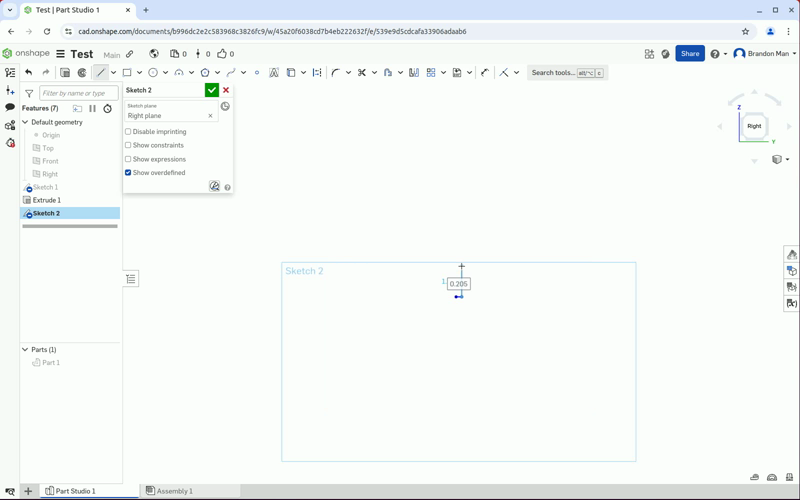
scroll(6)
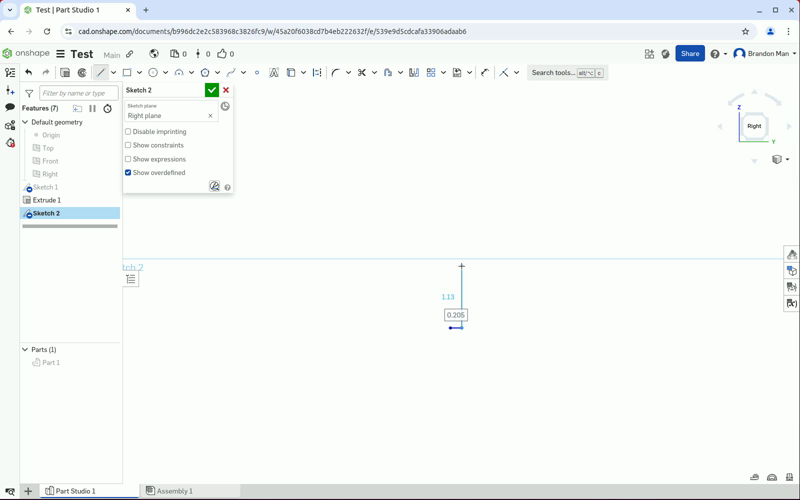
click(461, 265)
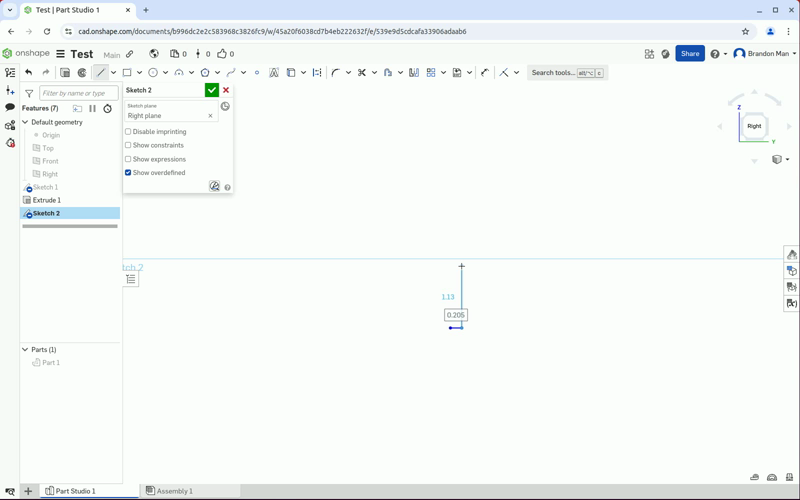
scroll(-6)
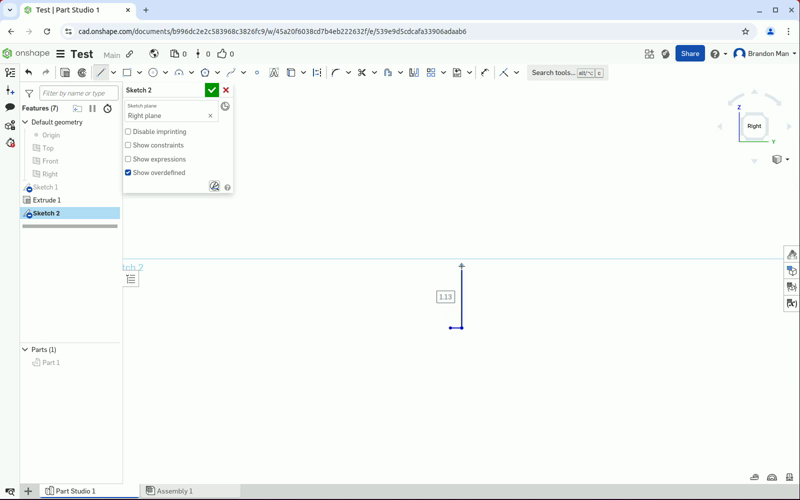
scroll(-6)
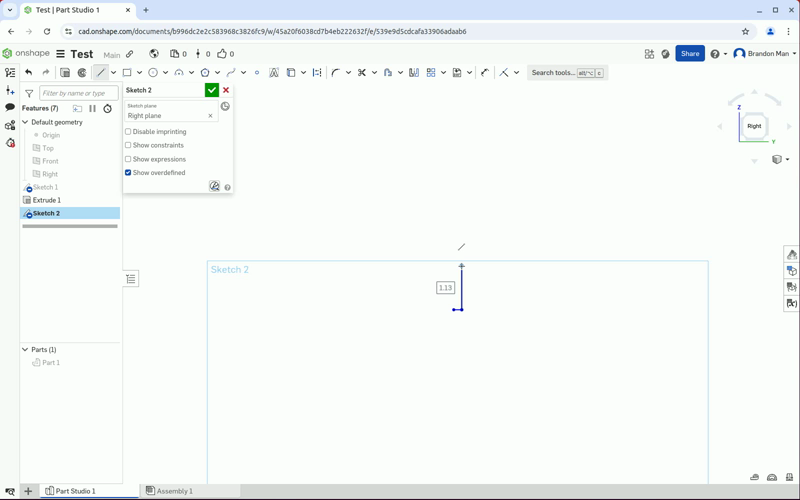
scroll(-6)
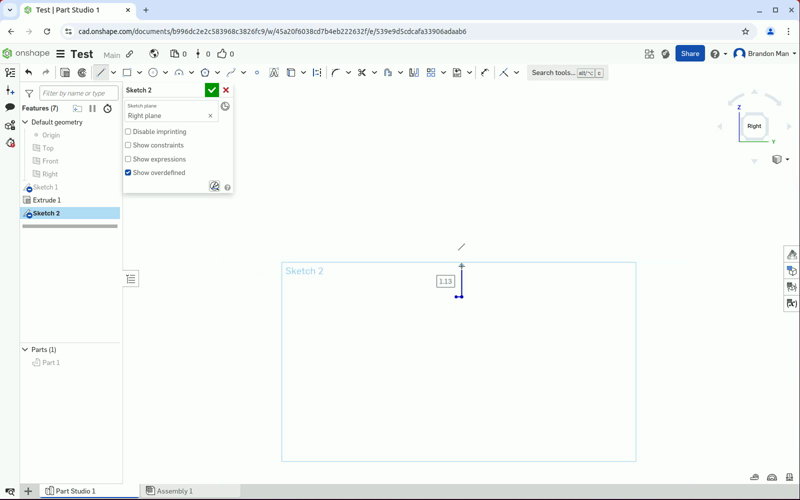
scroll(-6)
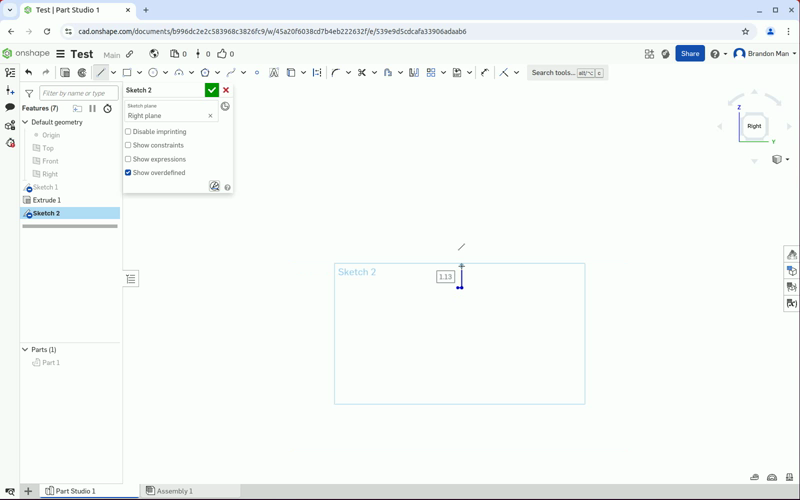
scroll(-6)
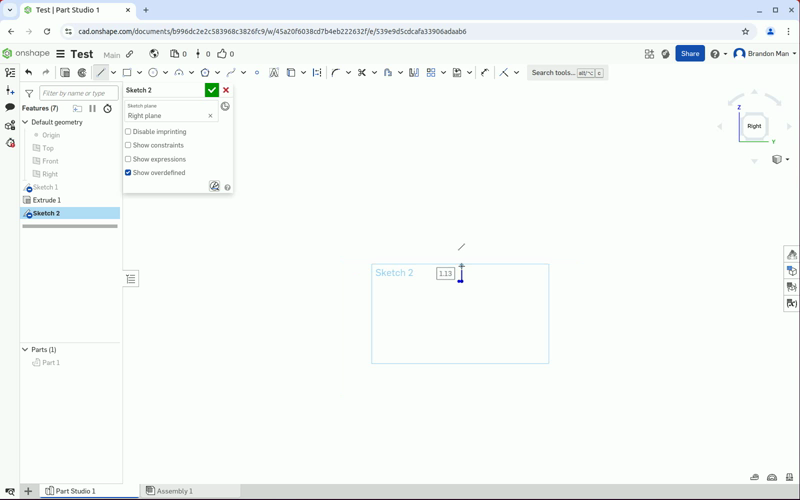
scroll(-6)
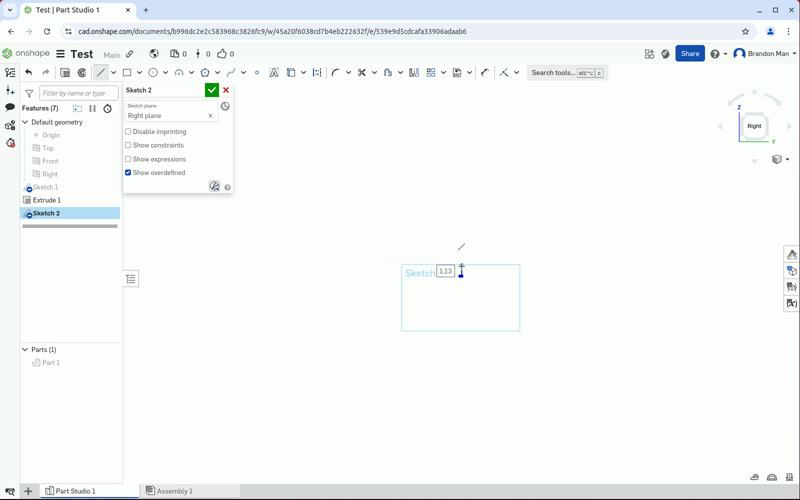
scroll(-6)
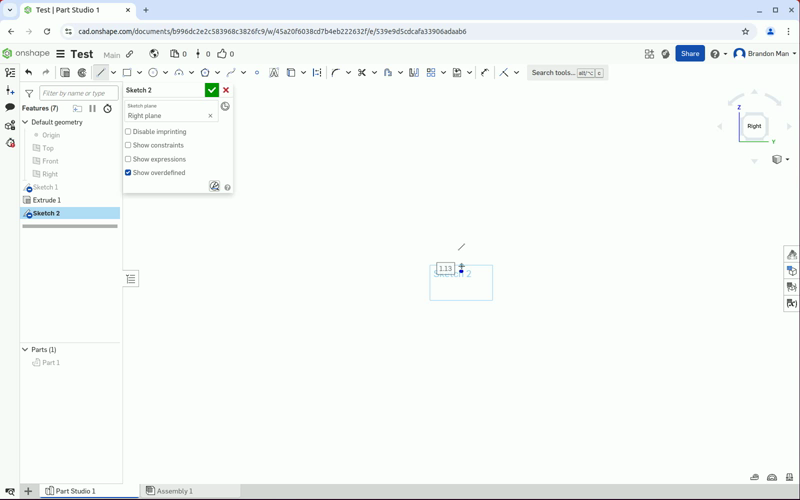
key_up(shift)
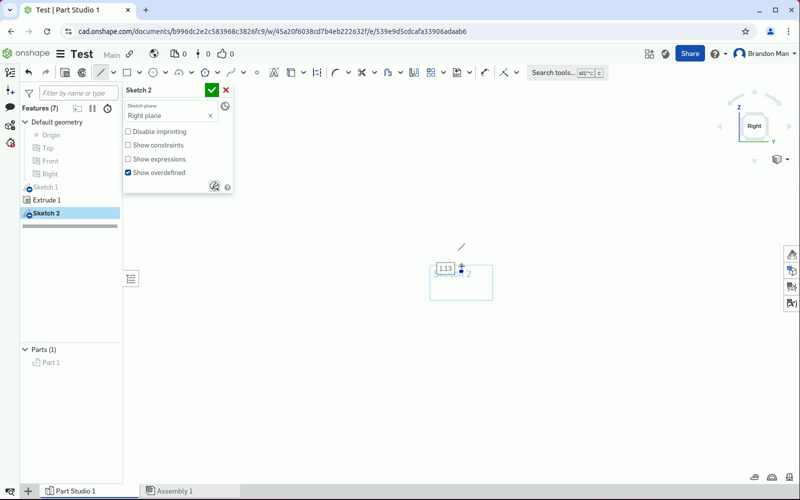
key_down(shift)
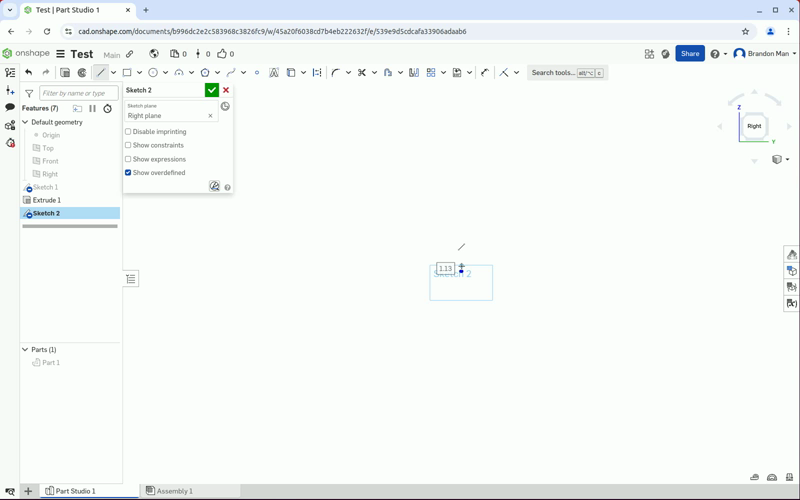
mouse_move(492, 265)
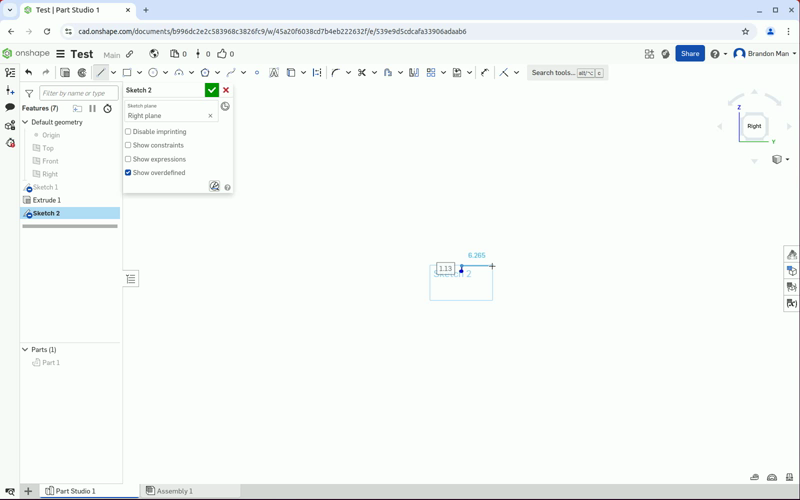
mouse_move(460, 265)
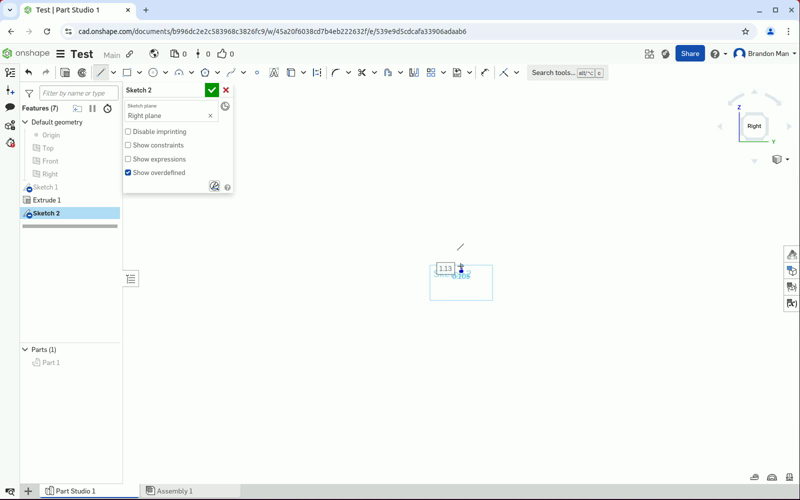
scroll(6)
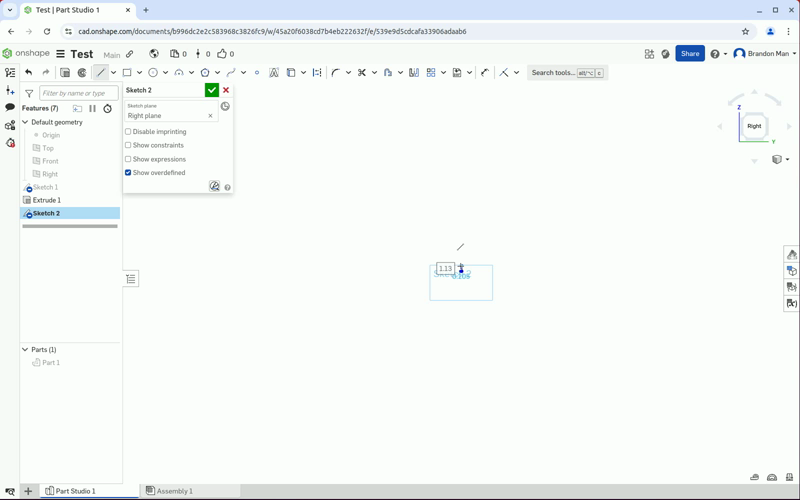
scroll(6)
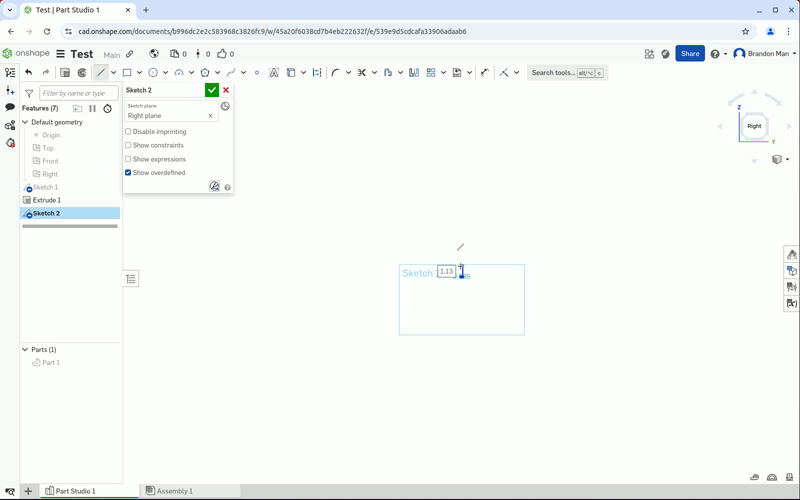
scroll(6)
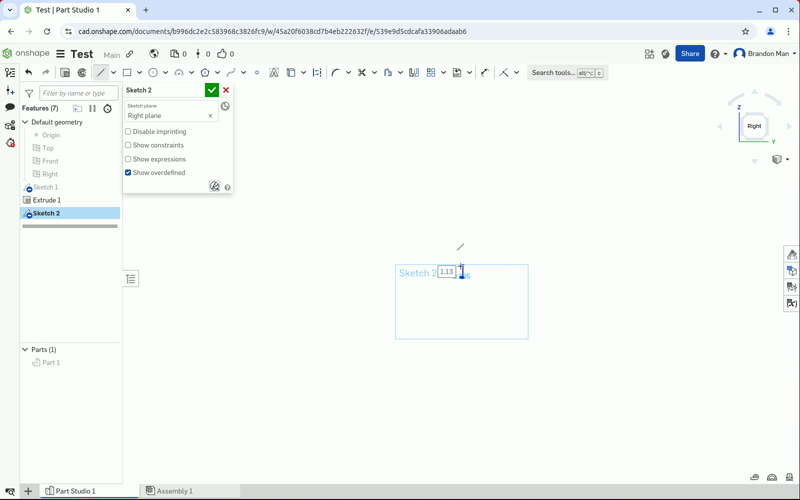
scroll(6)
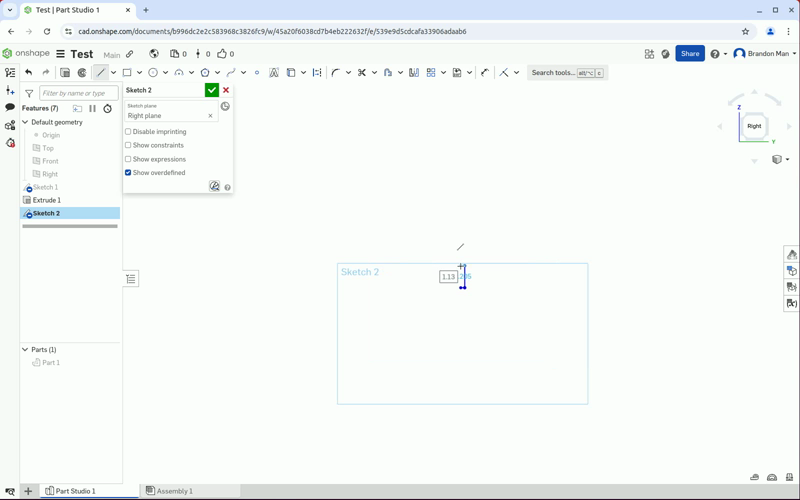
scroll(6)
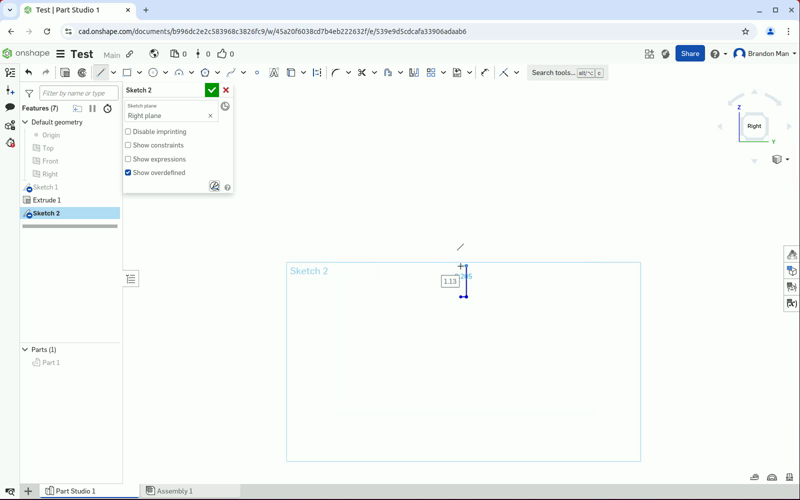
scroll(6)
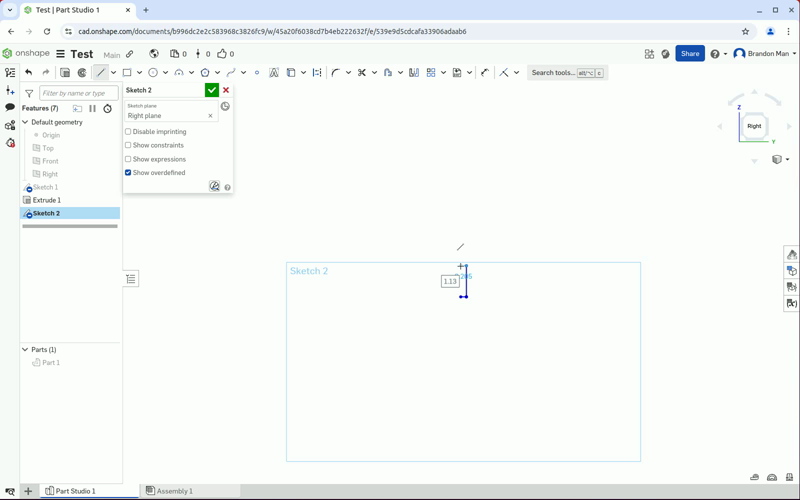
scroll(6)
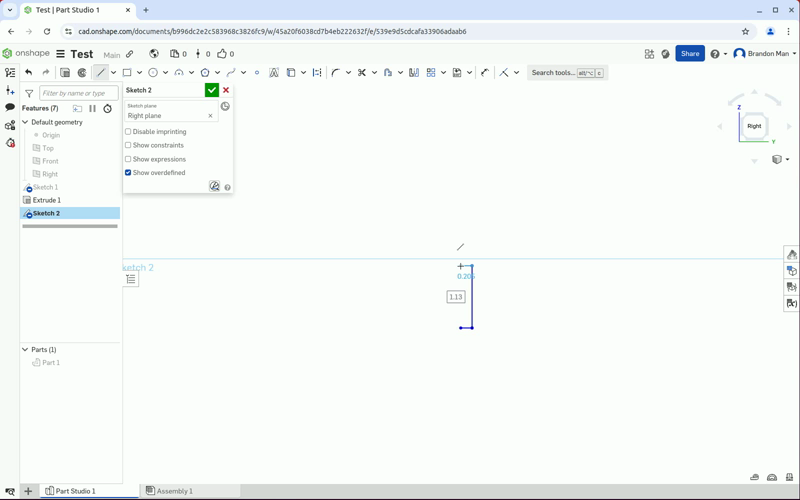
click(460, 265)
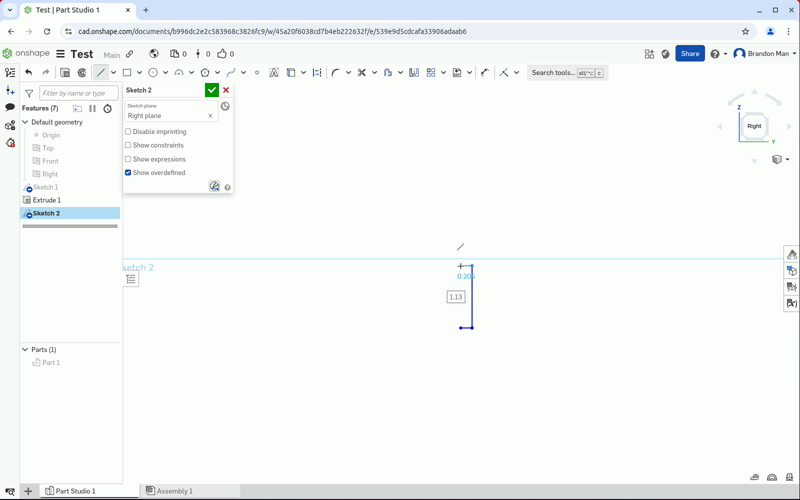
scroll(-6)
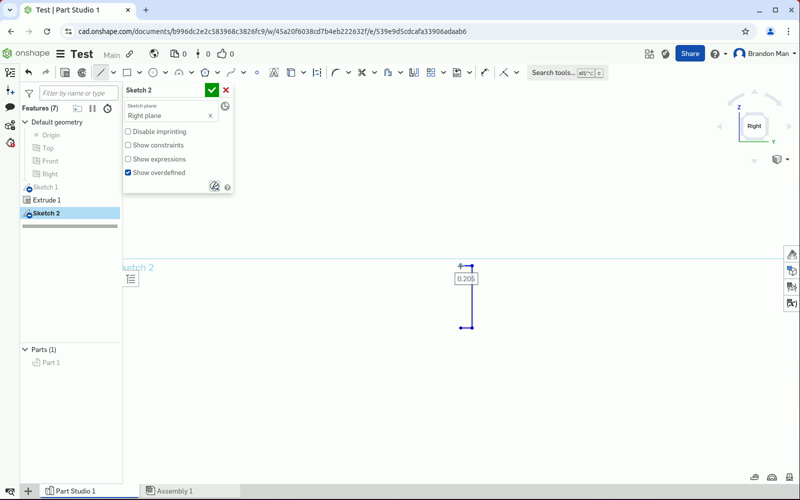
scroll(-6)
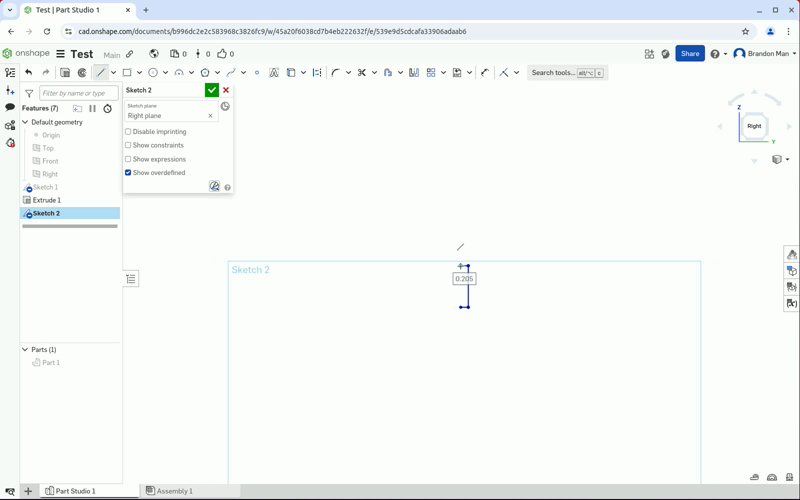
scroll(-6)
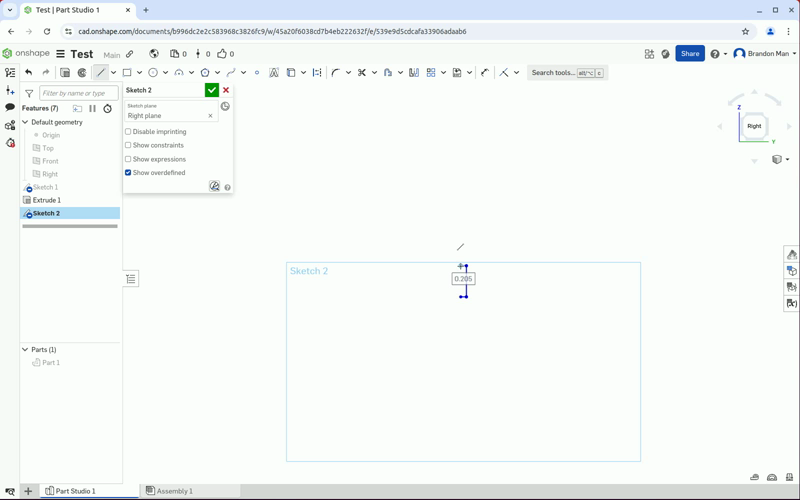
scroll(-6)
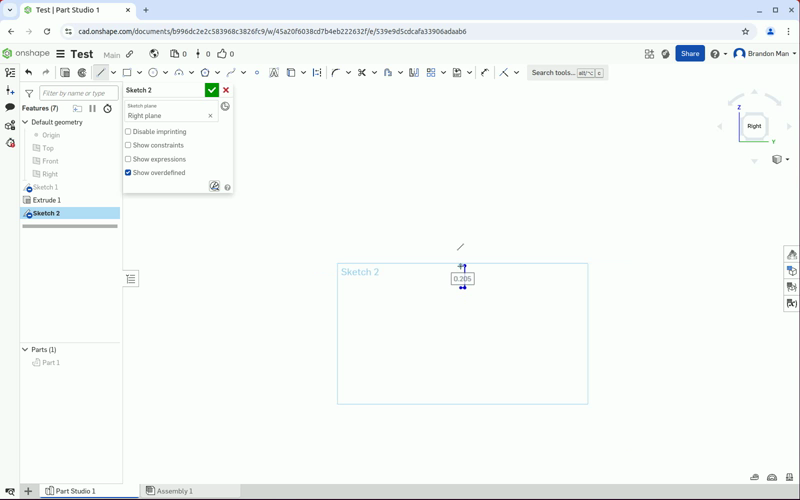
scroll(-6)
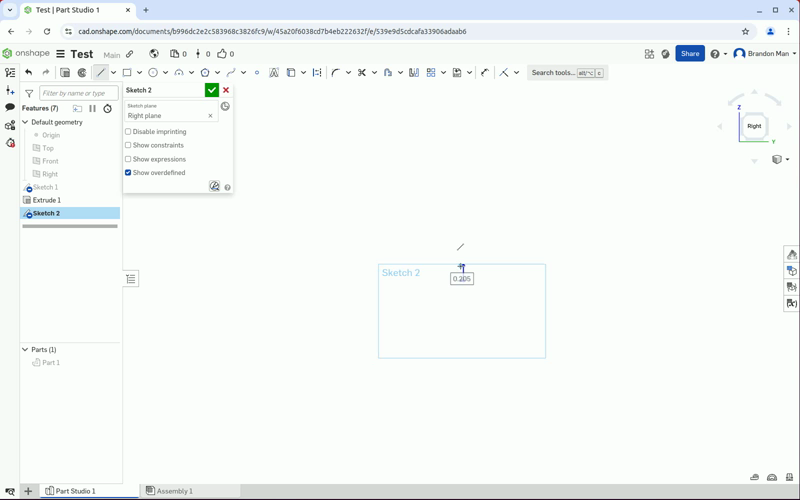
scroll(-6)
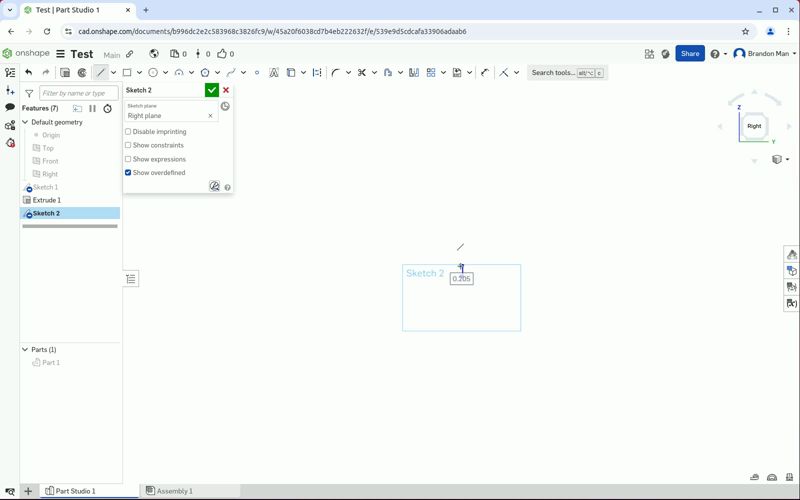
scroll(-6)
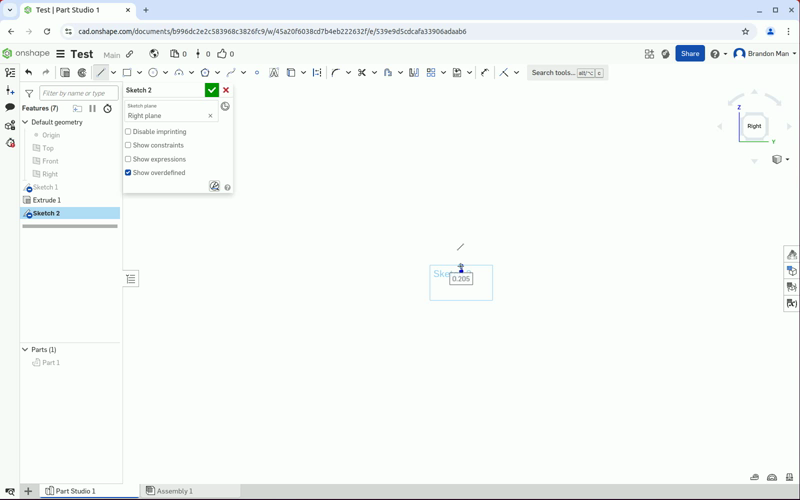
key_up(shift)
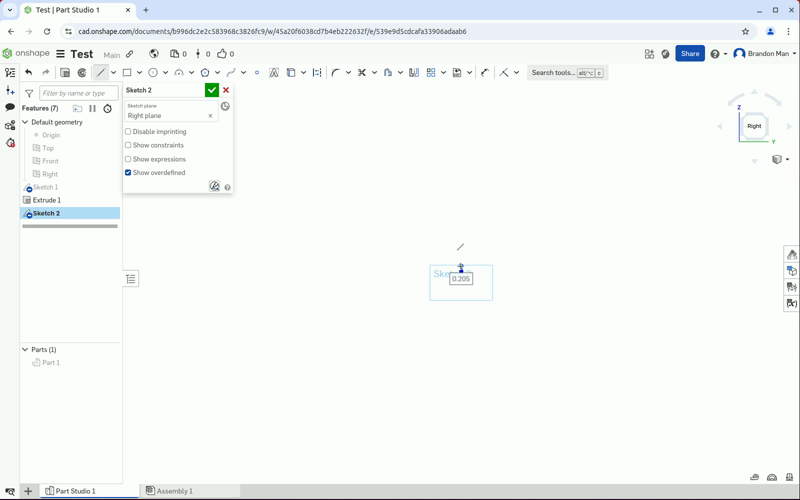
mouse_move(490, 265)
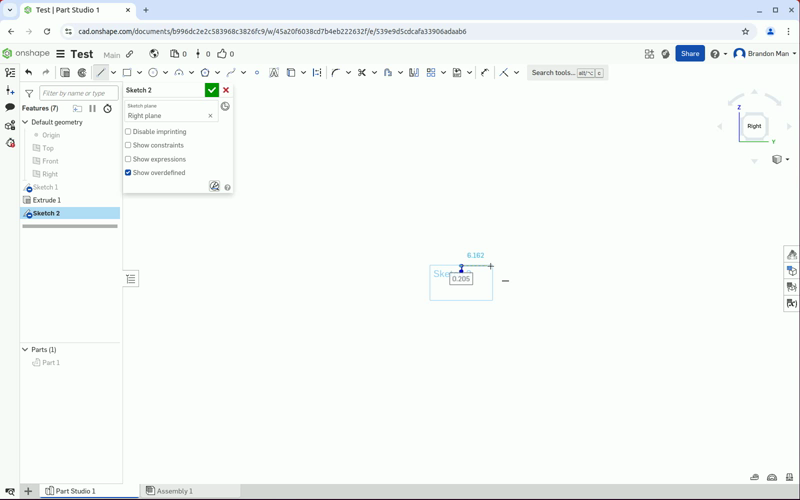
key_down(shift)
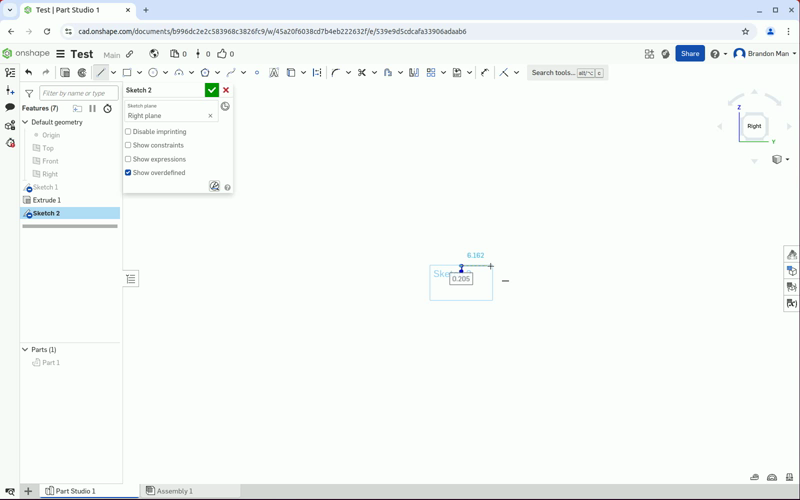
mouse_move(460, 271)
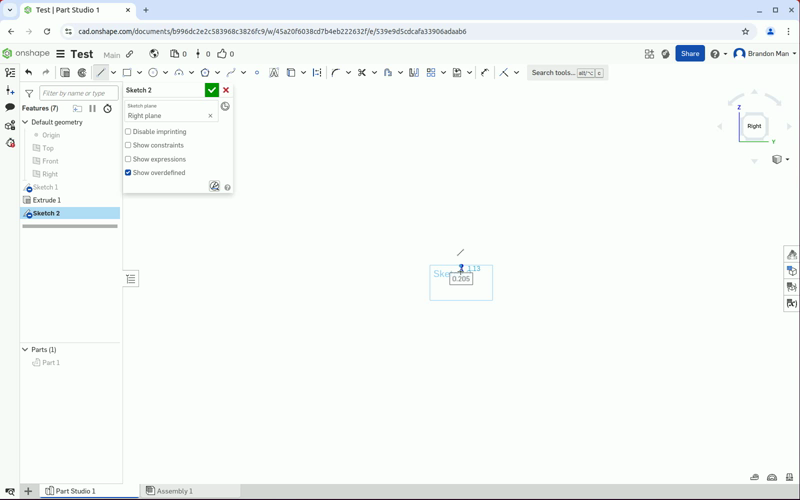
scroll(6)
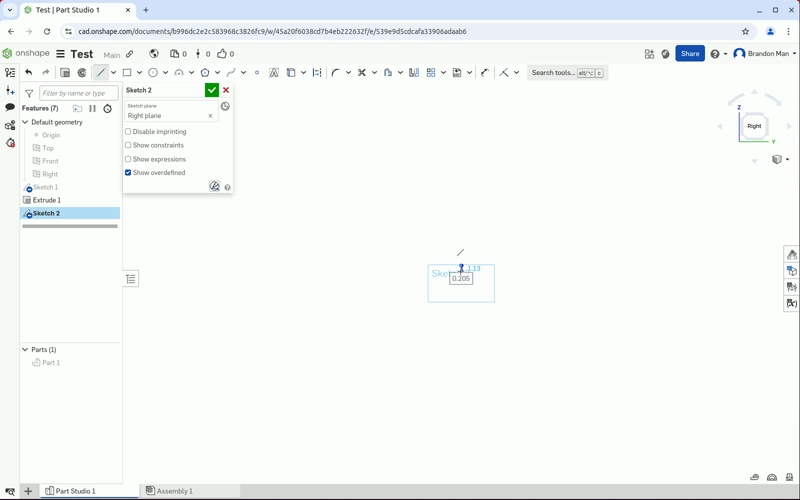
scroll(6)
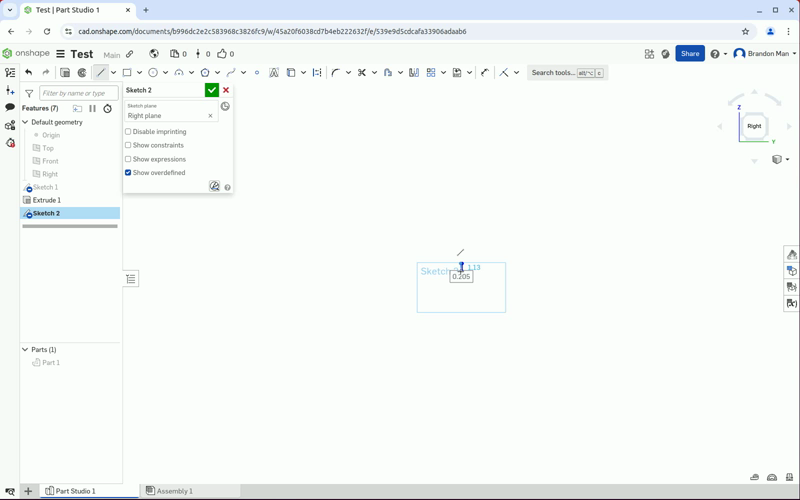
scroll(6)
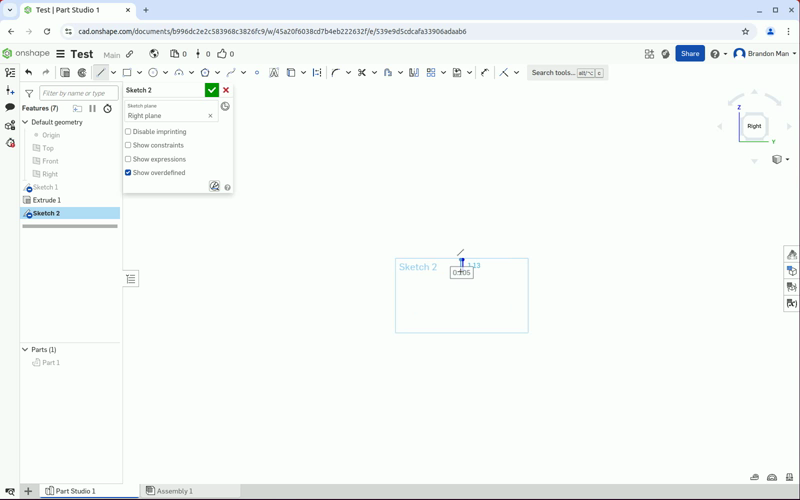
scroll(6)
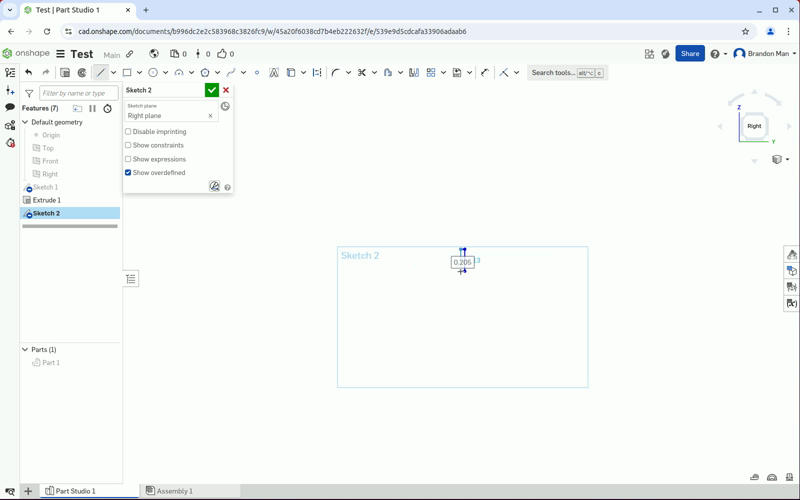
scroll(6)
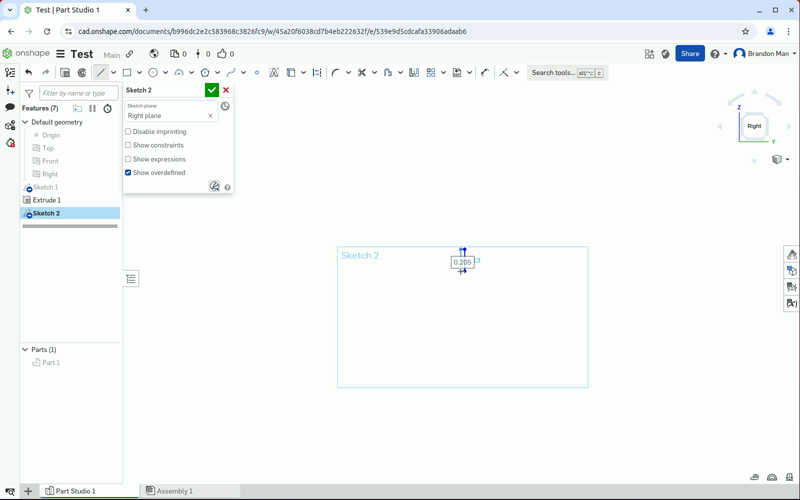
scroll(6)
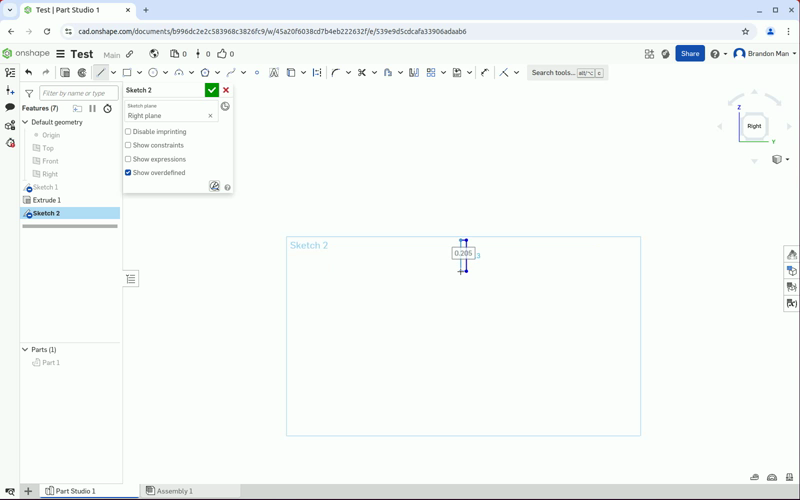
scroll(6)
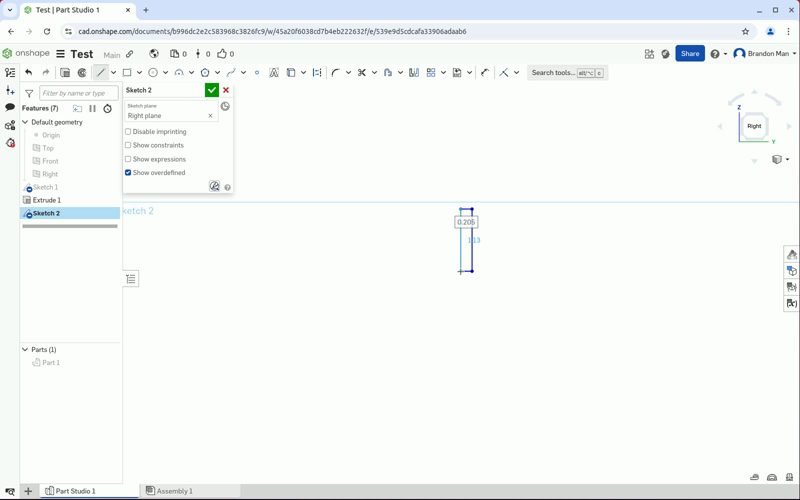
key_up(shift)
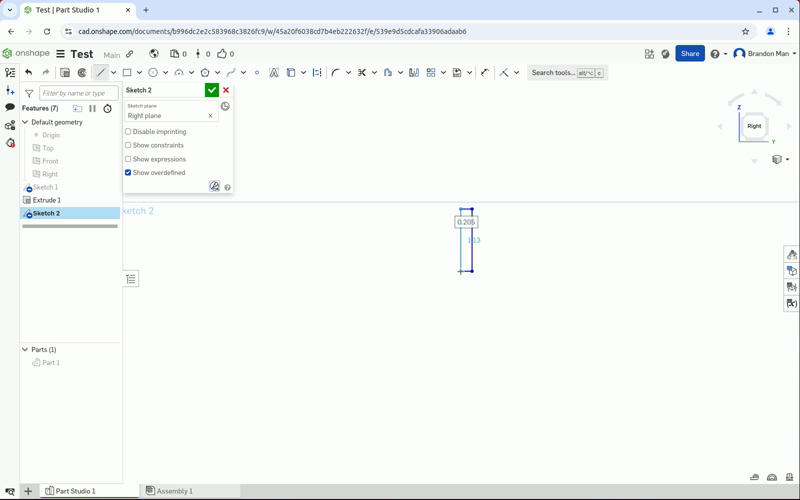
click(460, 271)
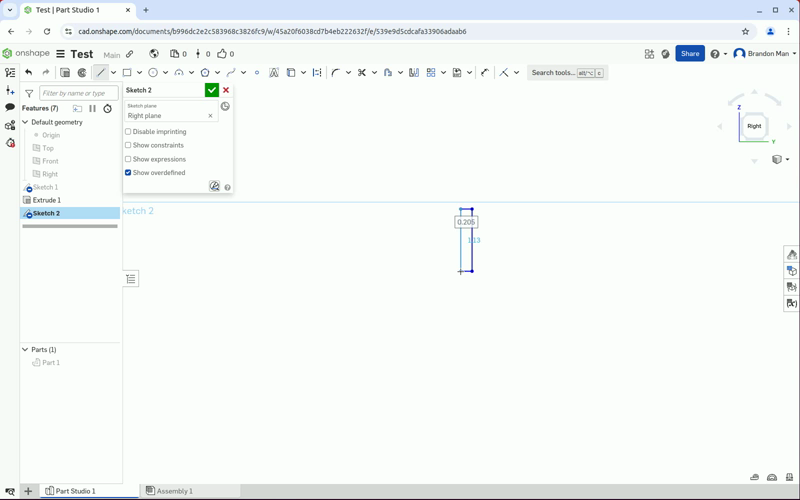
scroll(-6)
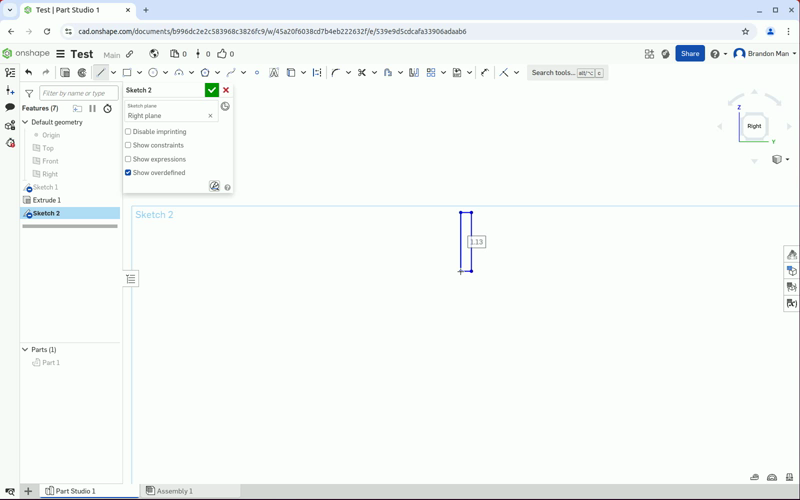
scroll(-6)
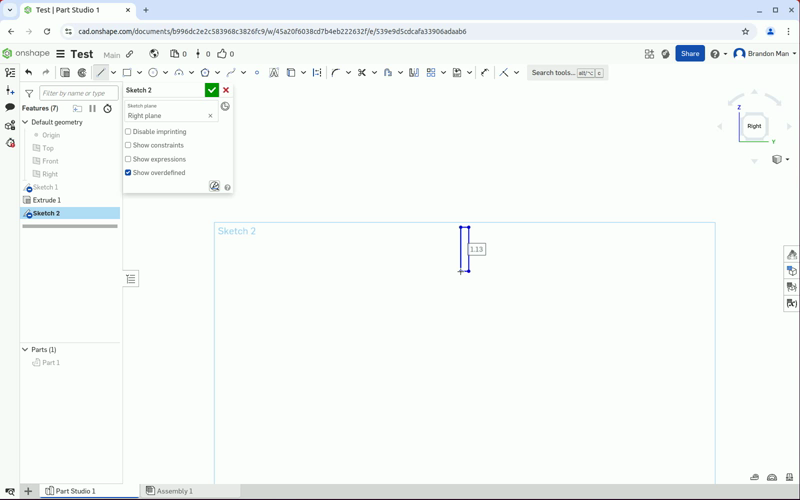
scroll(-6)
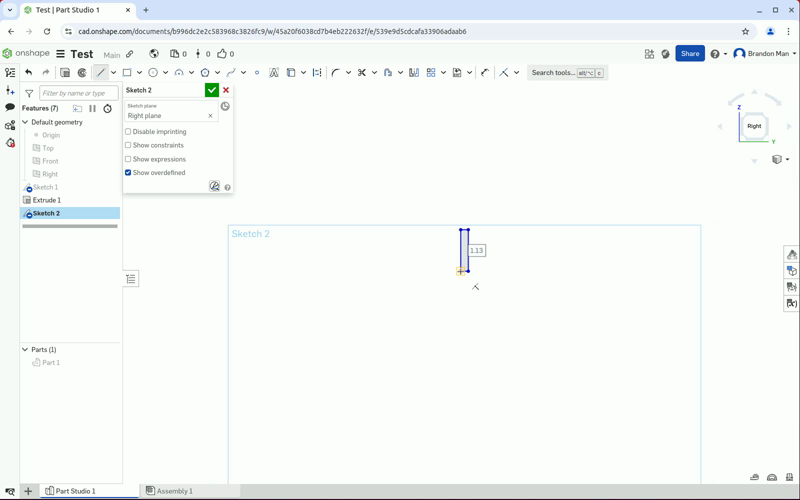
scroll(-6)
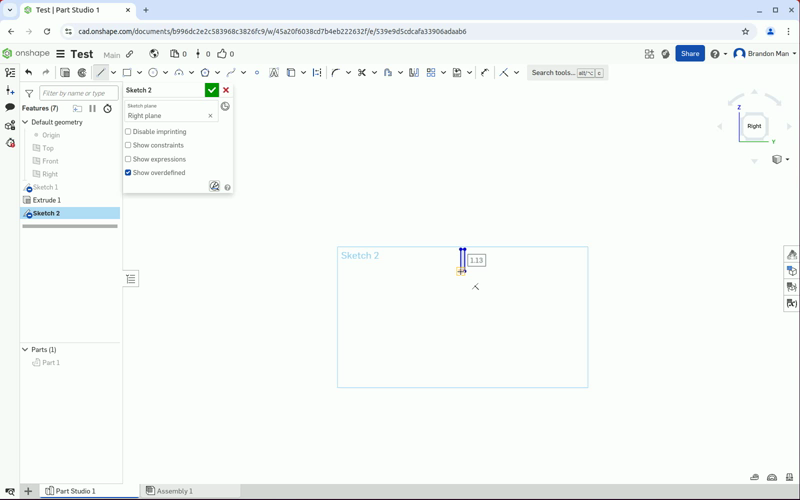
scroll(-6)
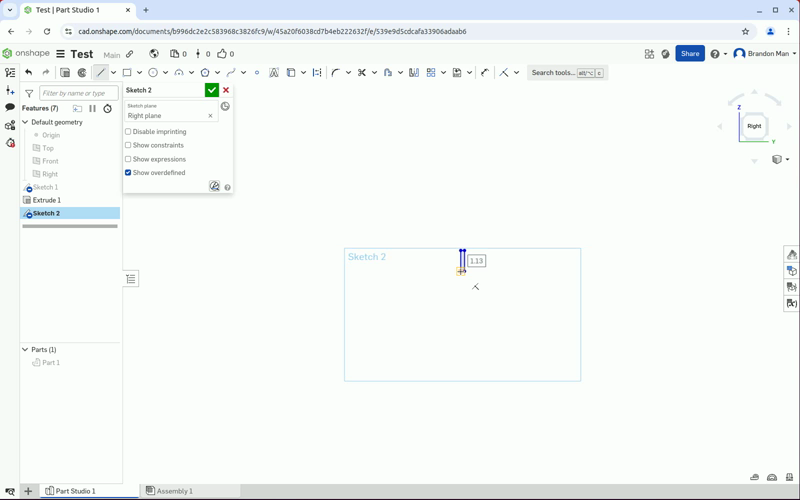
scroll(-6)
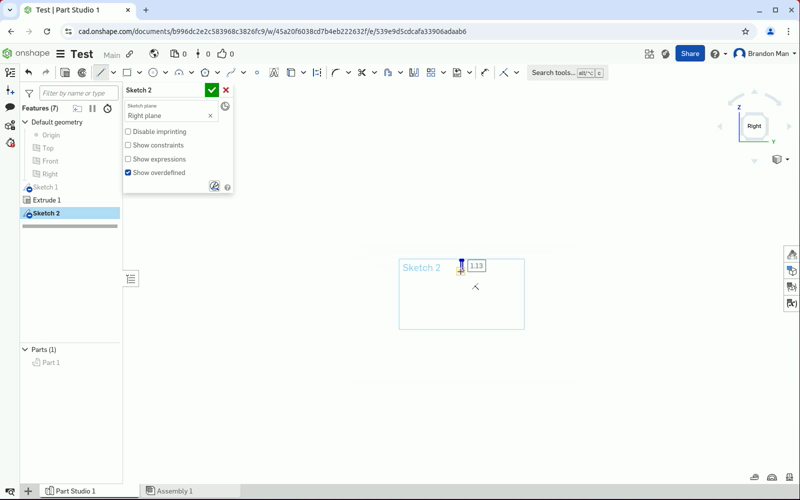
scroll(-6)
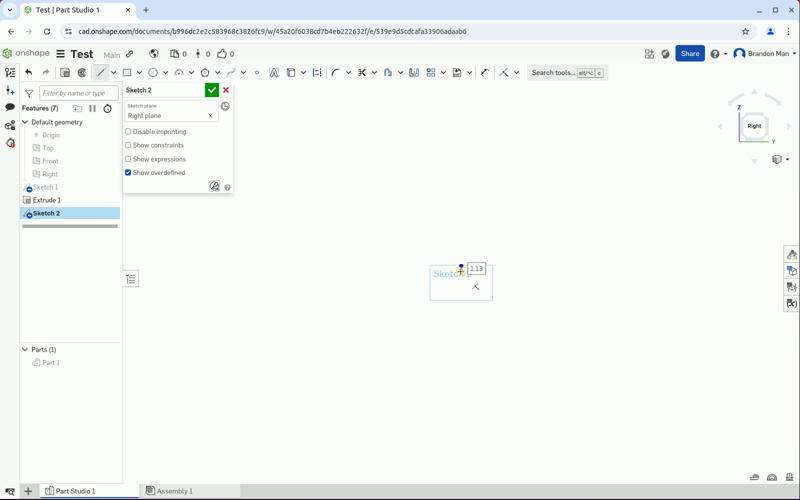
key(esc)
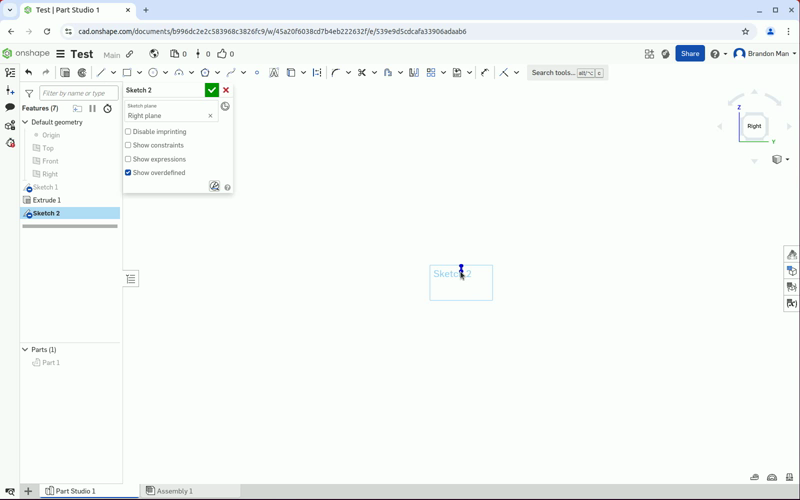
mouse_move(461, 266)
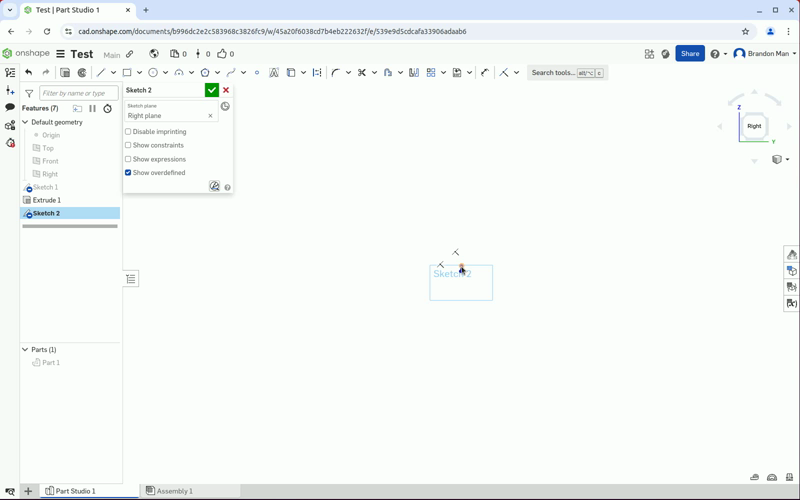
scroll(6)
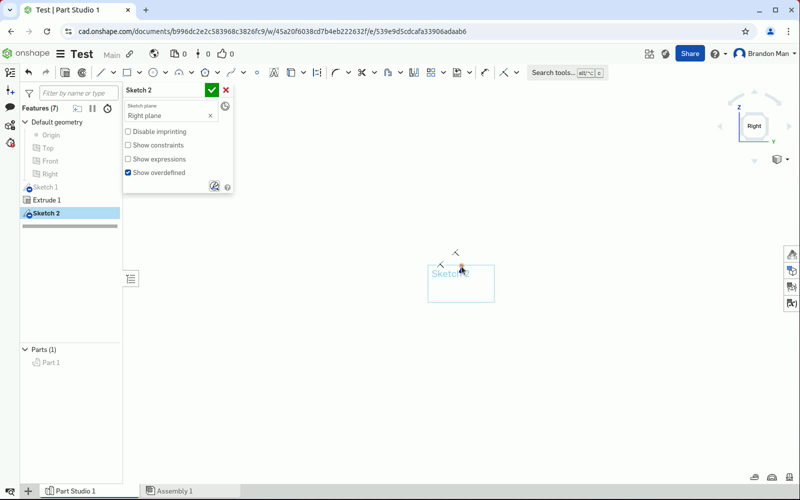
scroll(6)
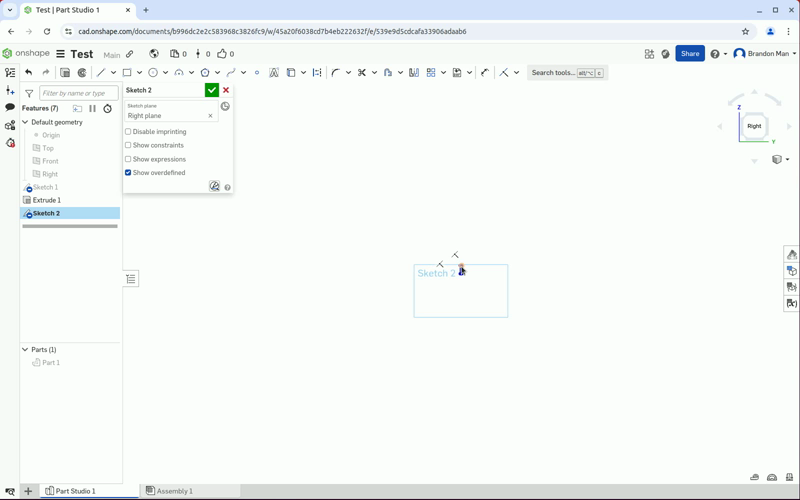
scroll(6)
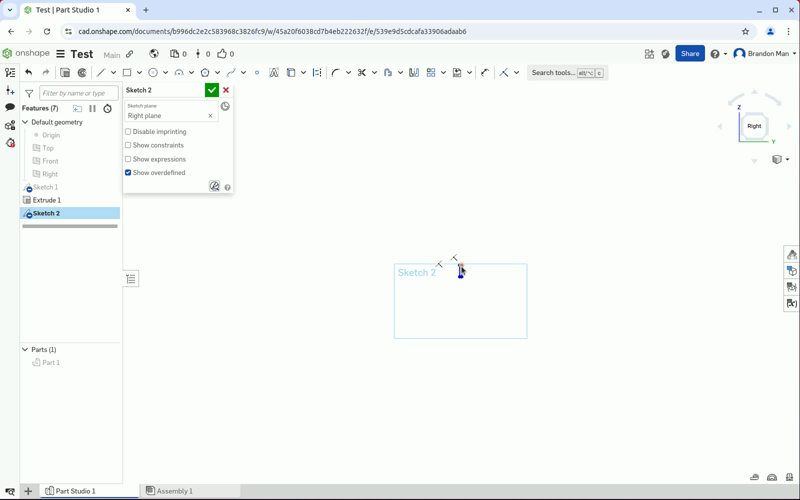
scroll(6)
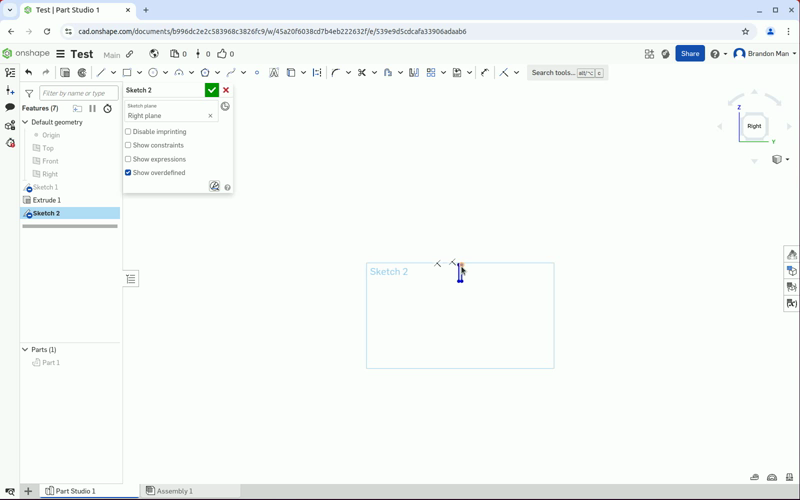
scroll(6)
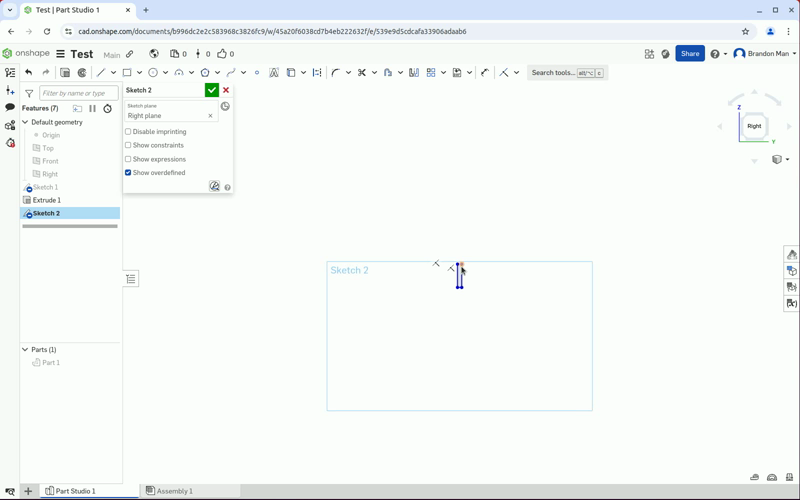
scroll(6)
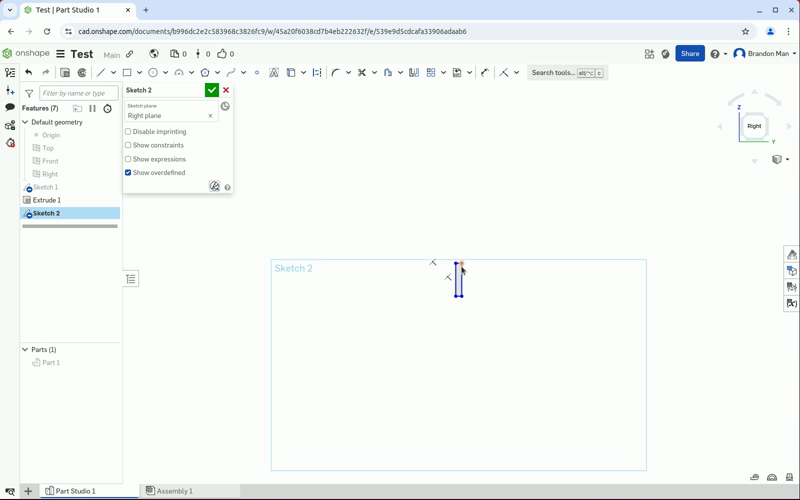
scroll(6)
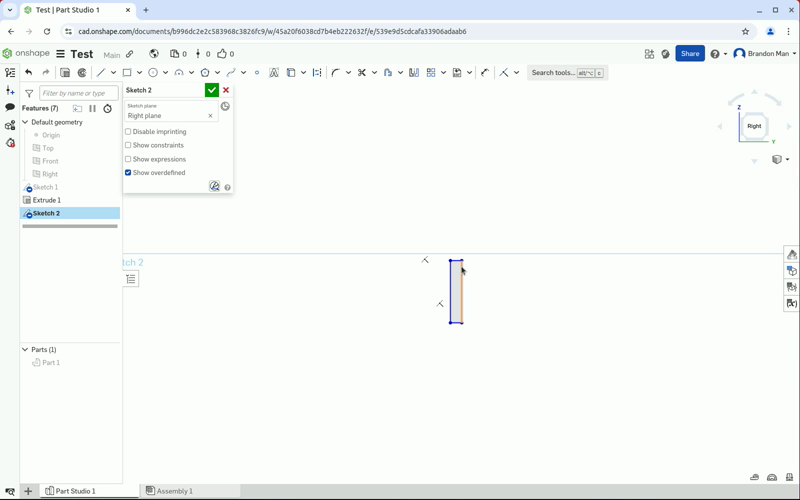
click(461, 266)
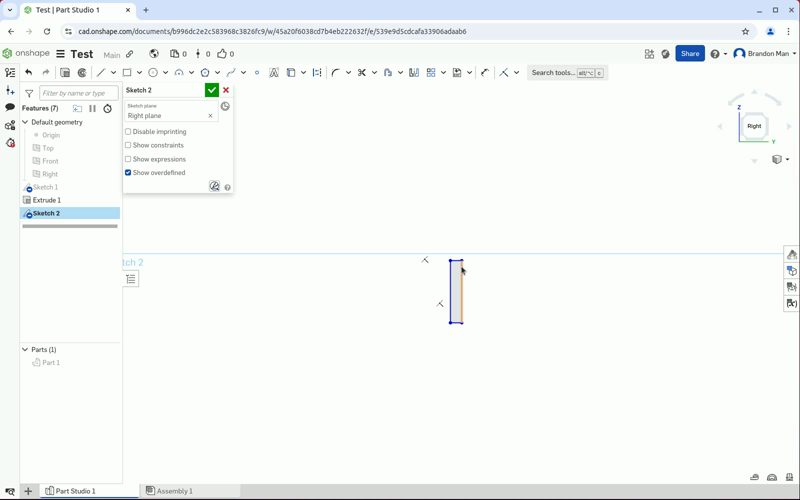
scroll(-6)
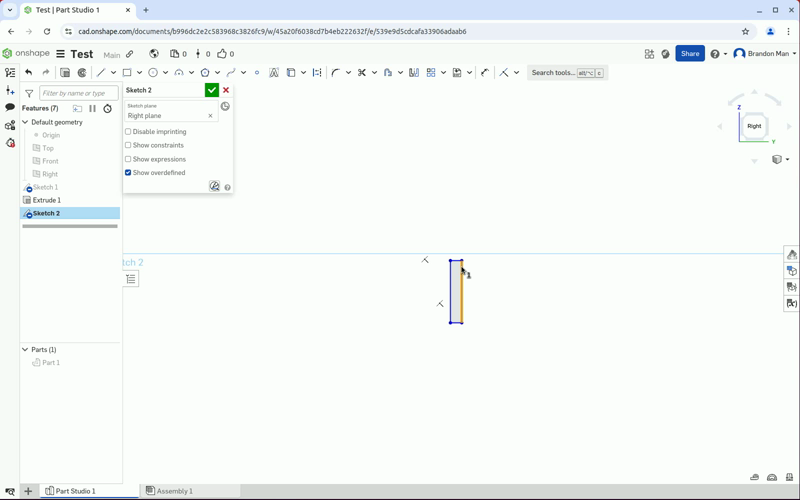
scroll(-6)
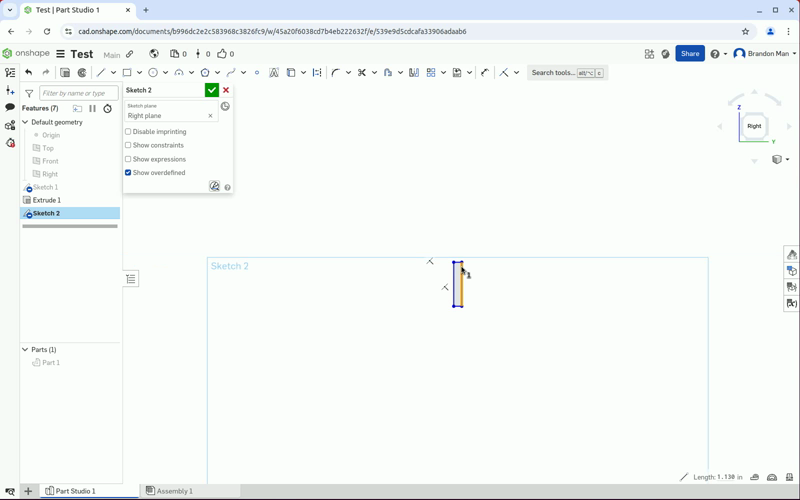
scroll(-6)
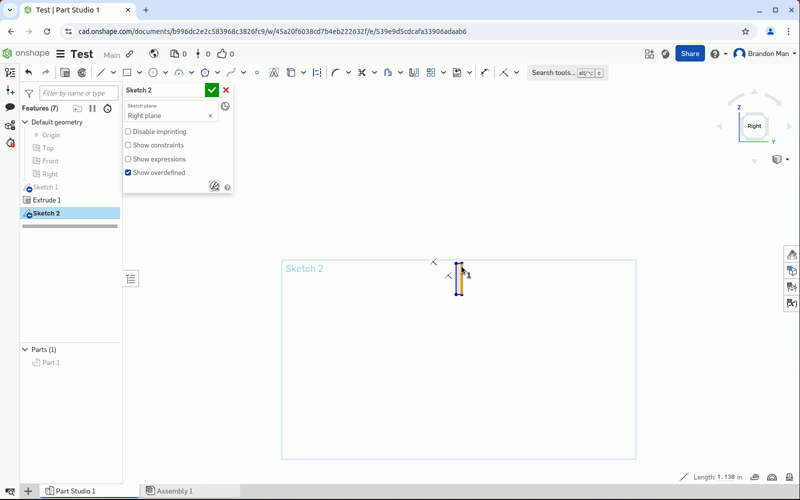
scroll(-6)
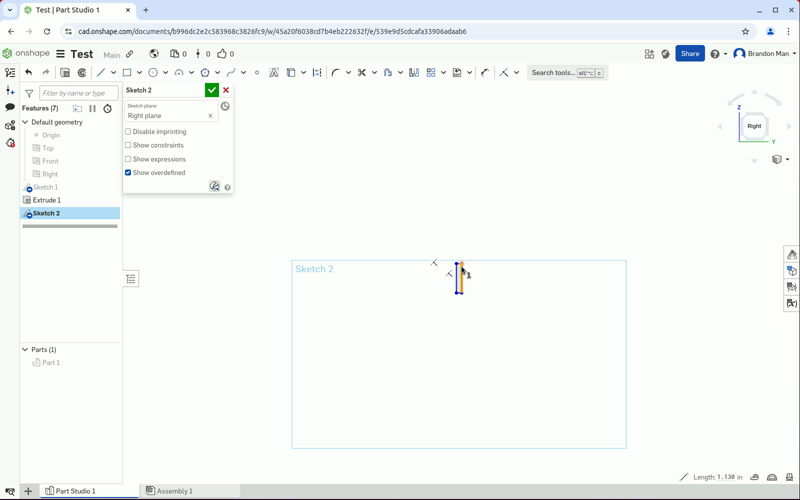
scroll(-6)
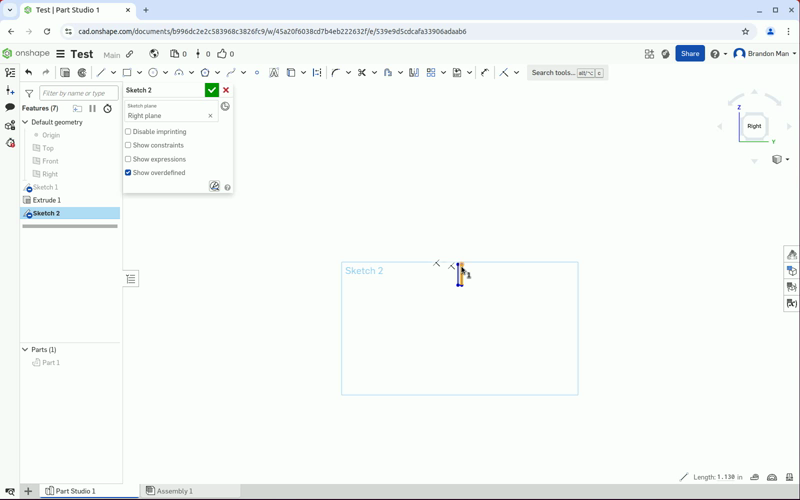
scroll(-6)
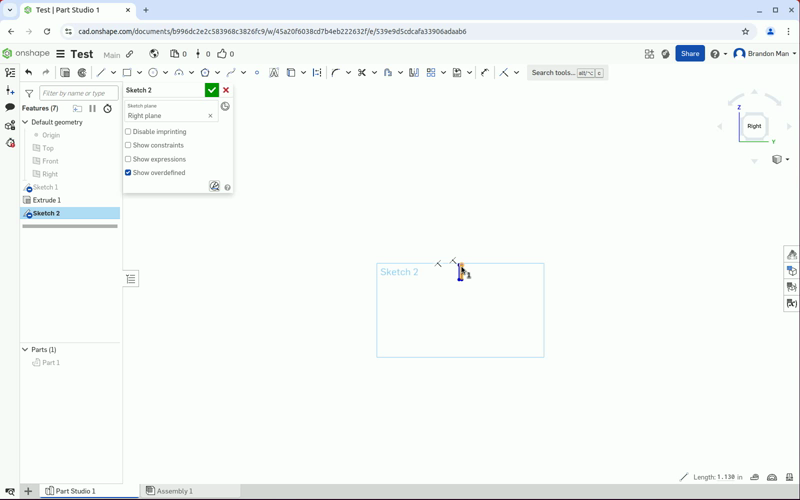
scroll(-6)
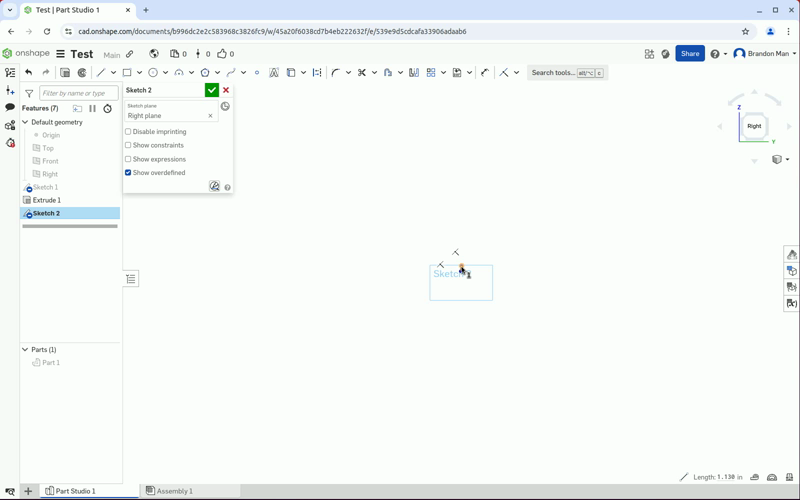
mouse_move(73, 352)
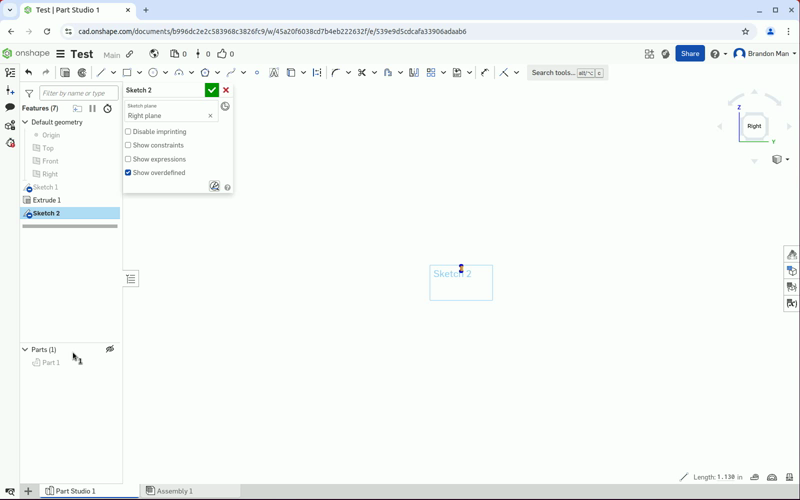
key(shift+y)
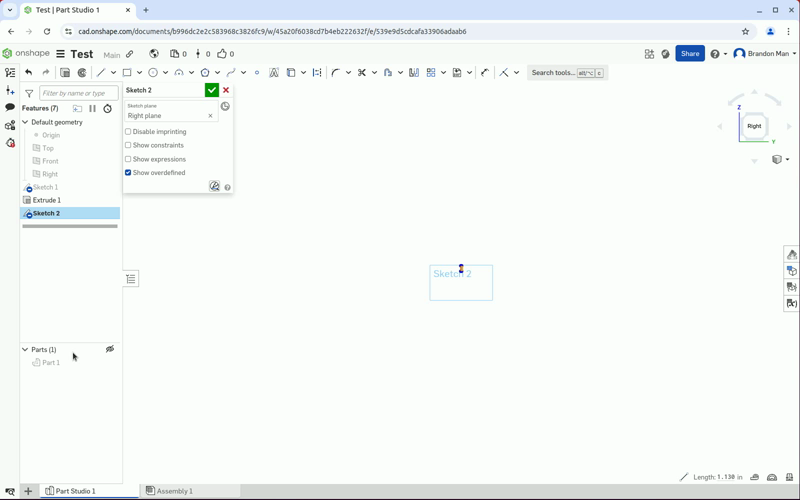
key(shift+e)
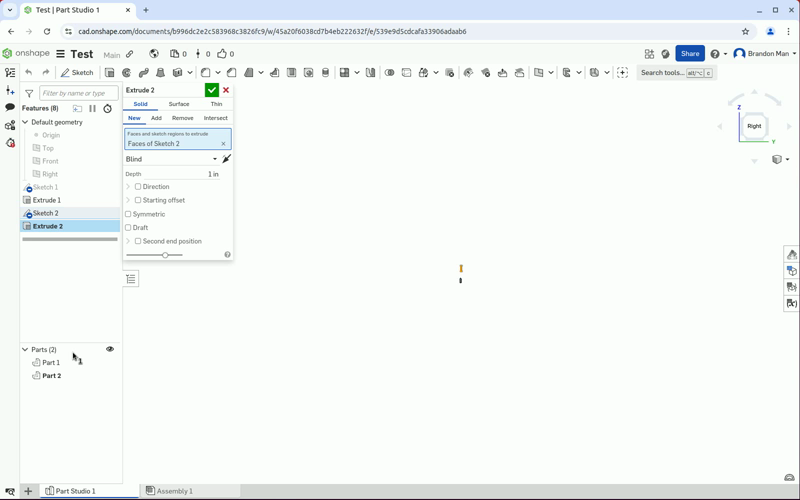
mouse_move(143, 106)
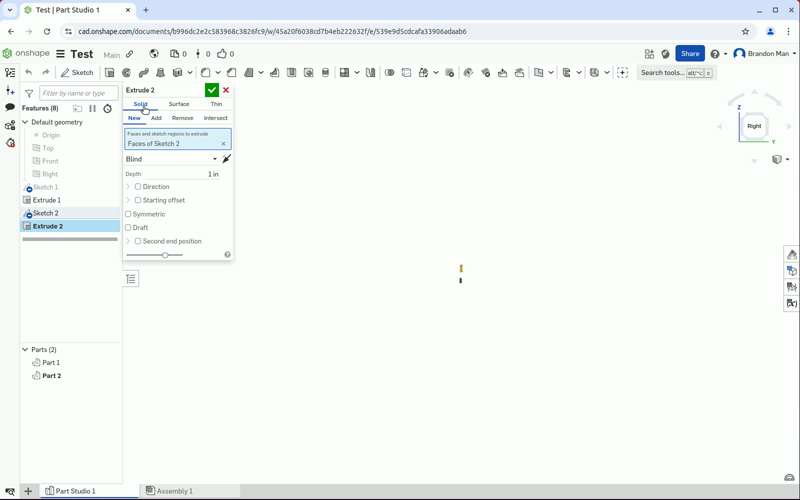
click(143, 106)
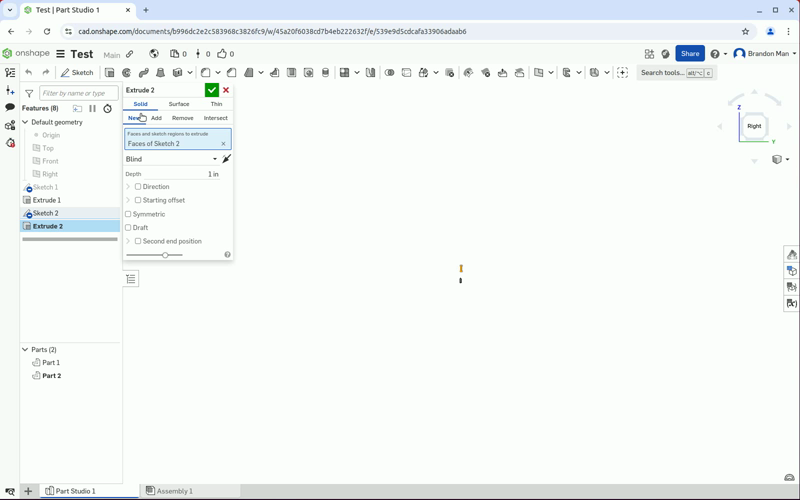
mouse_move(137, 120)
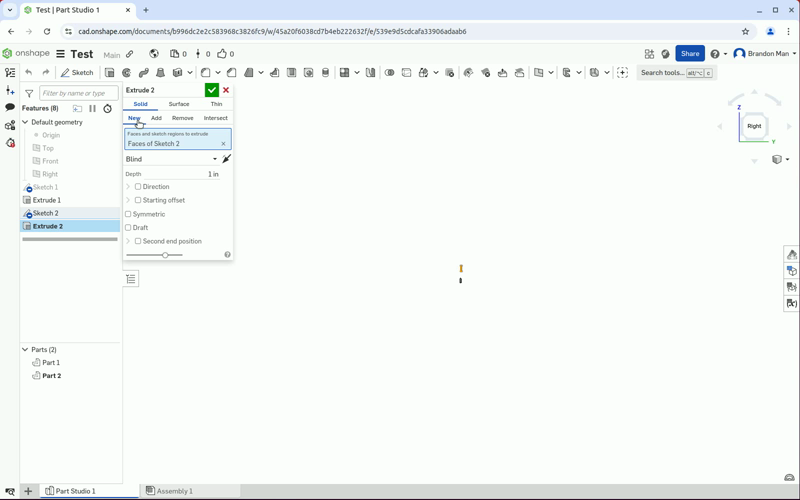
click(137, 120)
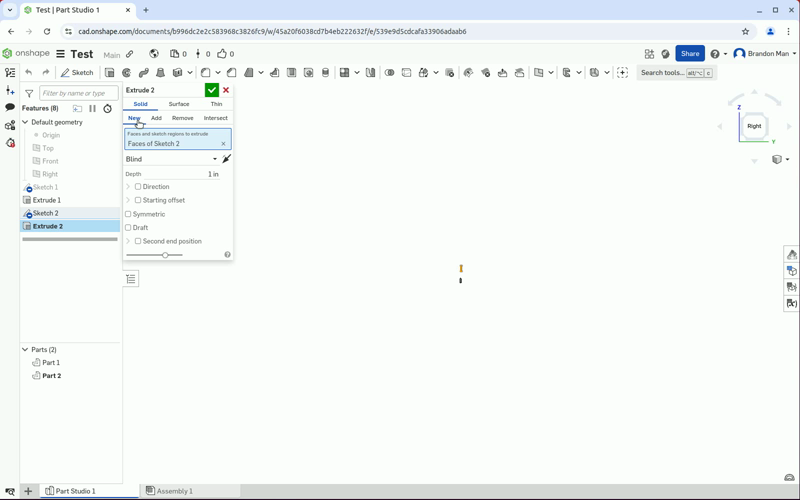
key(tab, 4)
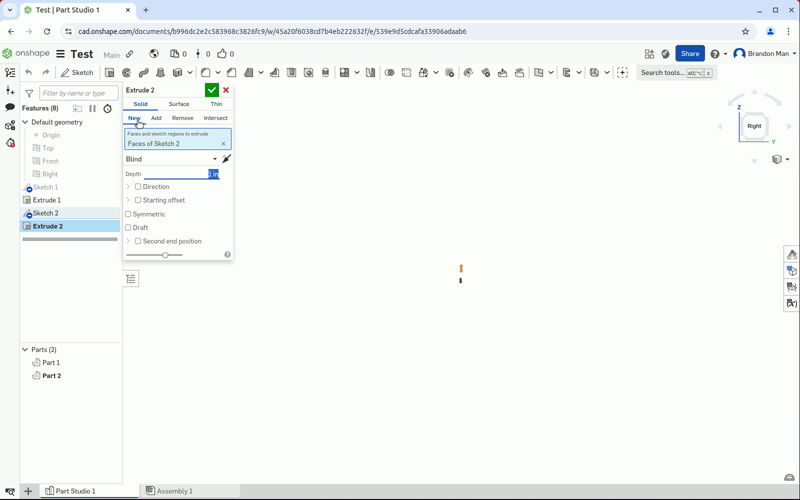
text(22.868)
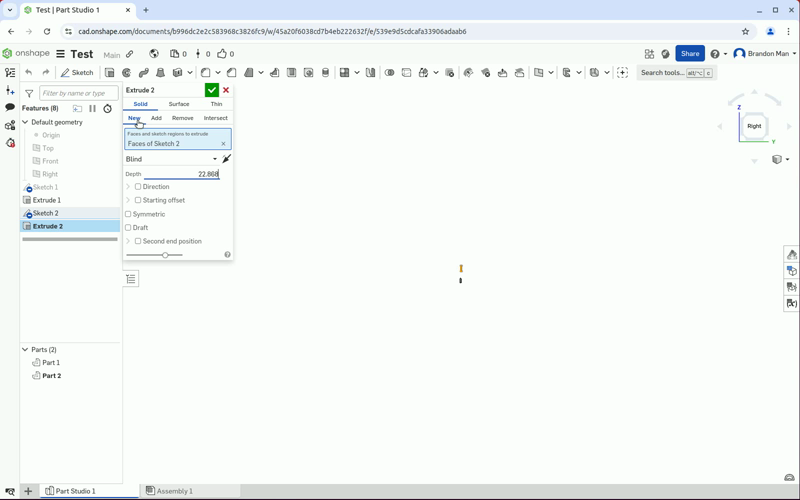
key(enter)
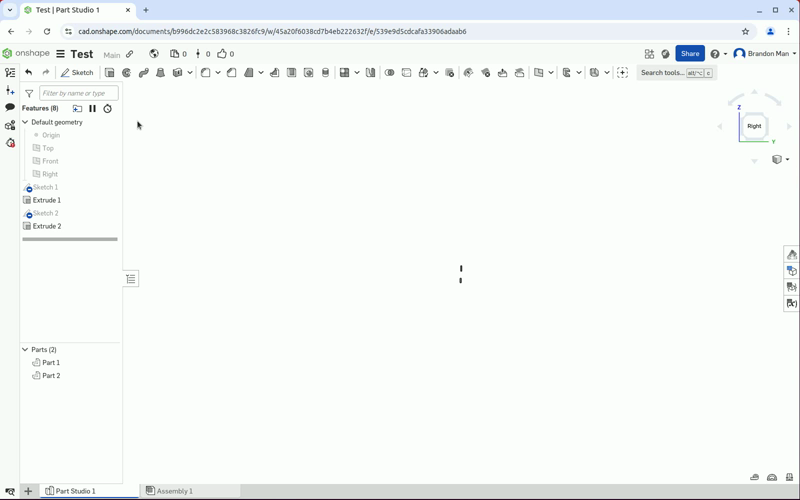
key(shift+h)
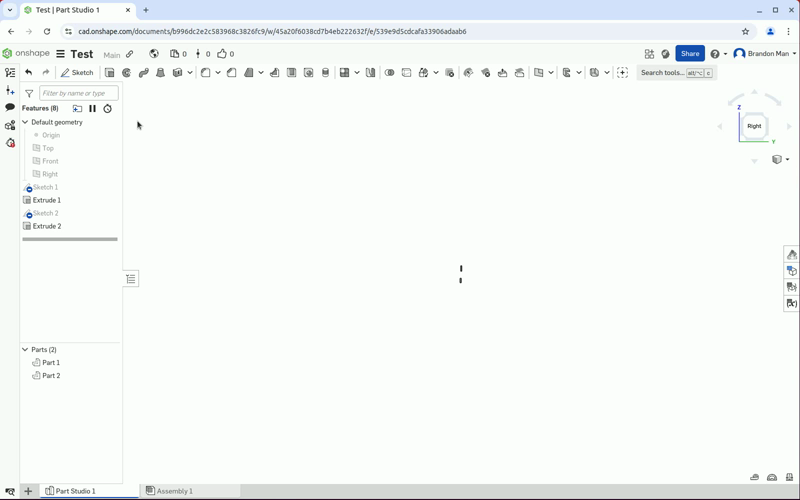
key(shift+h)
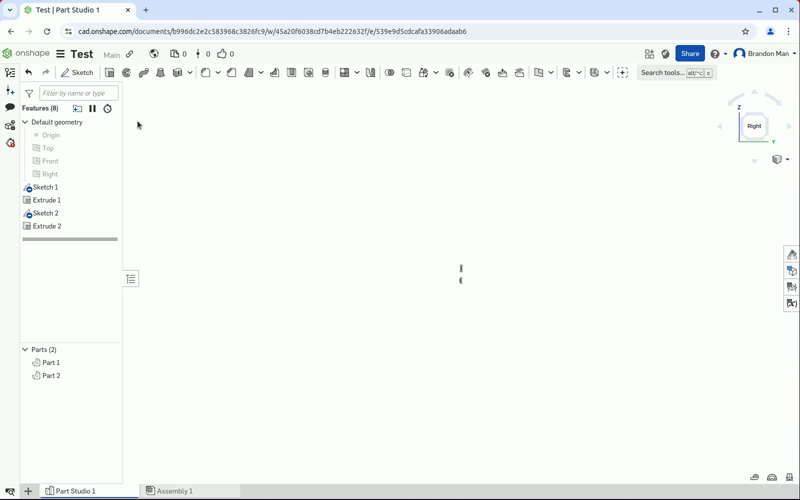
key(shift+7)
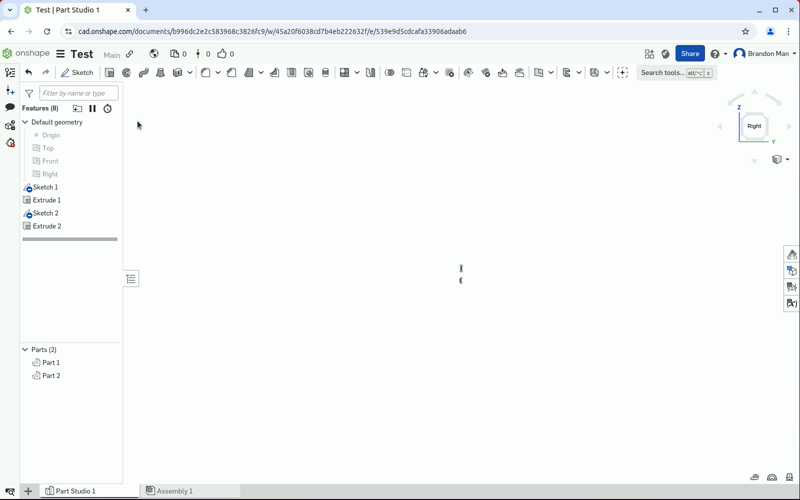
key(right, 2)
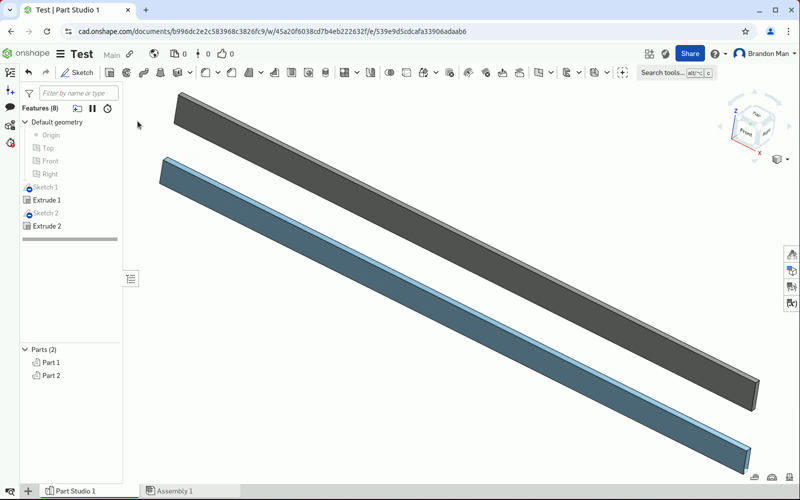
key(down, 2)
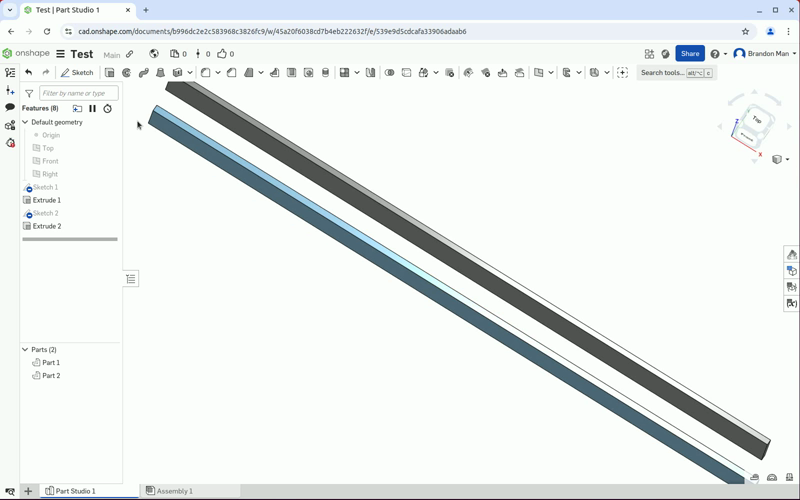
key(up, 2)
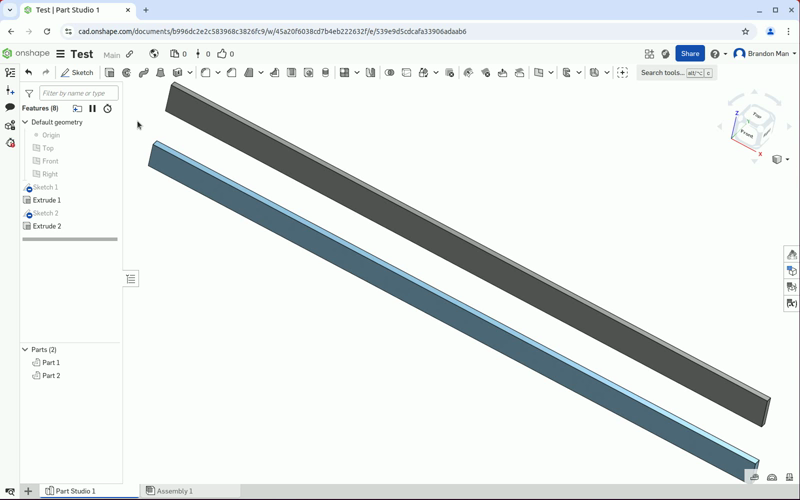
key(left, 2)
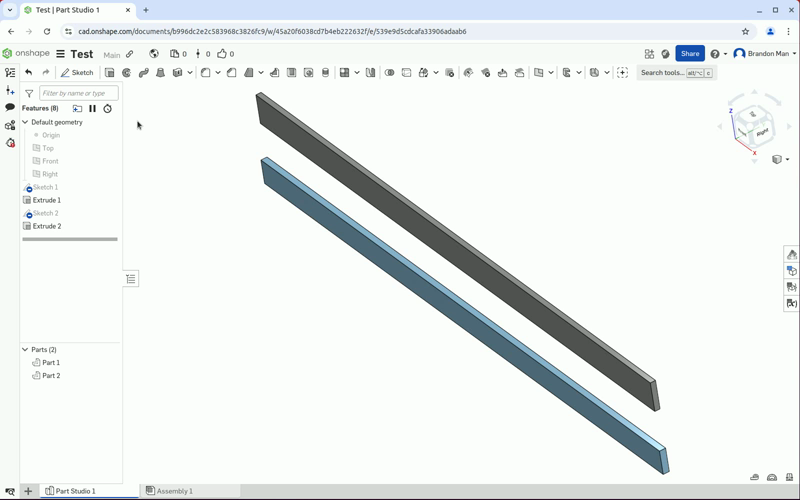
mouse_move(73, 189)
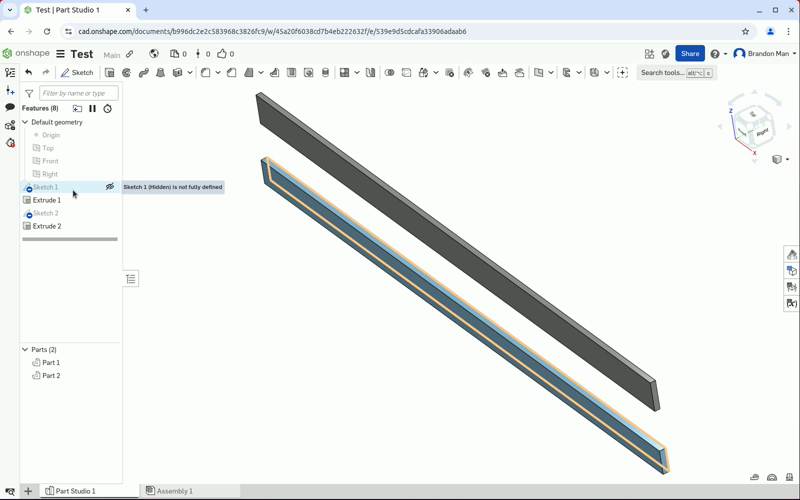
click(73, 189)